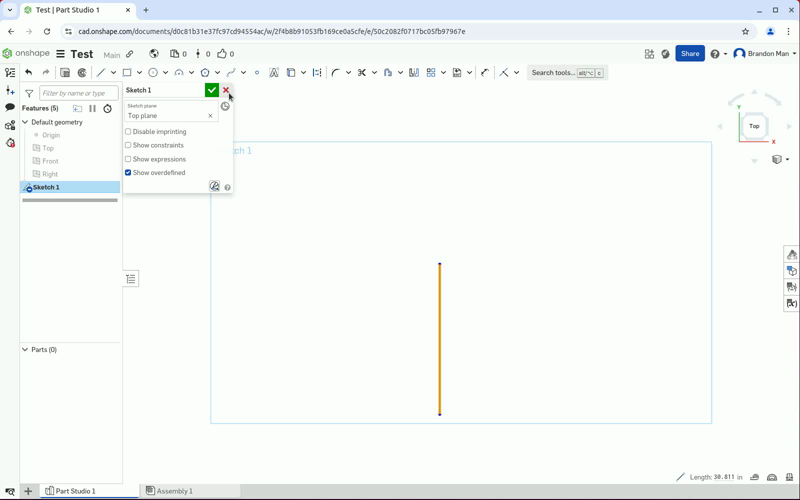
key(shift+h)
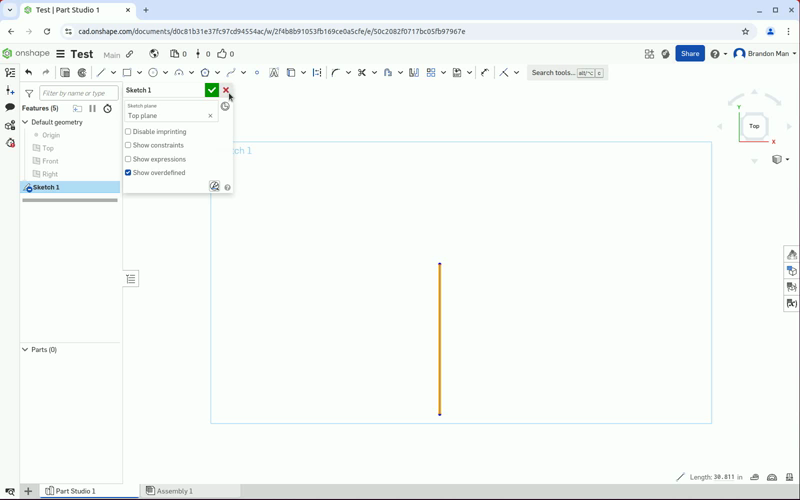
key(shift+s)
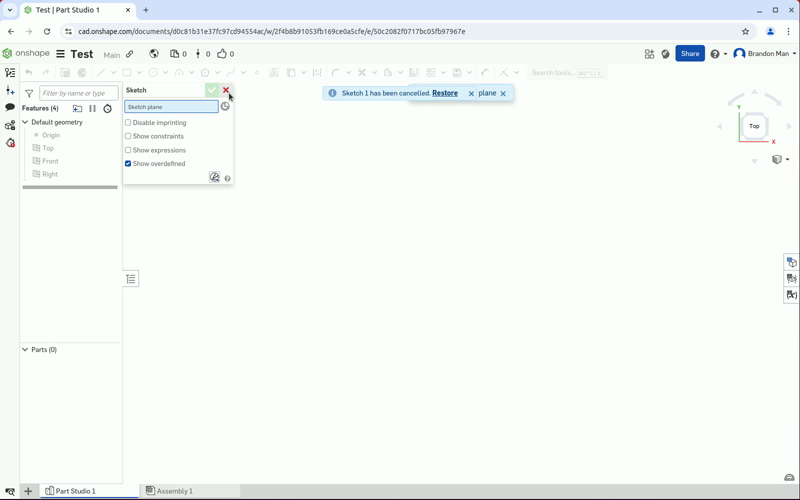
mouse_move(73, 150)
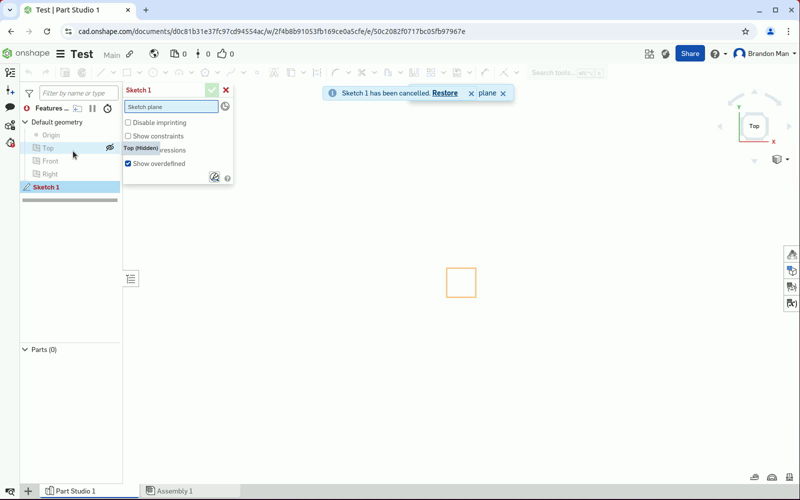
click(73, 150)
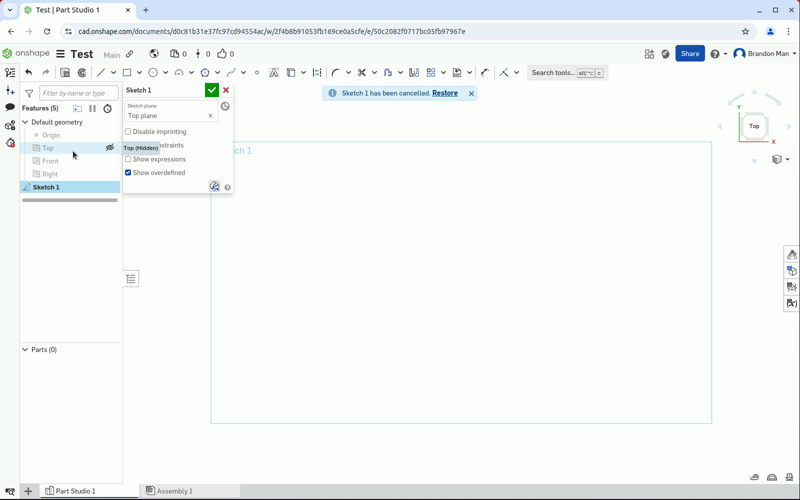
mouse_move(73, 352)
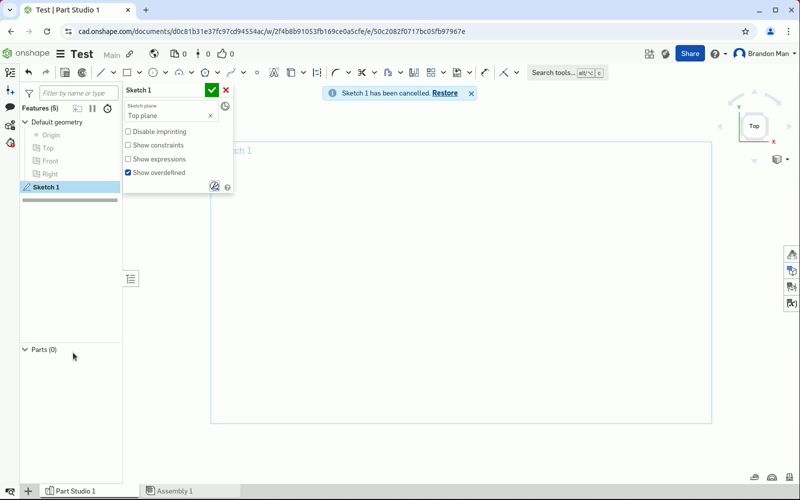
key(y)
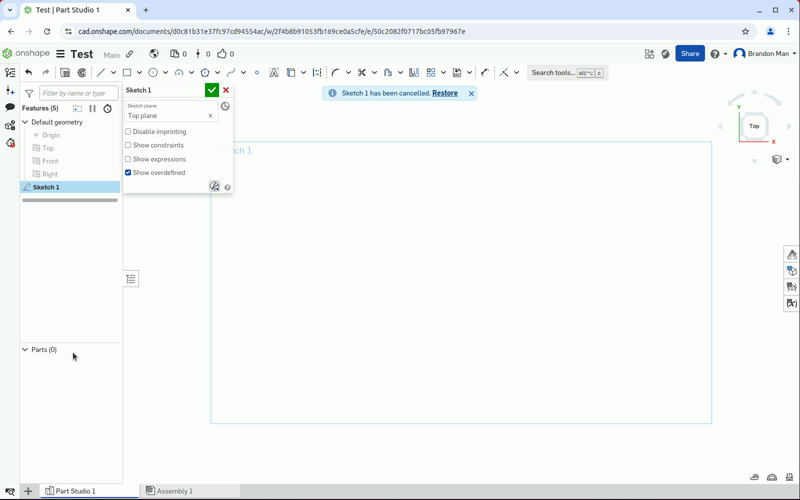
key(a)
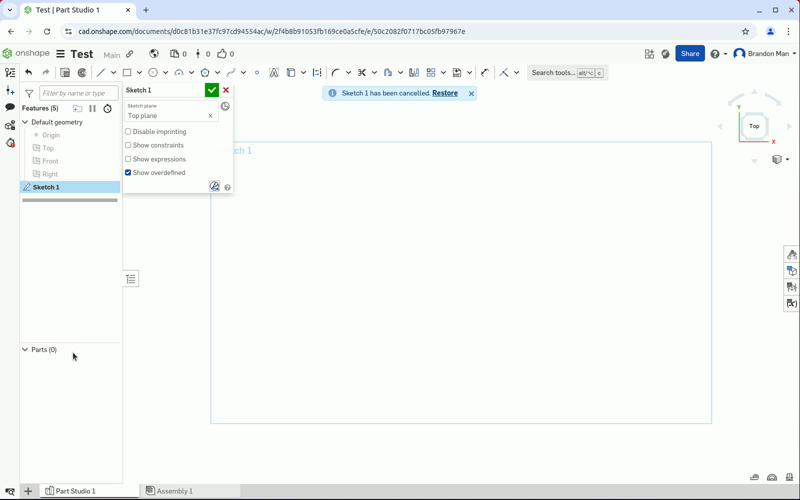
key_down(shift)
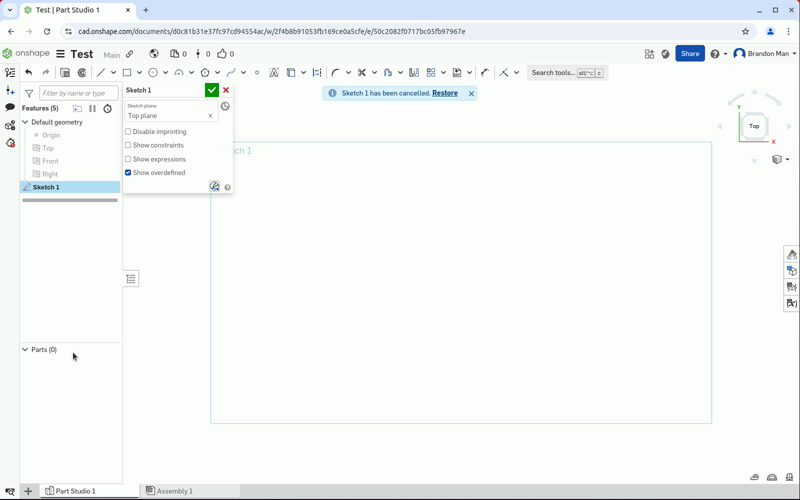
mouse_move(427, 264)
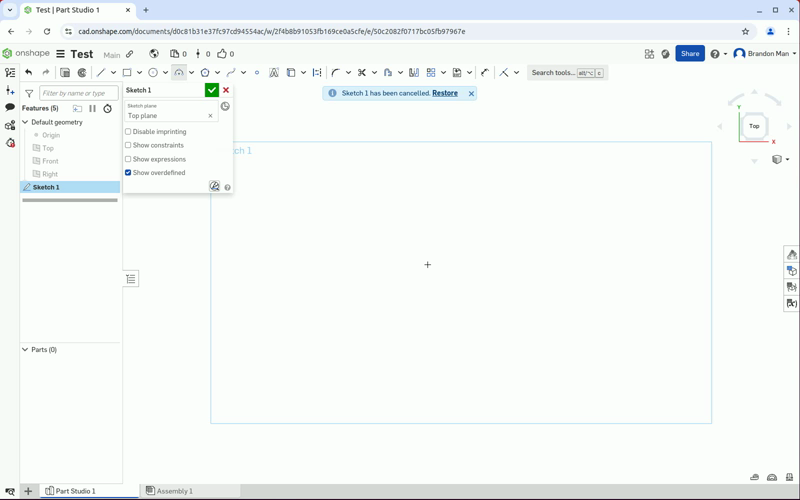
click(427, 264)
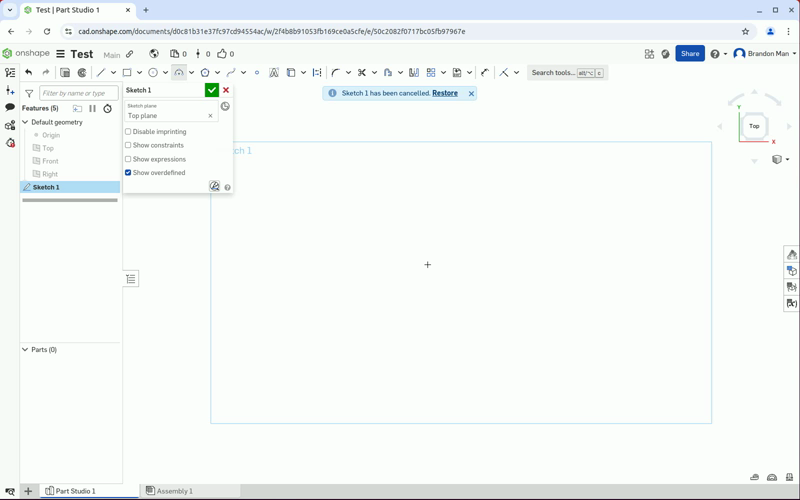
key_up(shift)
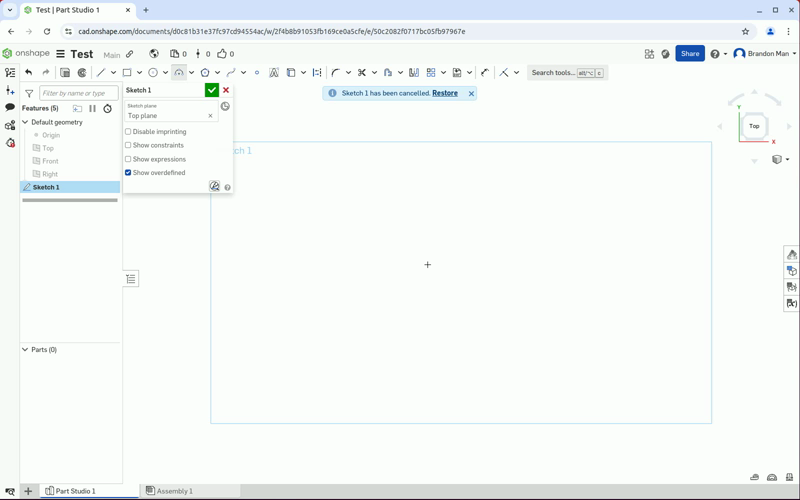
key_down(shift)
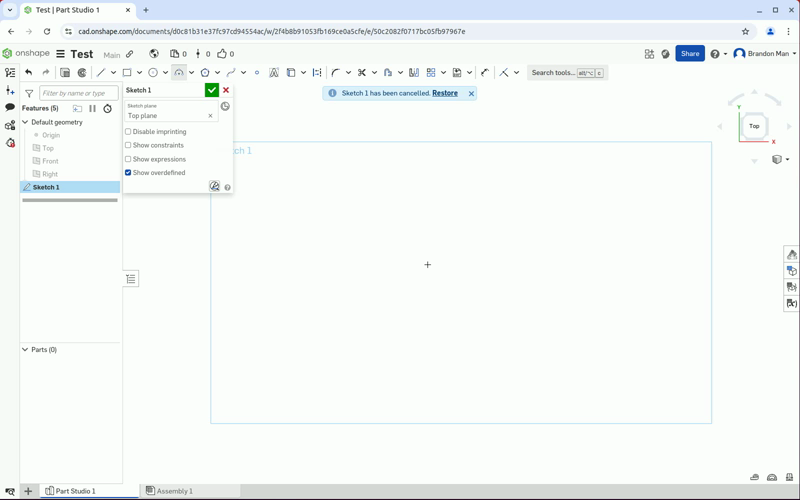
mouse_move(493, 264)
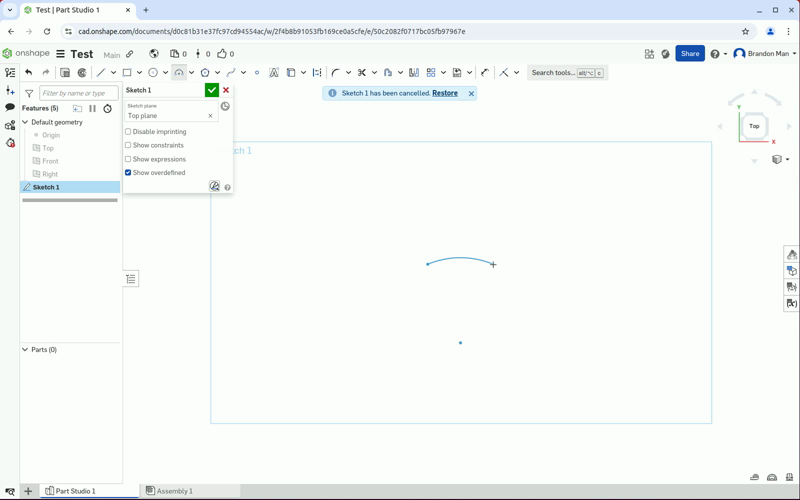
click(493, 264)
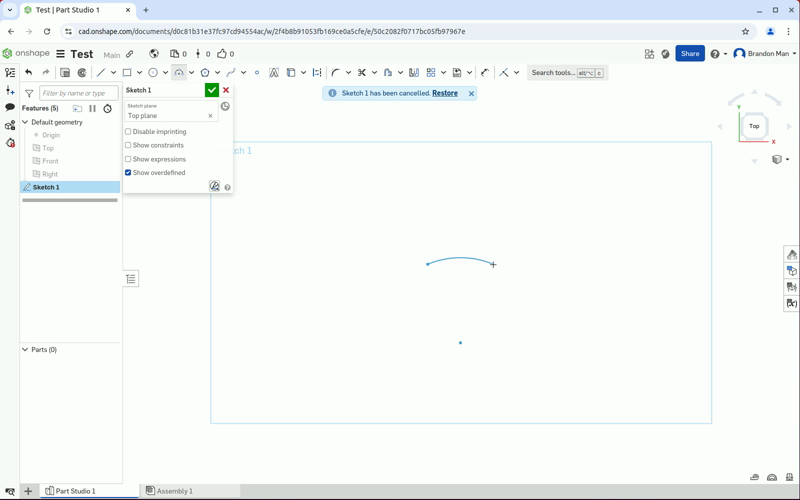
mouse_move(460, 245)
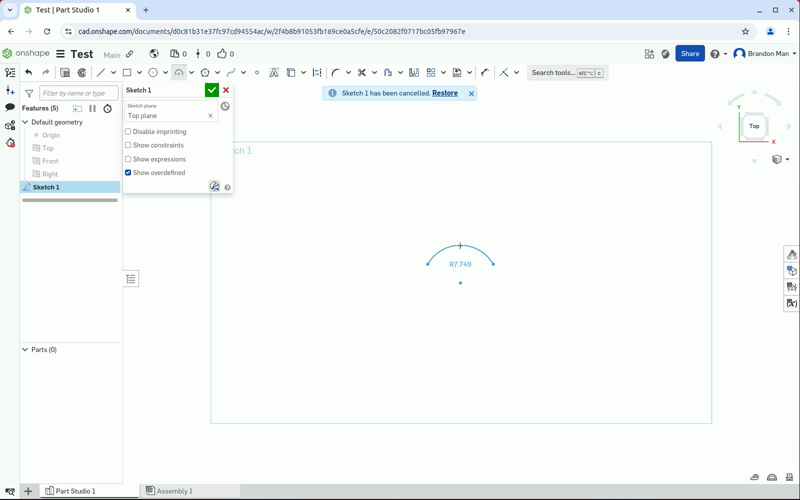
click(460, 245)
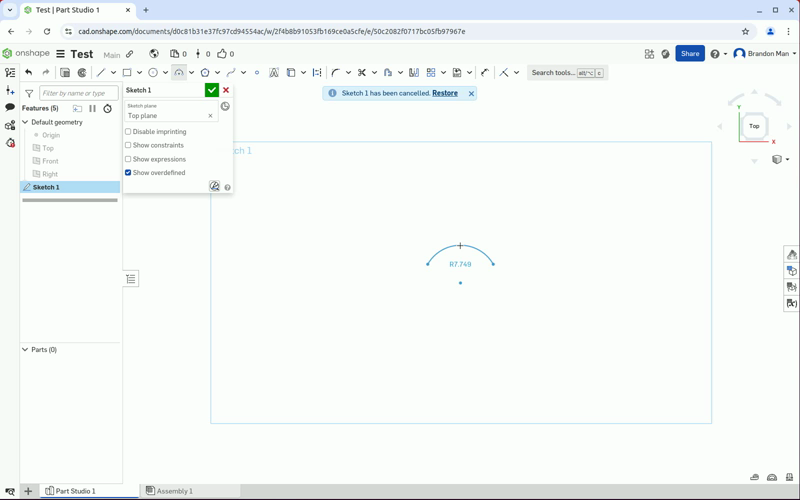
key_up(shift)
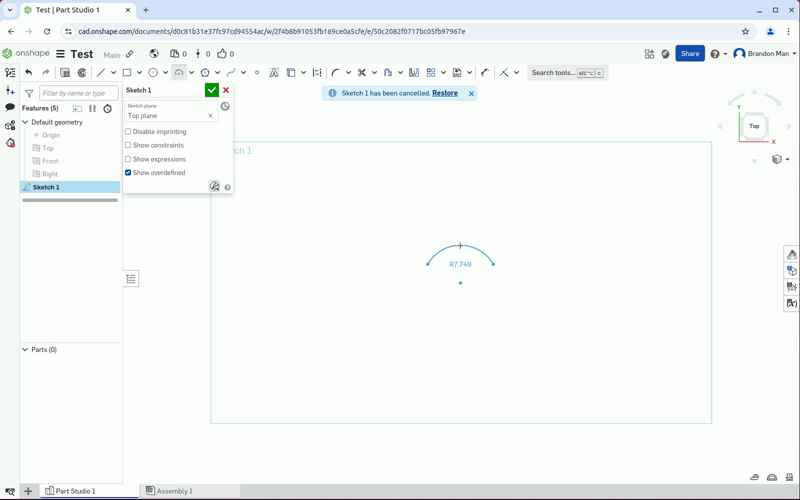
mouse_move(493, 264)
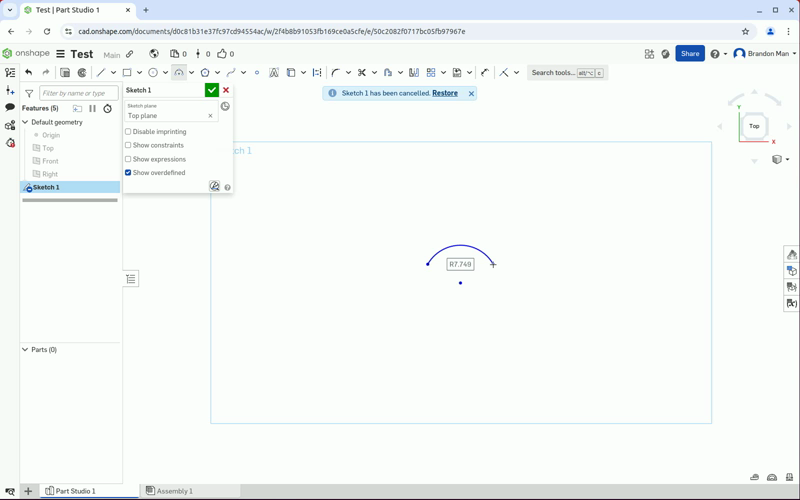
click(493, 264)
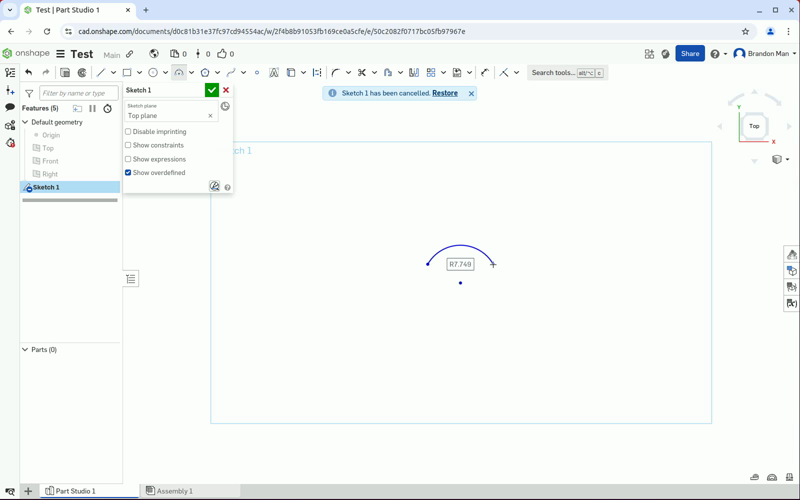
key_down(shift)
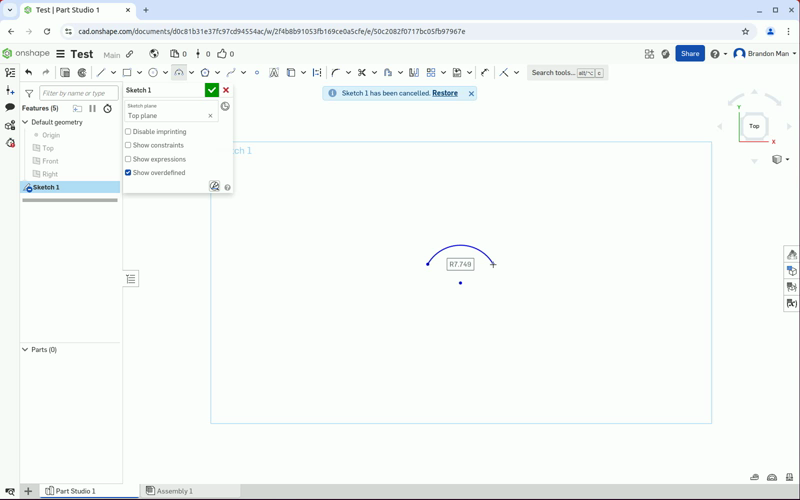
mouse_move(493, 226)
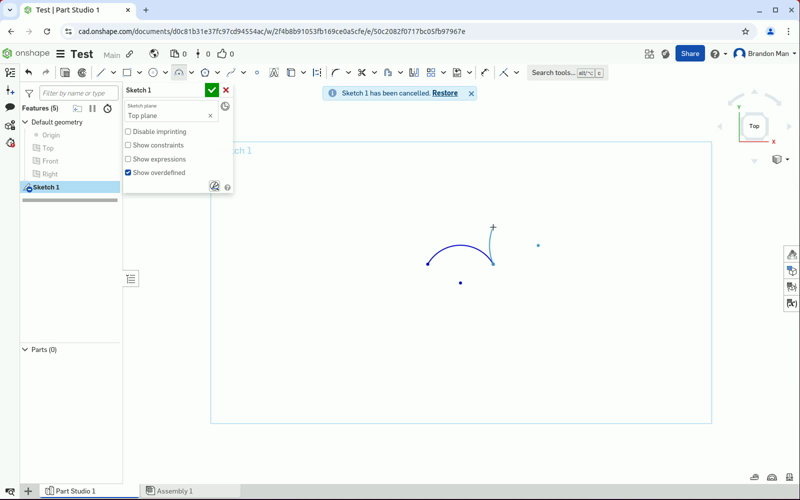
click(493, 226)
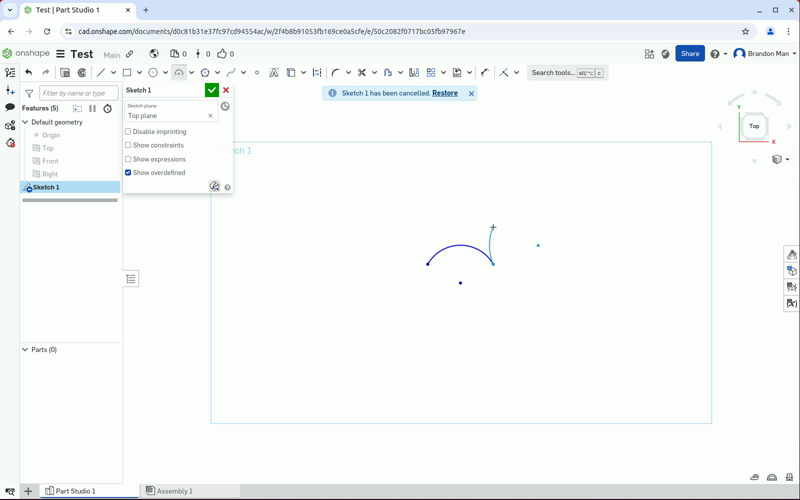
mouse_move(488, 245)
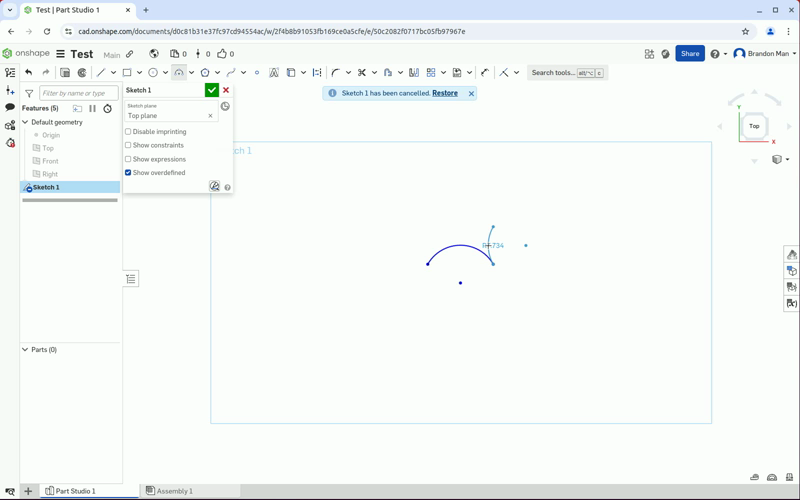
click(488, 245)
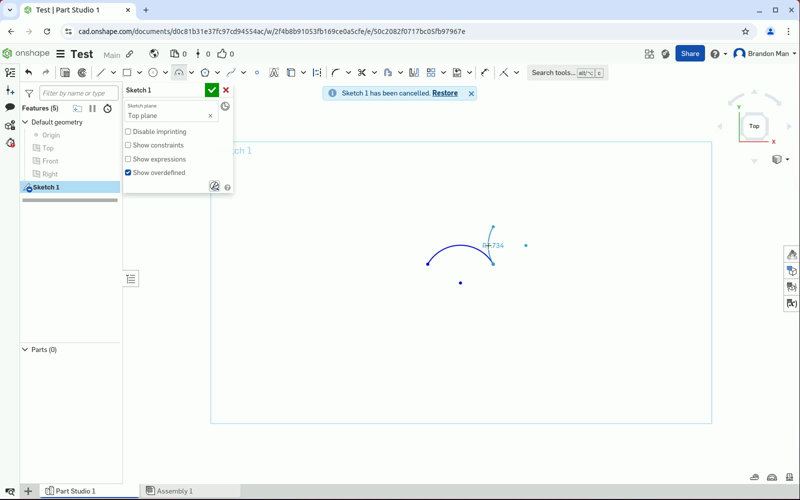
key_up(shift)
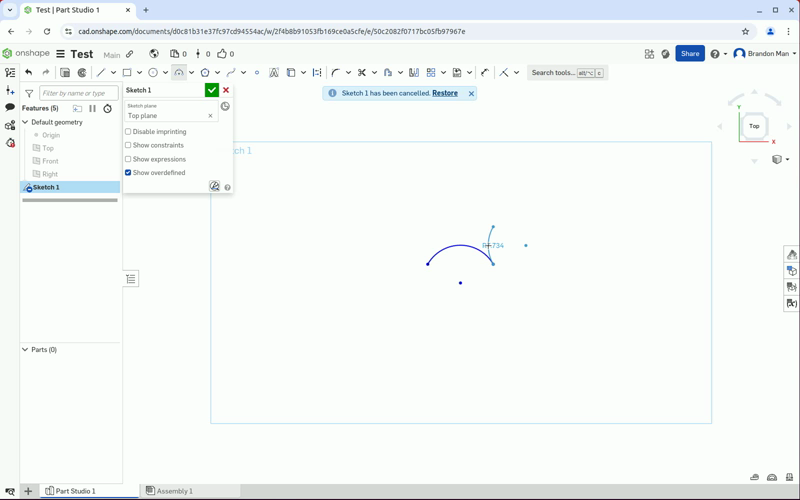
mouse_move(493, 226)
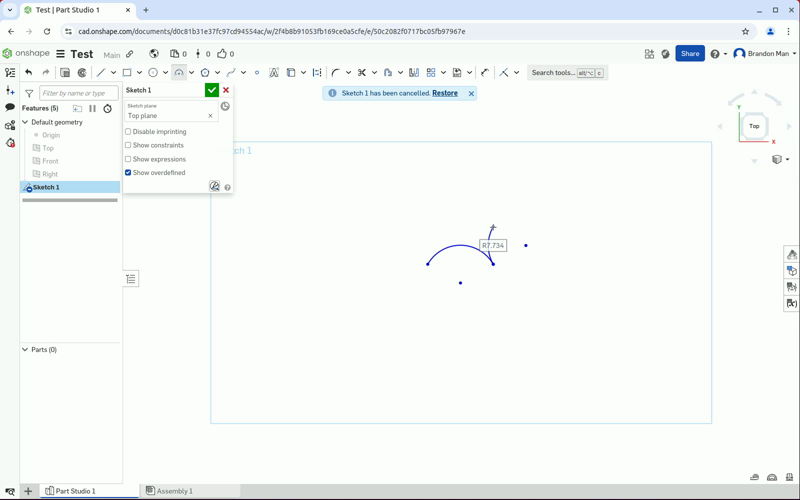
click(493, 226)
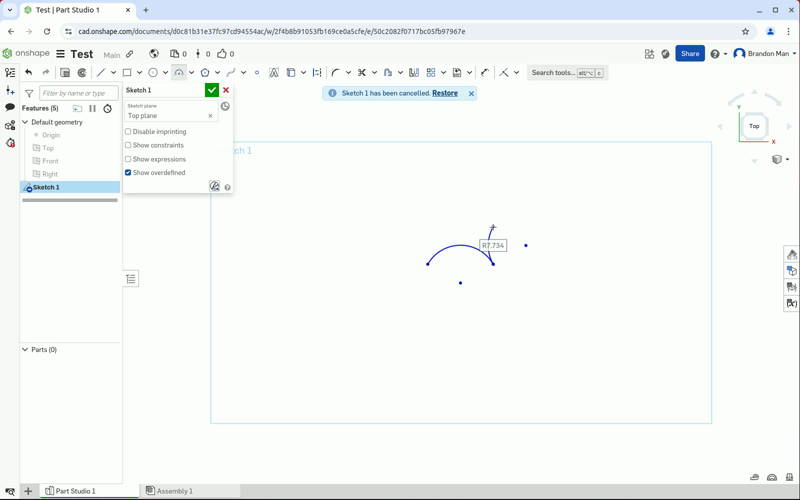
key_down(shift)
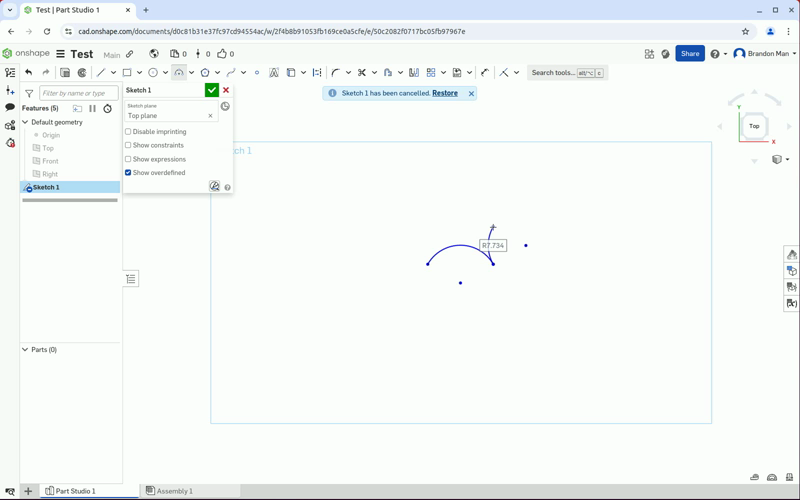
mouse_move(427, 226)
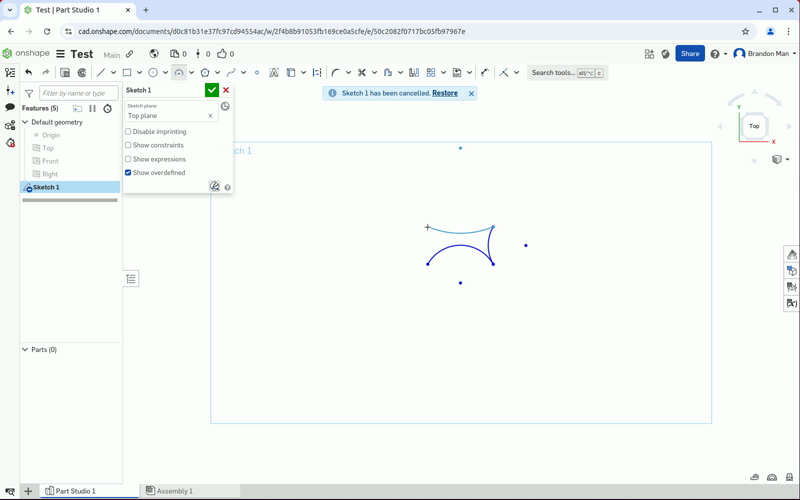
click(427, 226)
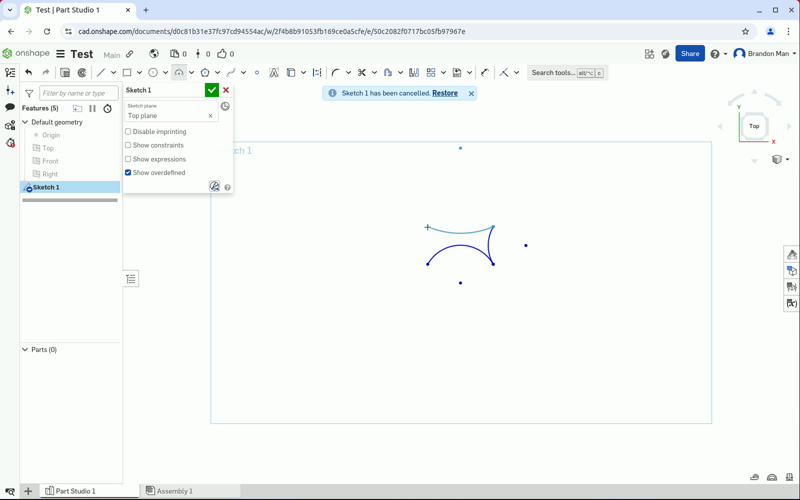
mouse_move(460, 169)
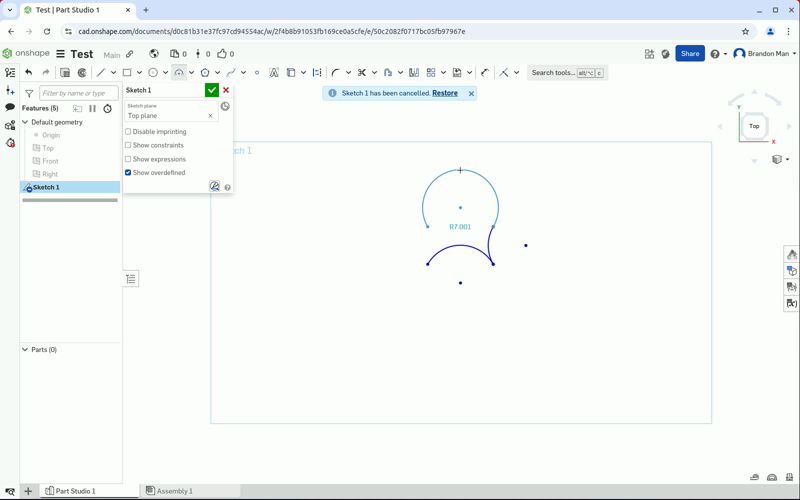
click(460, 169)
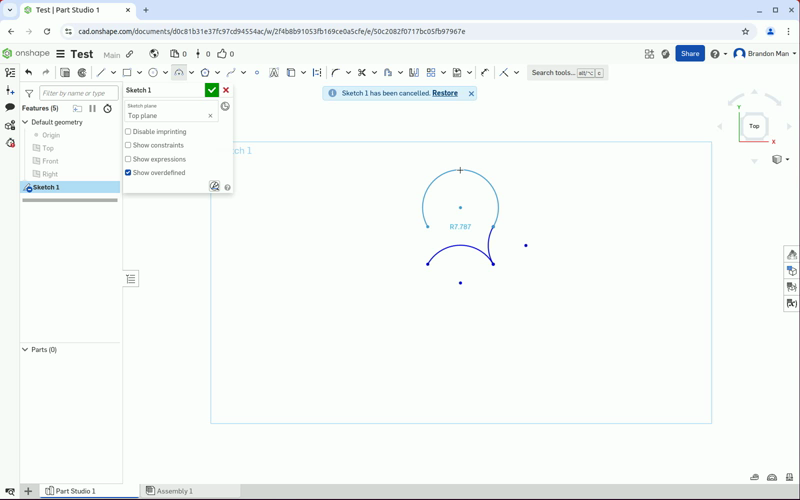
key_up(shift)
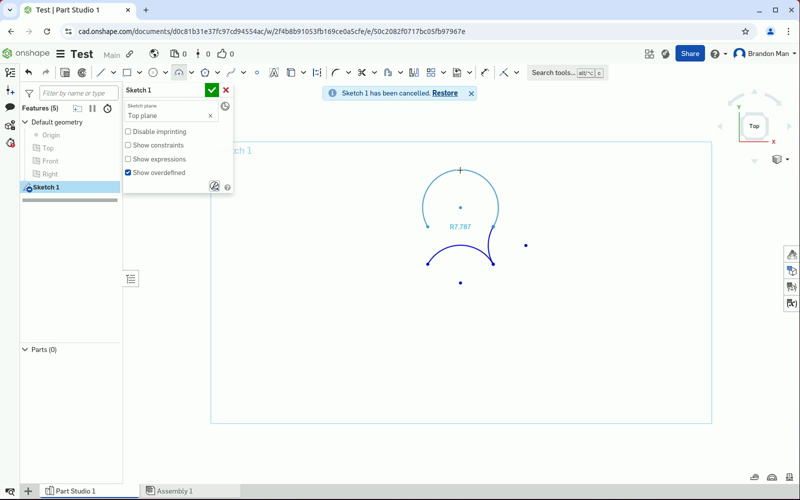
mouse_move(427, 226)
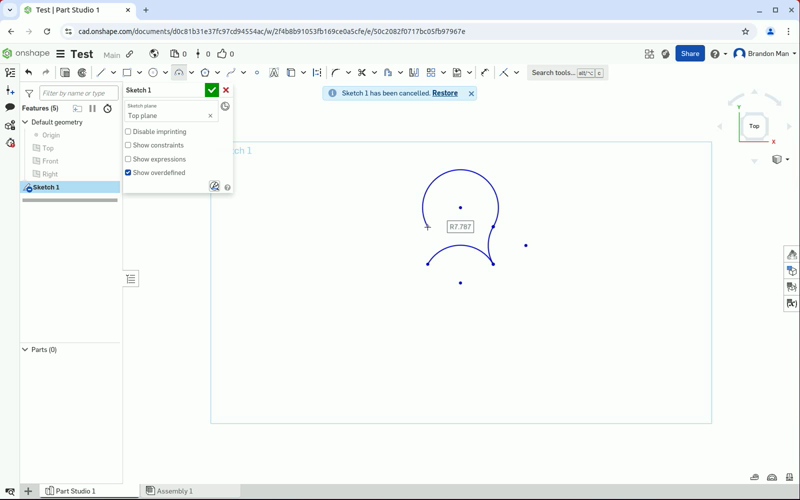
click(427, 226)
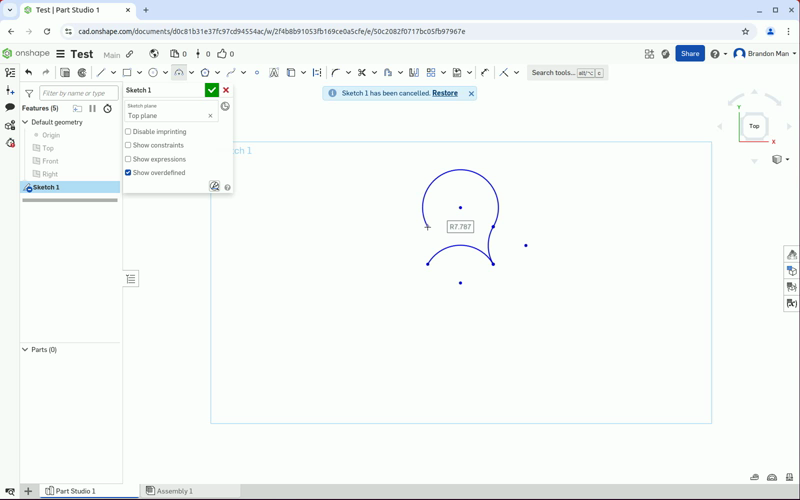
mouse_move(427, 264)
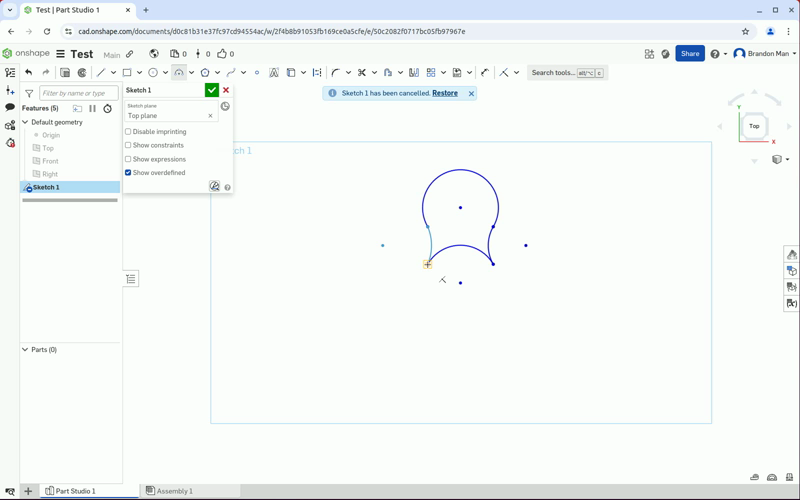
click(427, 264)
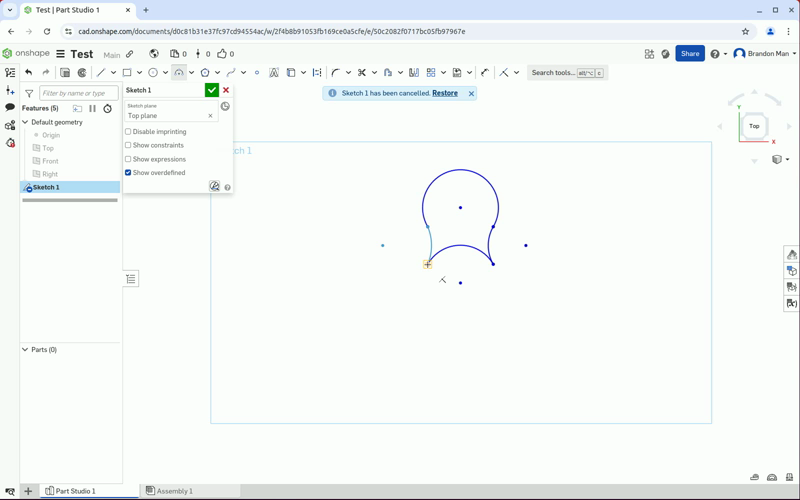
key_down(shift)
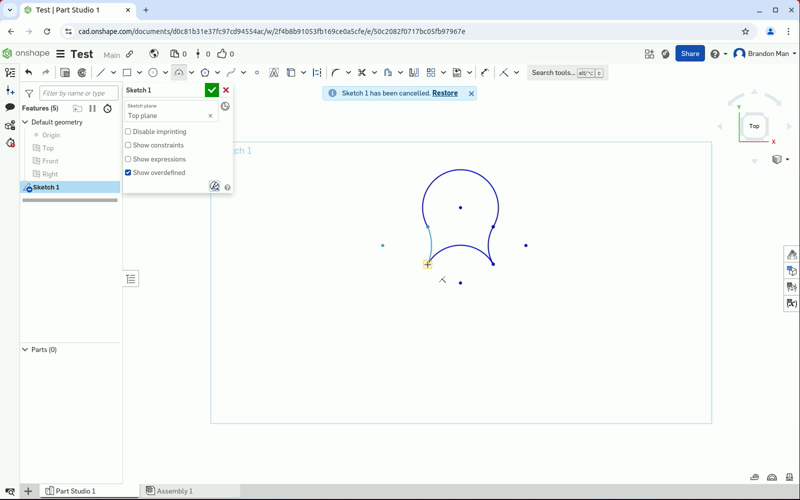
mouse_move(432, 245)
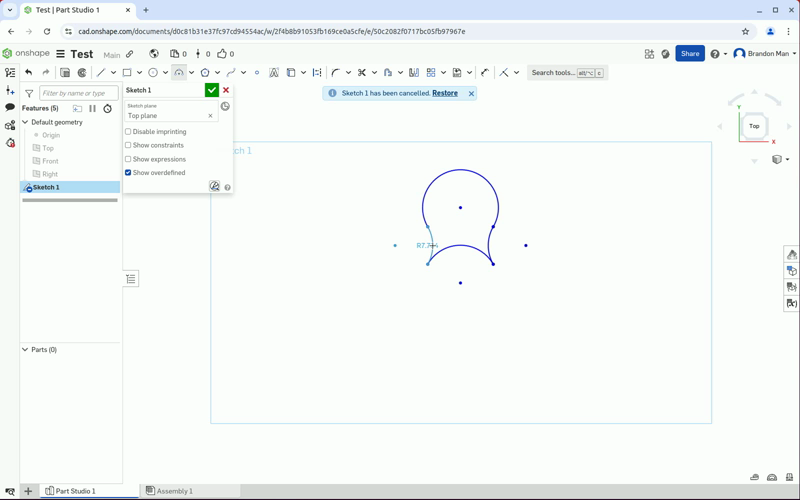
click(432, 245)
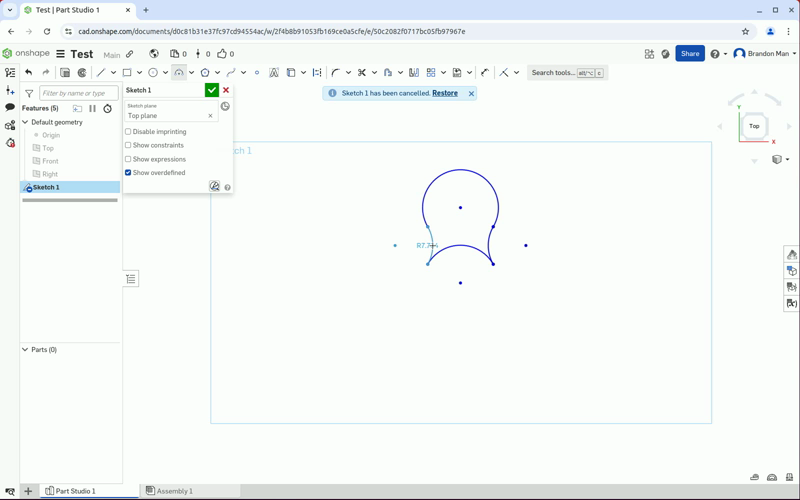
key_up(shift)
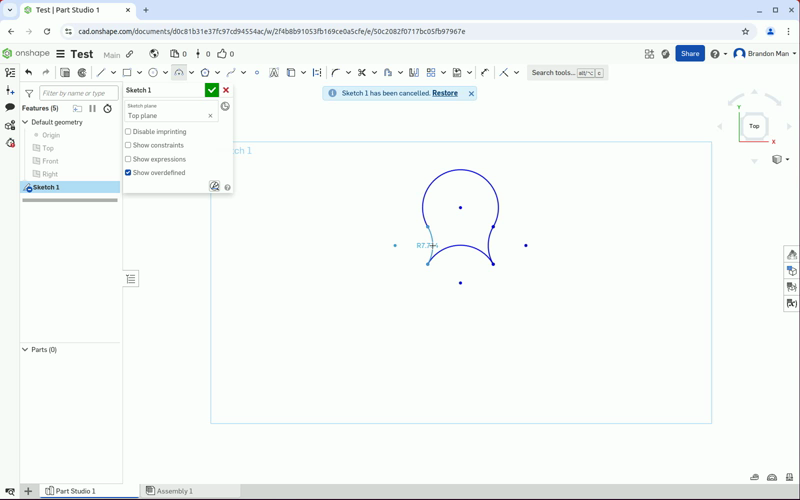
key(esc)
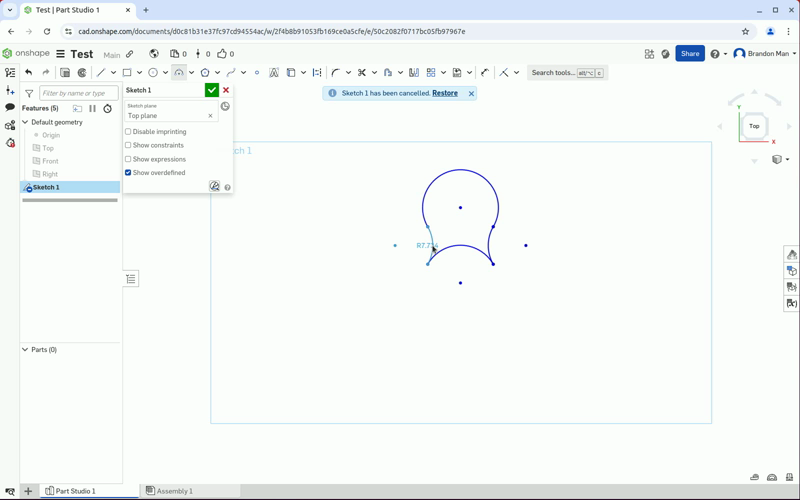
key(c)
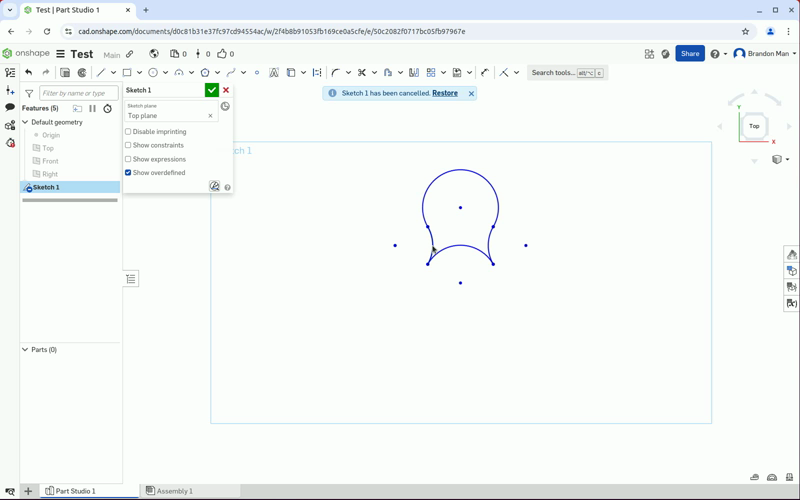
key_down(shift)
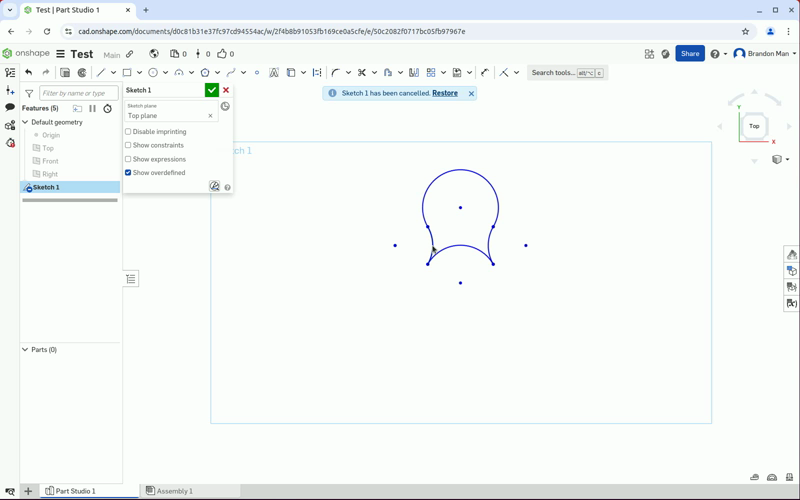
mouse_move(460, 207)
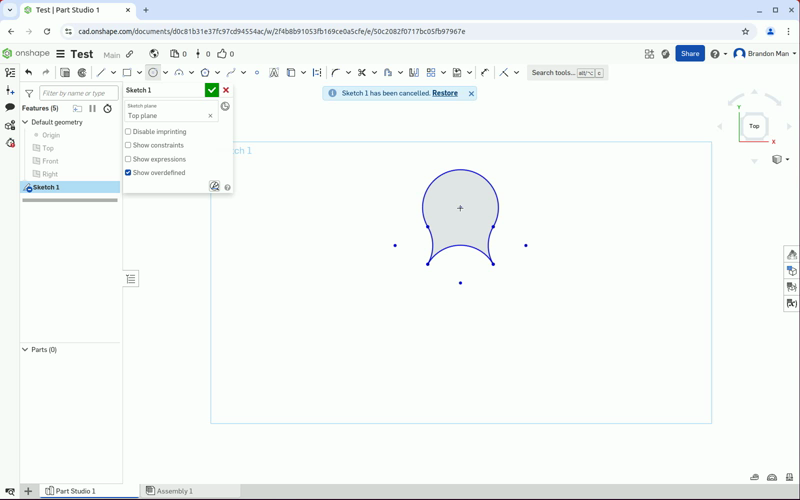
click(460, 207)
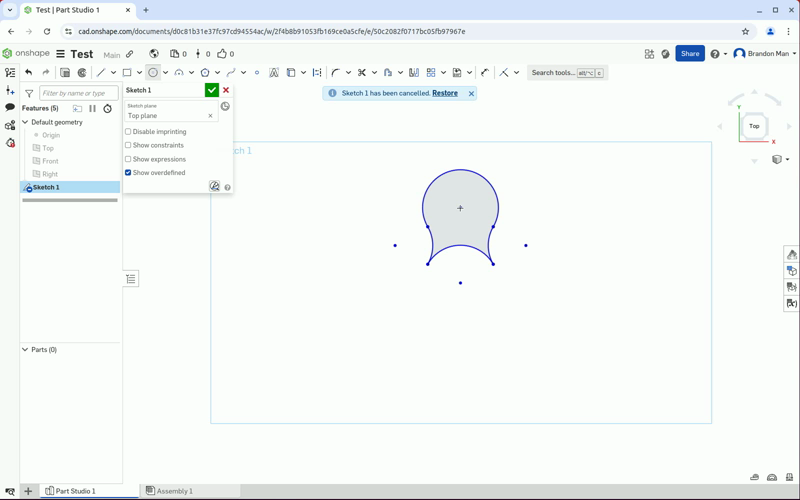
key_up(shift)
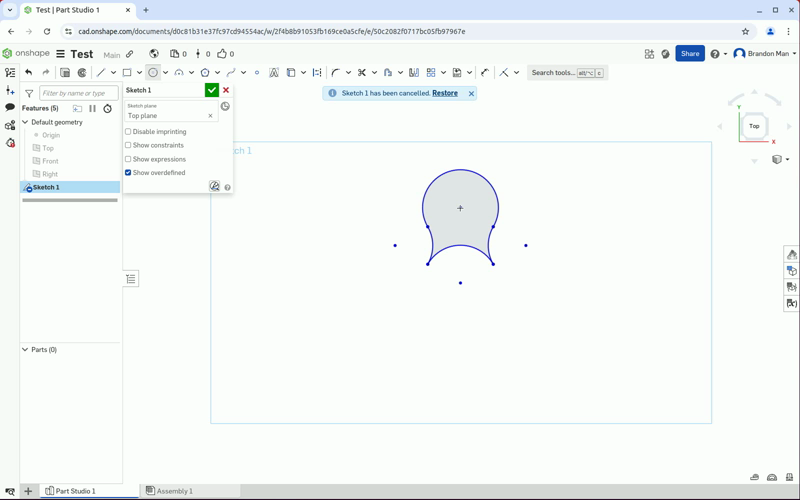
mouse_move(489, 207)
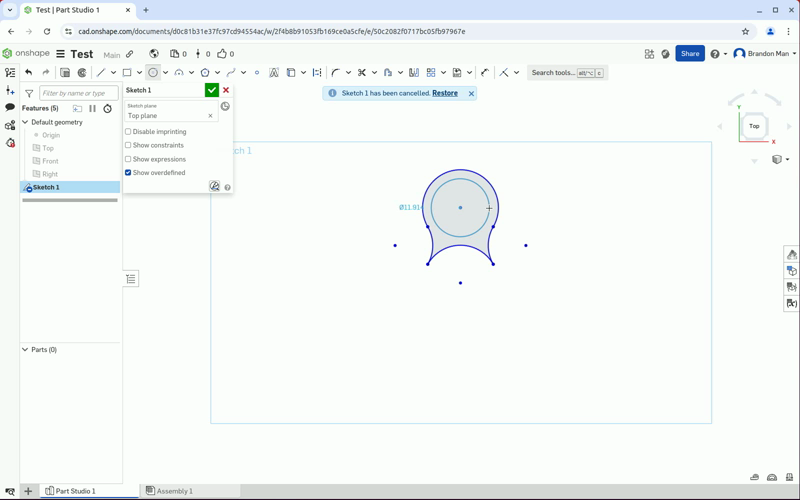
click(489, 207)
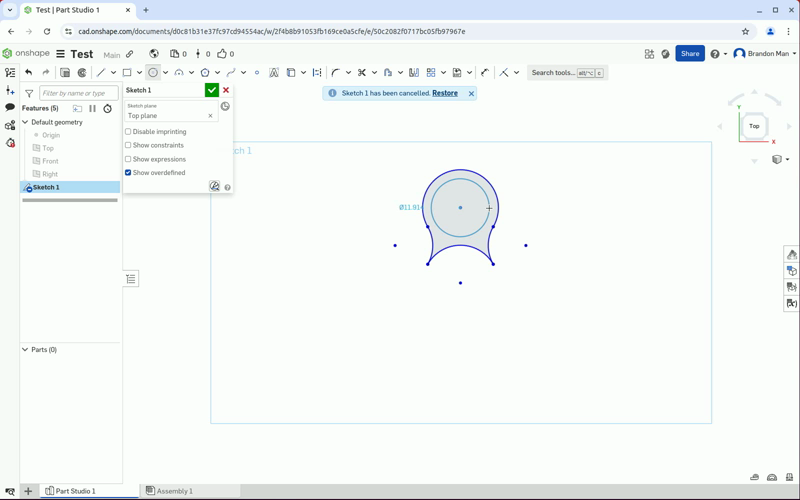
key(esc)
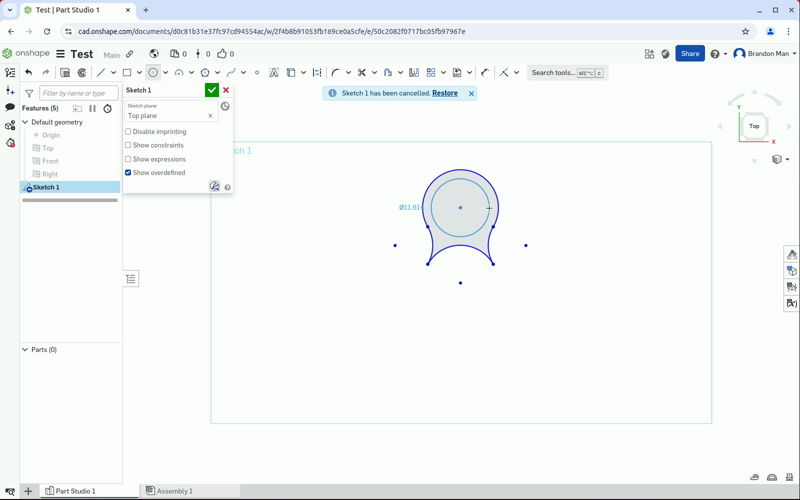
mouse_move(470, 239)
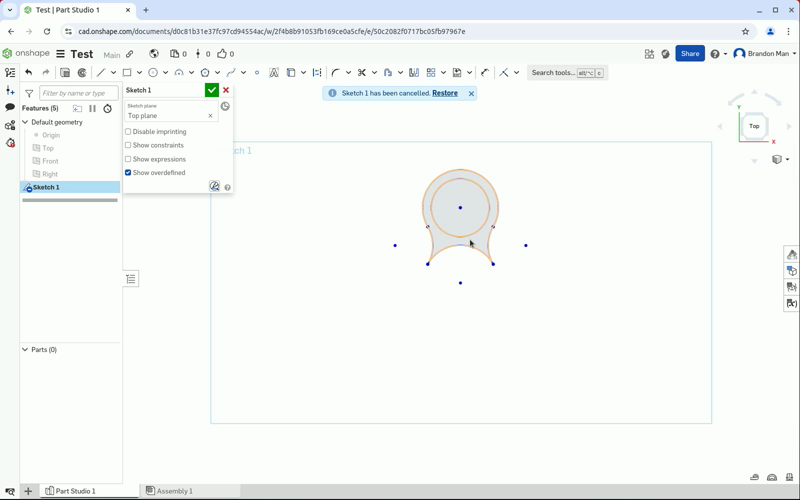
click(470, 239)
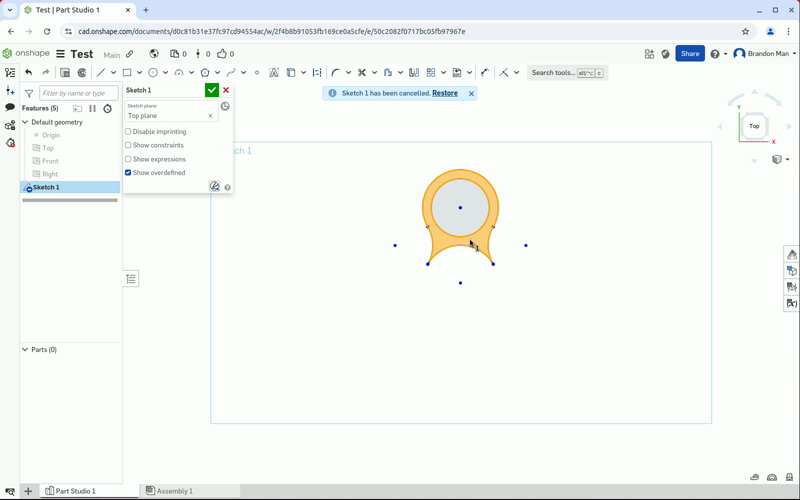
mouse_move(73, 352)
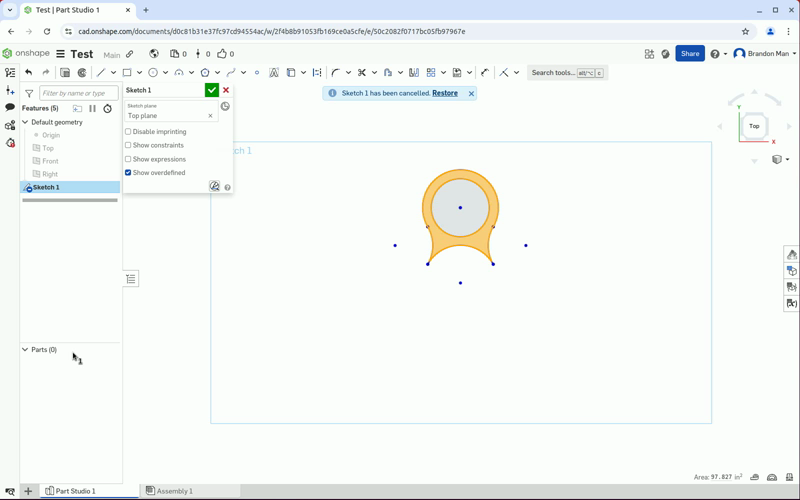
key(shift+y)
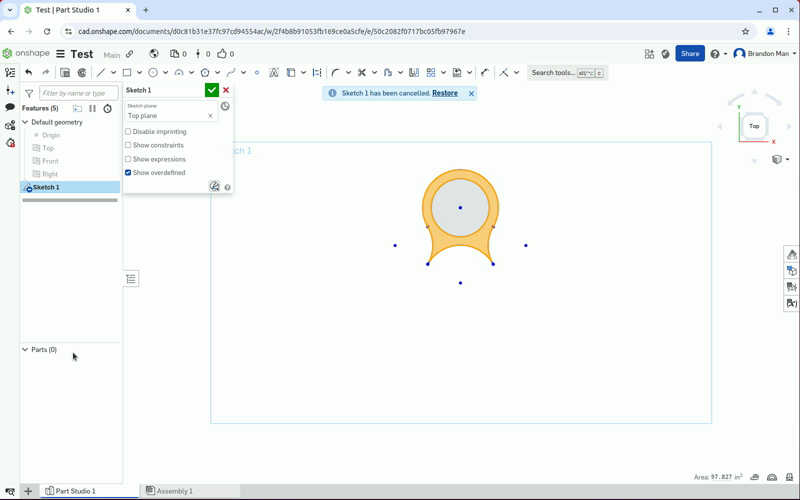
key(shift+e)
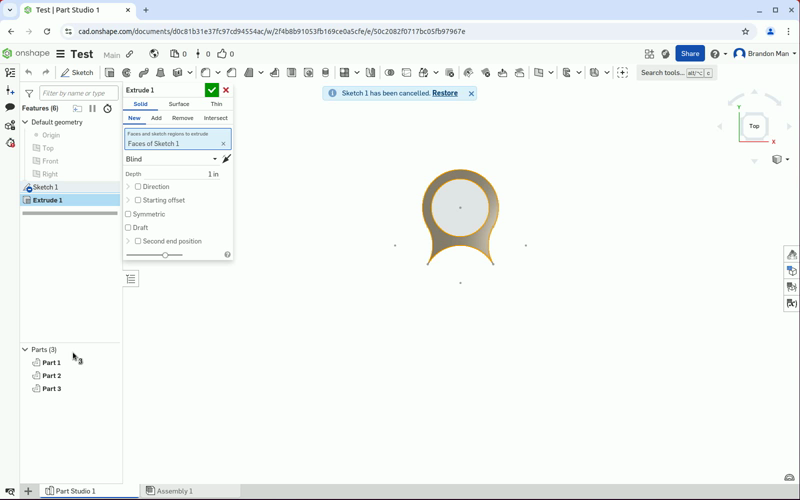
mouse_move(143, 106)
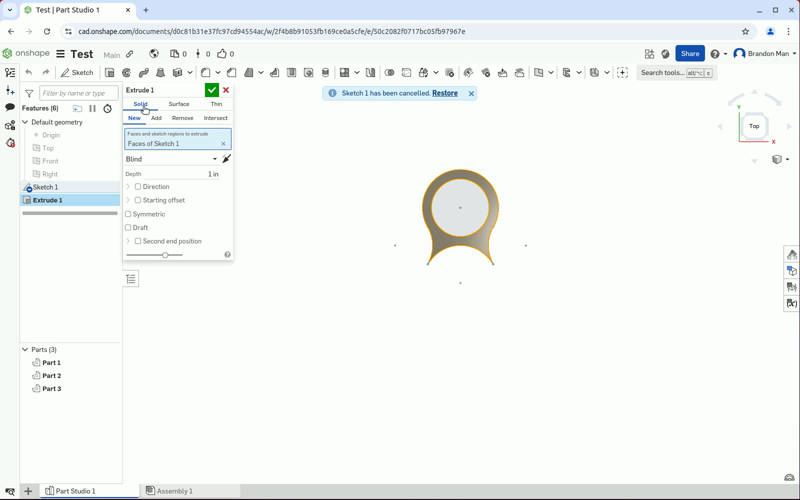
click(143, 106)
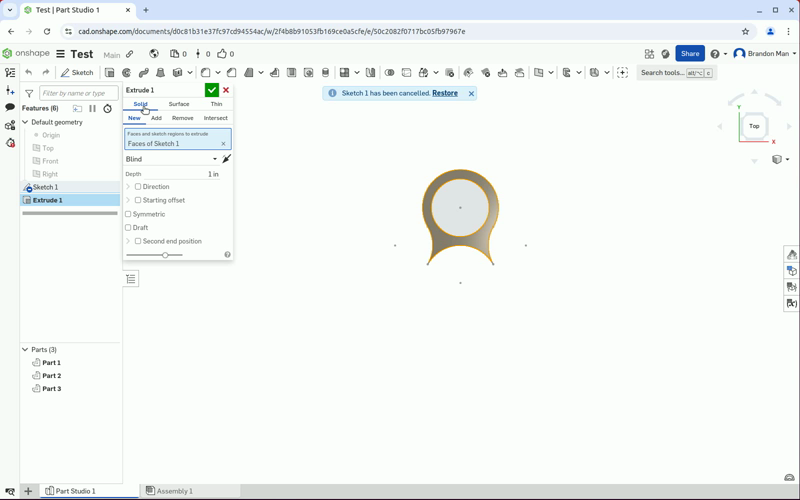
mouse_move(137, 120)
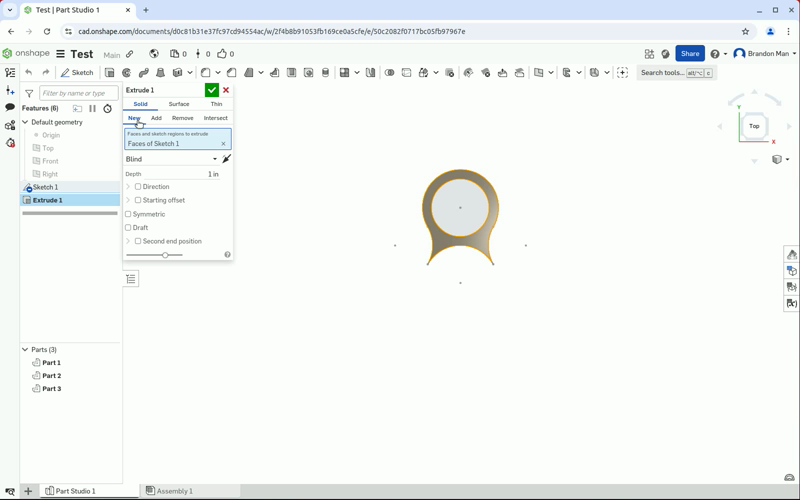
click(137, 120)
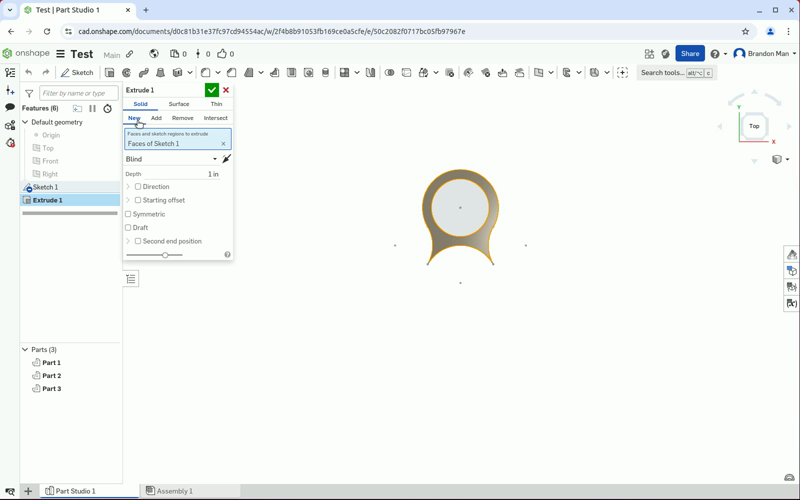
key(tab, 4)
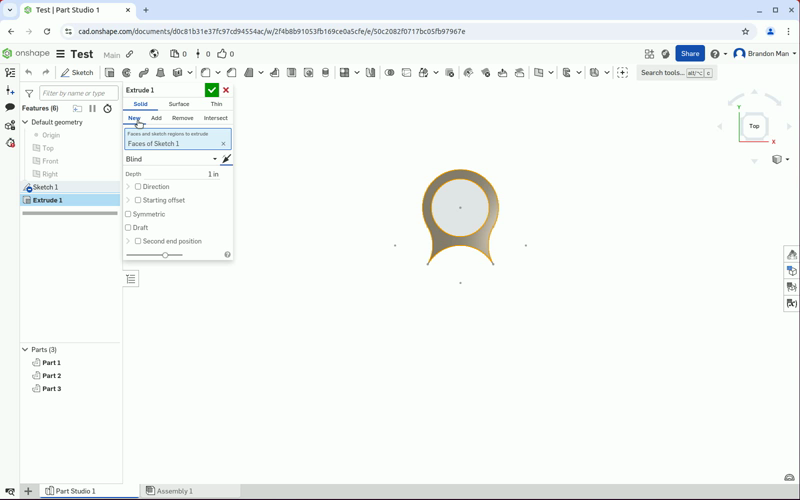
text(2.648)
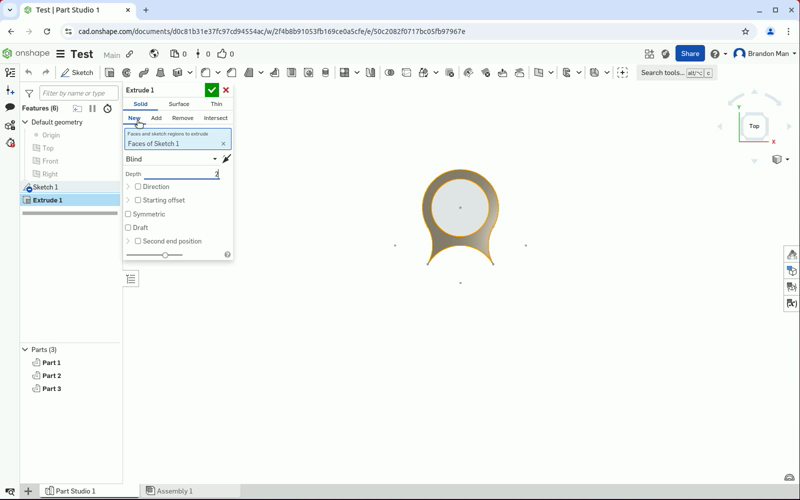
key(enter)
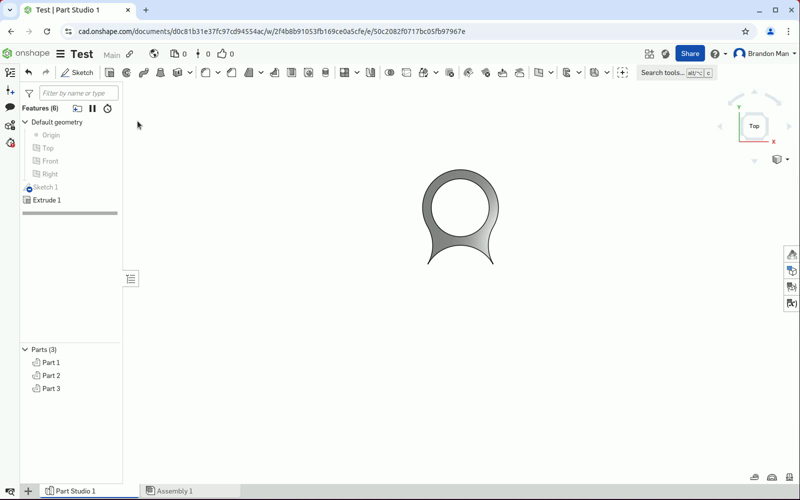
key(shift+h)
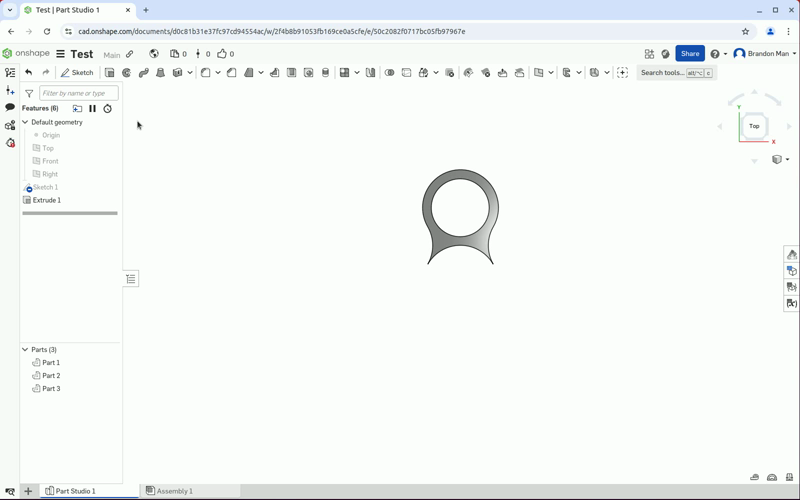
key(shift+h)
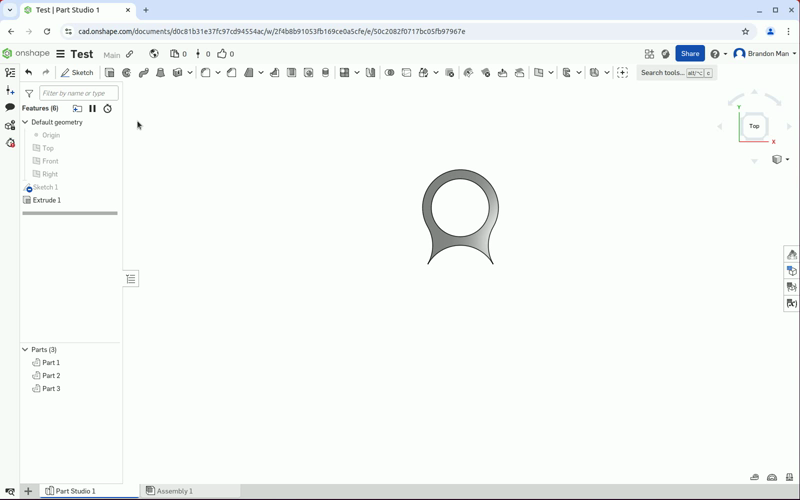
mouse_move(73, 189)
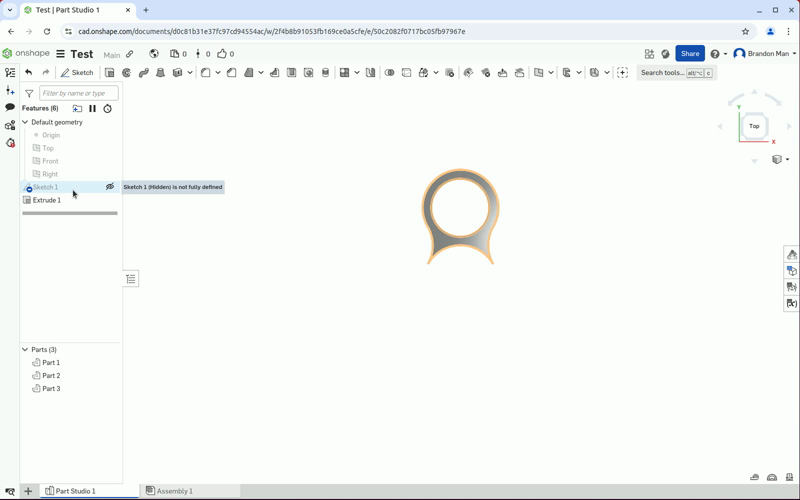
click(73, 189)
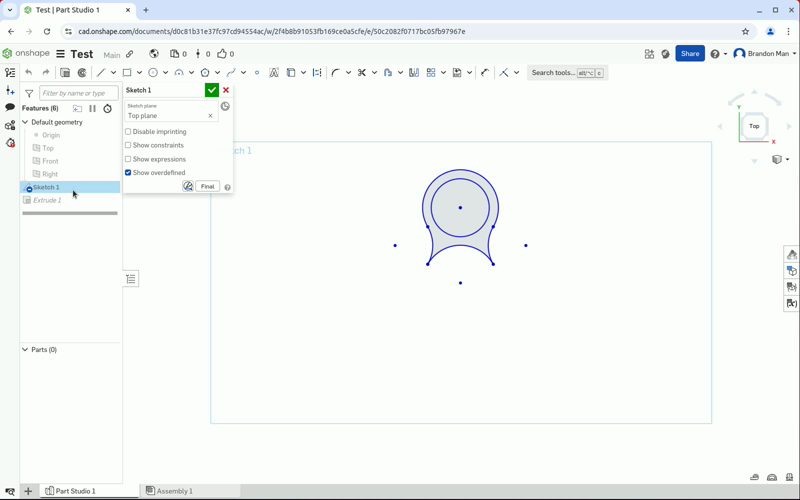
mouse_move(229, 92)
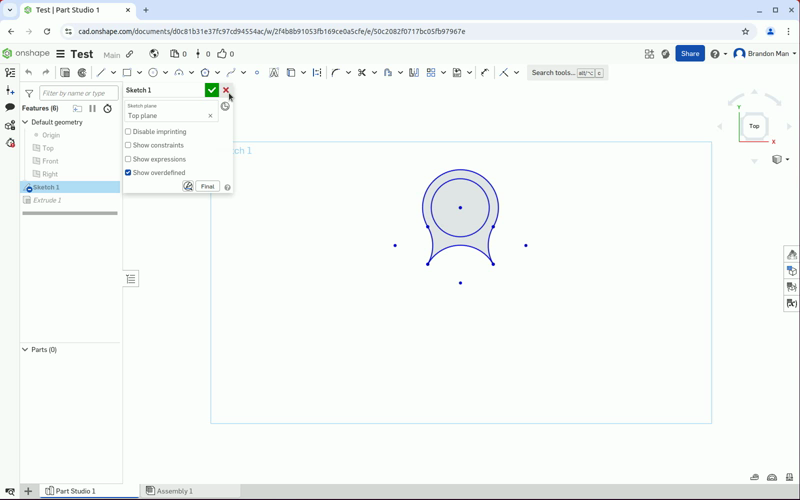
click(229, 92)
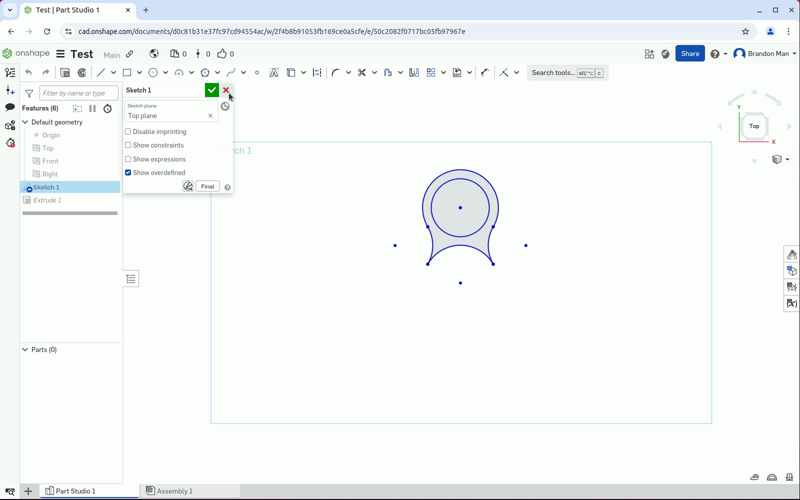
key(shift+s)
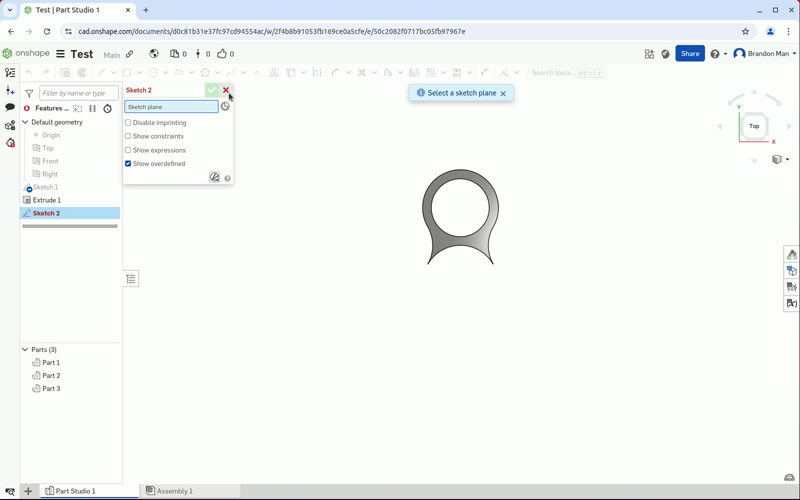
mouse_move(73, 150)
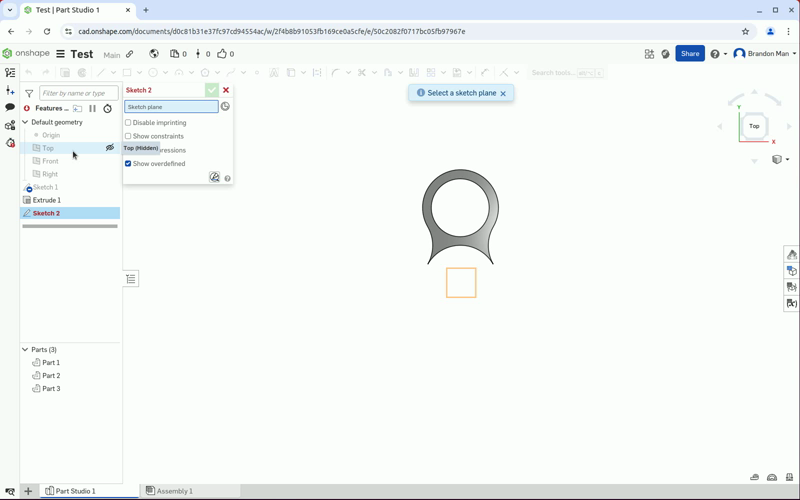
click(73, 150)
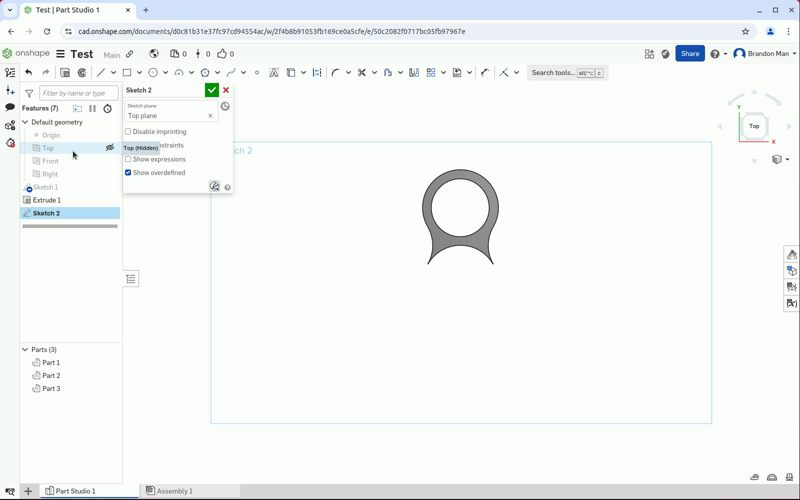
mouse_move(73, 352)
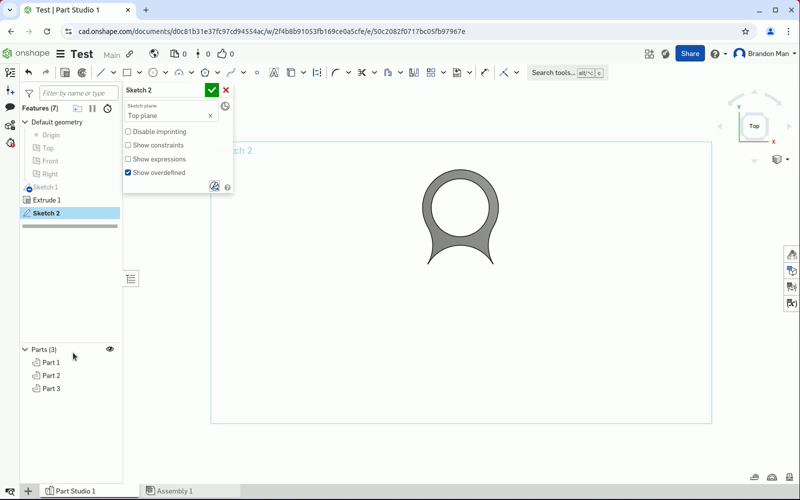
key(y)
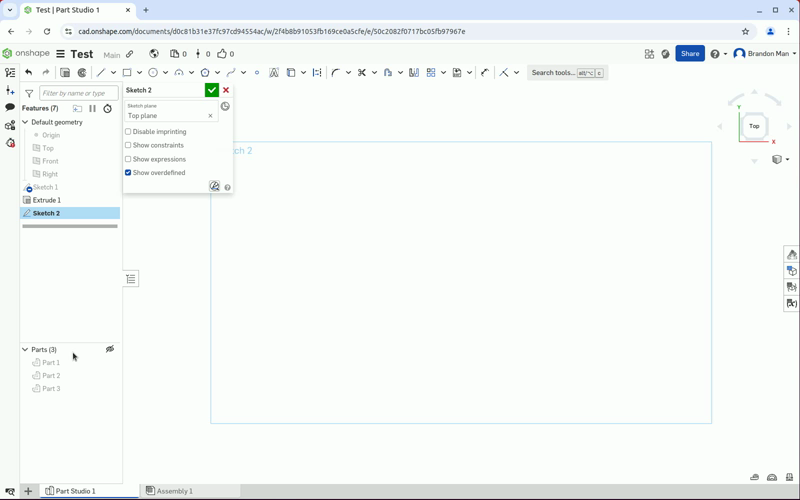
key(a)
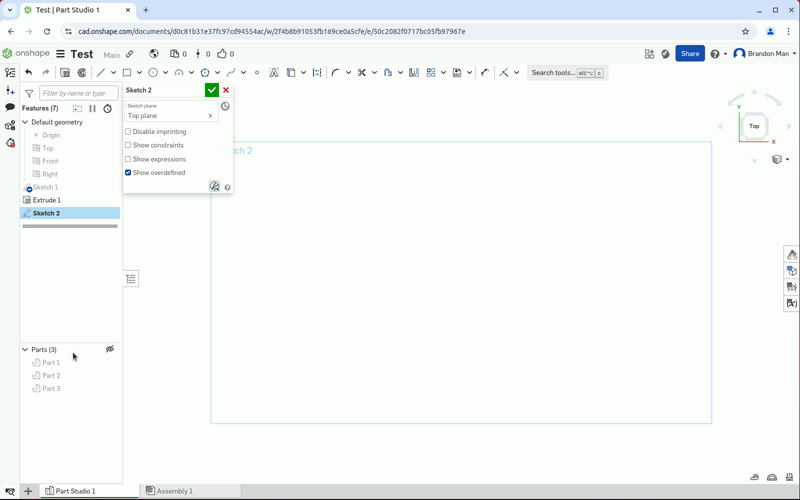
key_down(shift)
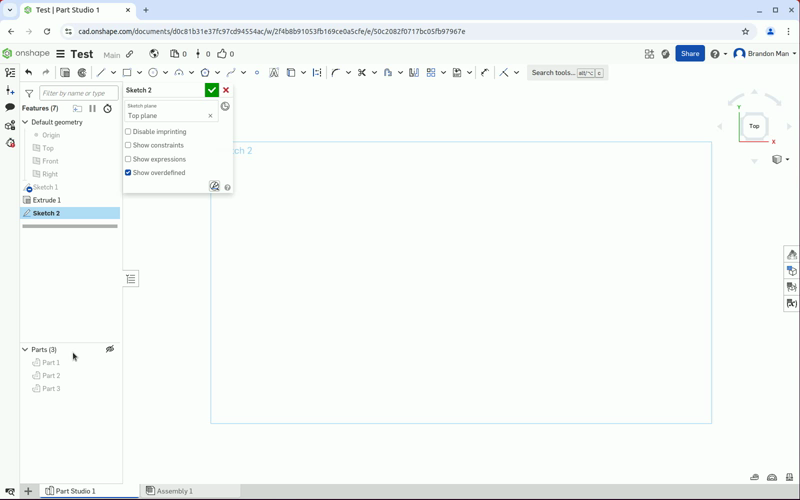
mouse_move(396, 282)
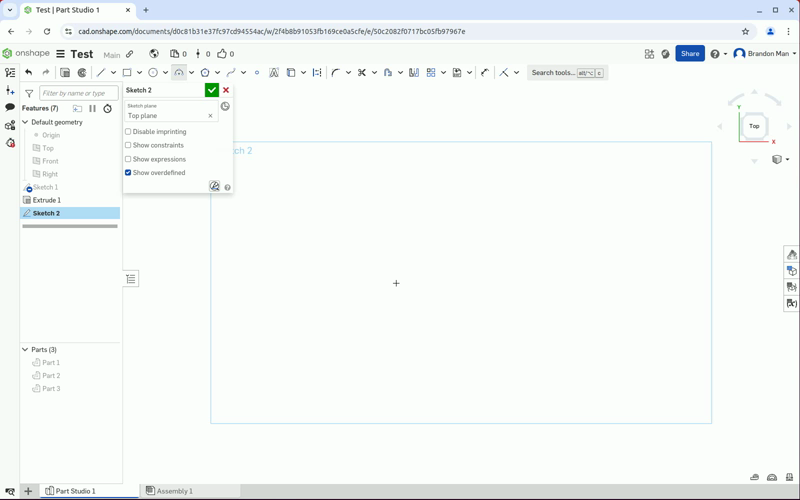
click(396, 282)
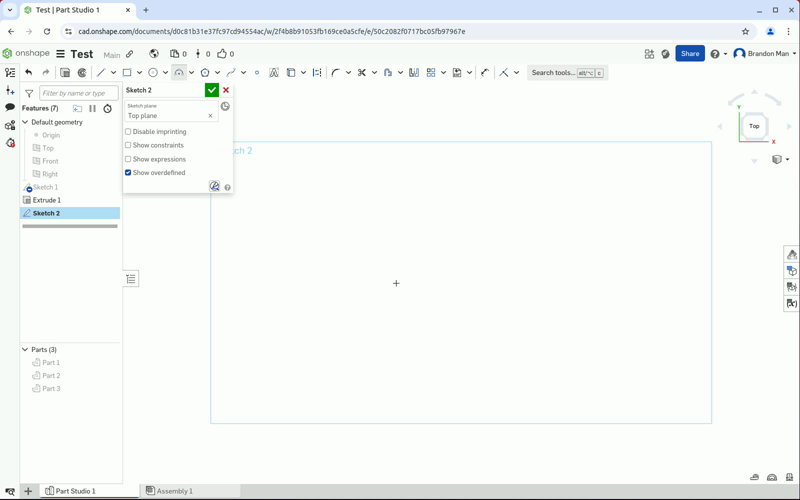
key_up(shift)
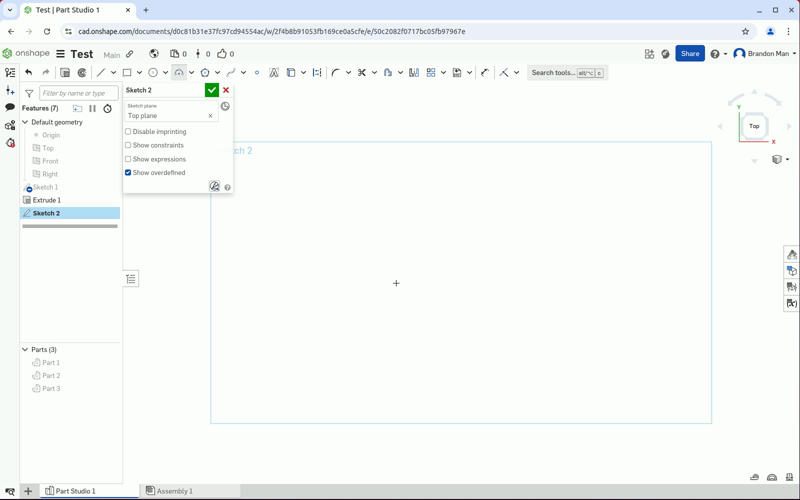
key_down(shift)
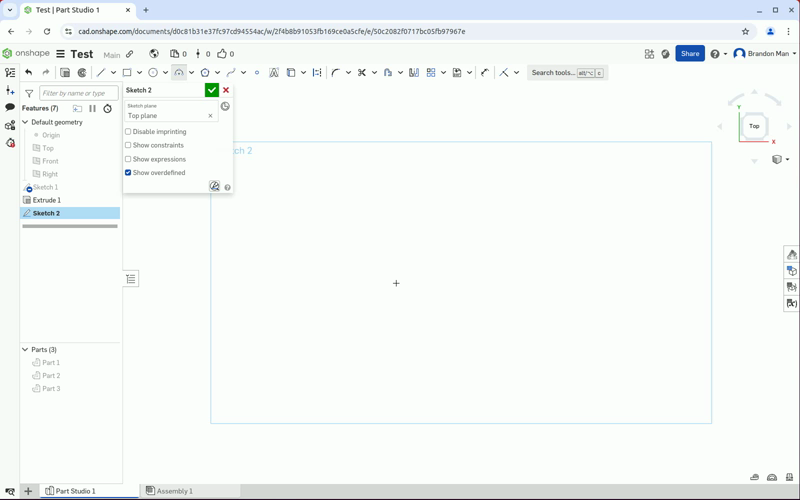
mouse_move(428, 339)
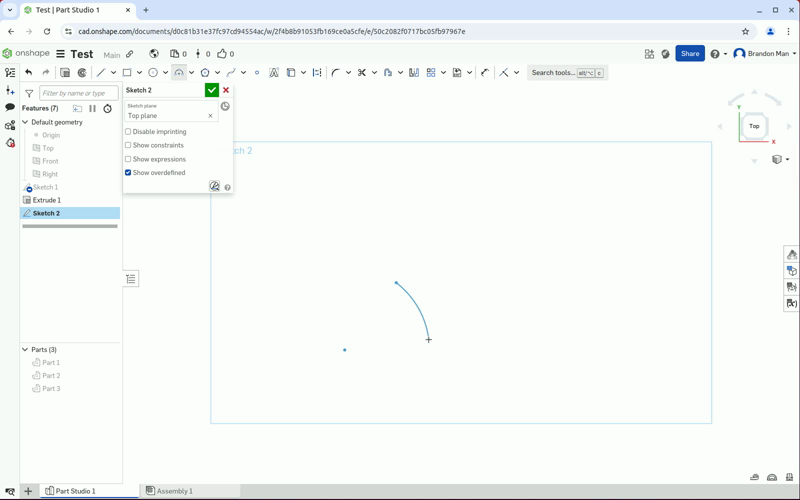
click(428, 339)
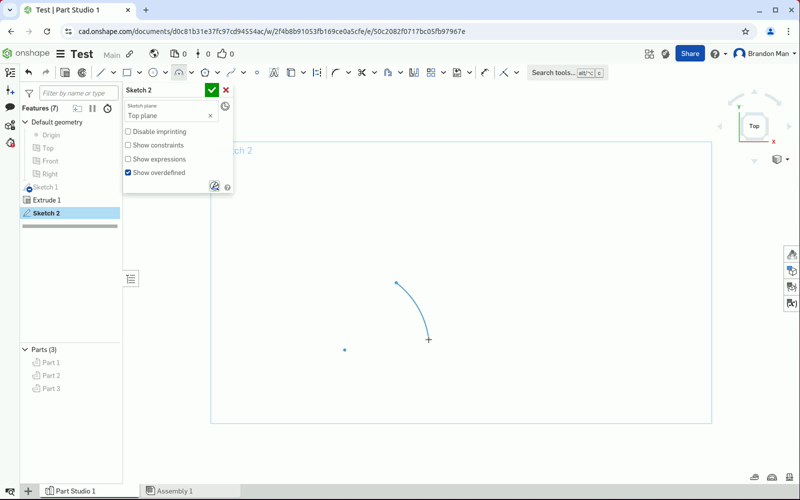
mouse_move(363, 339)
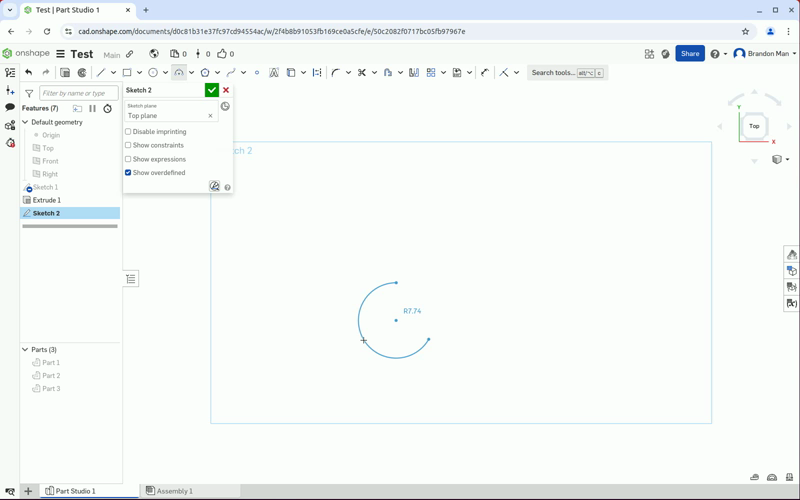
click(363, 339)
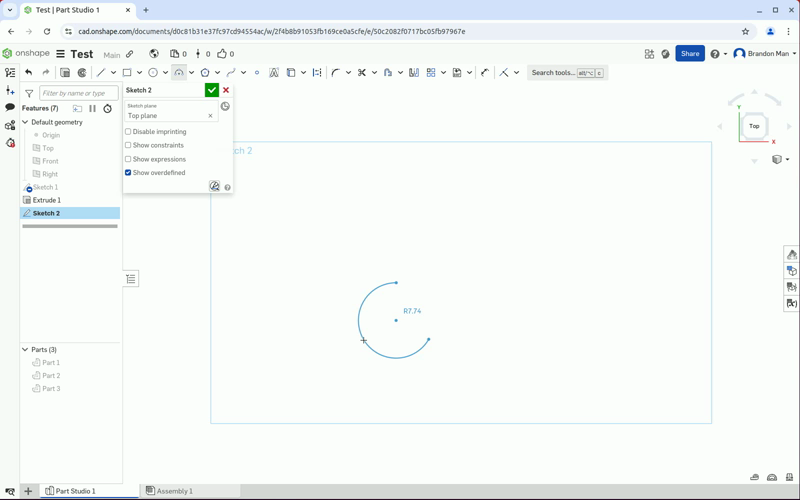
key_up(shift)
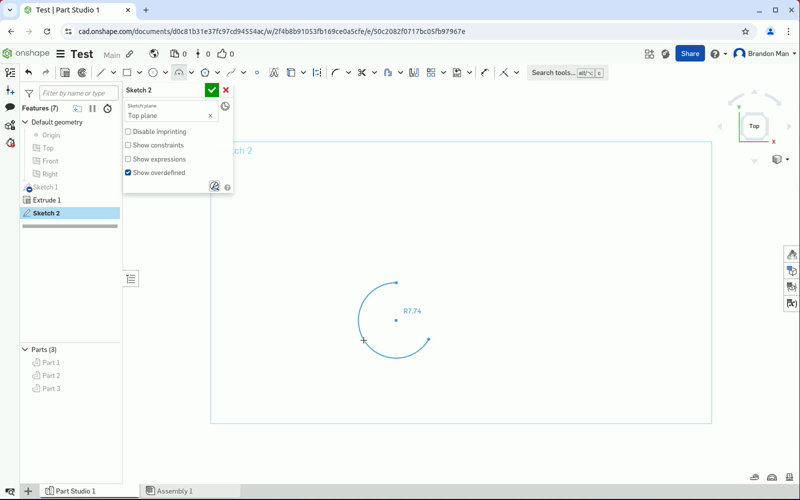
mouse_move(428, 339)
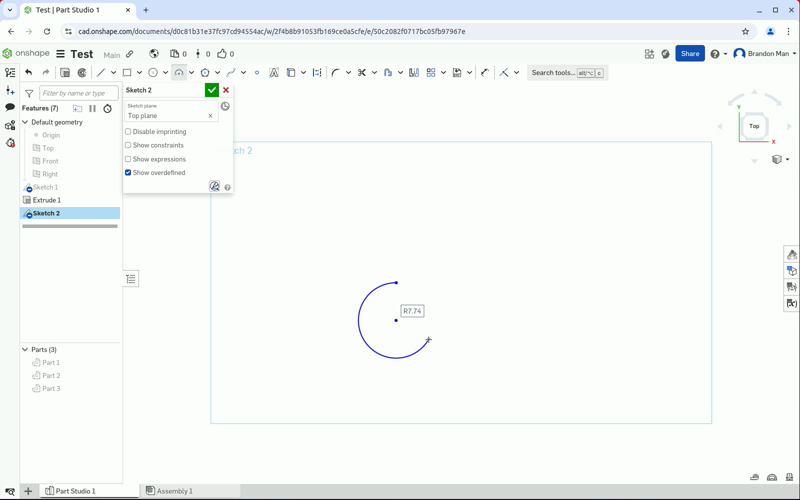
click(428, 339)
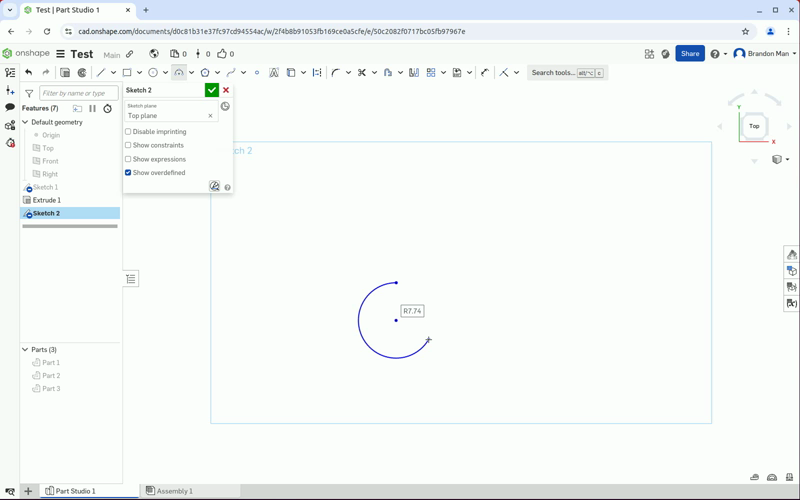
key_down(shift)
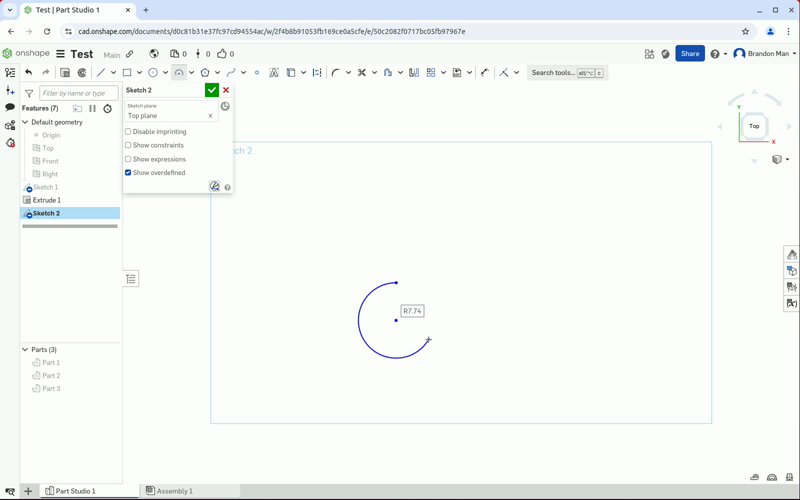
mouse_move(461, 321)
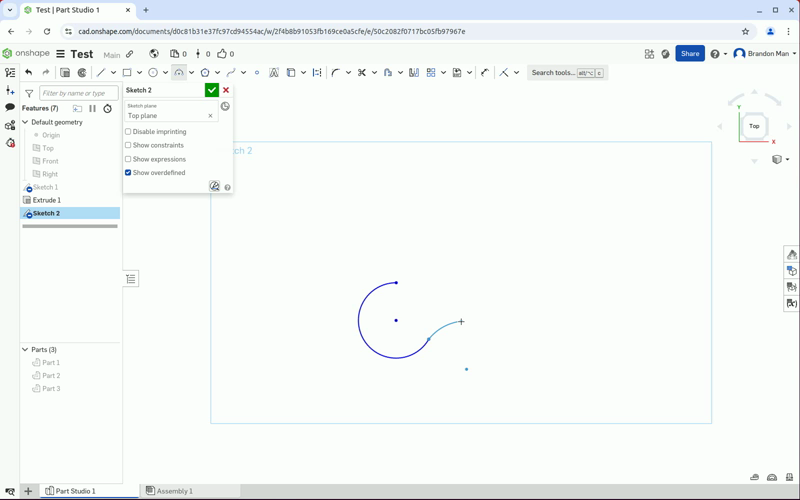
click(461, 321)
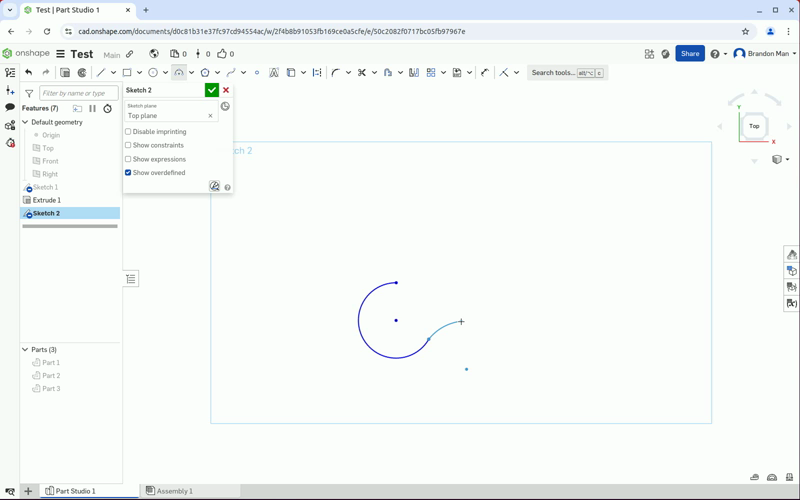
mouse_move(442, 325)
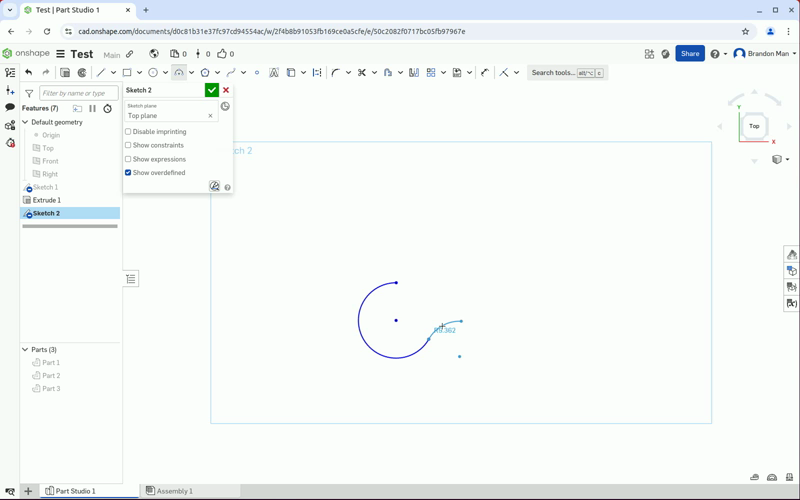
click(442, 325)
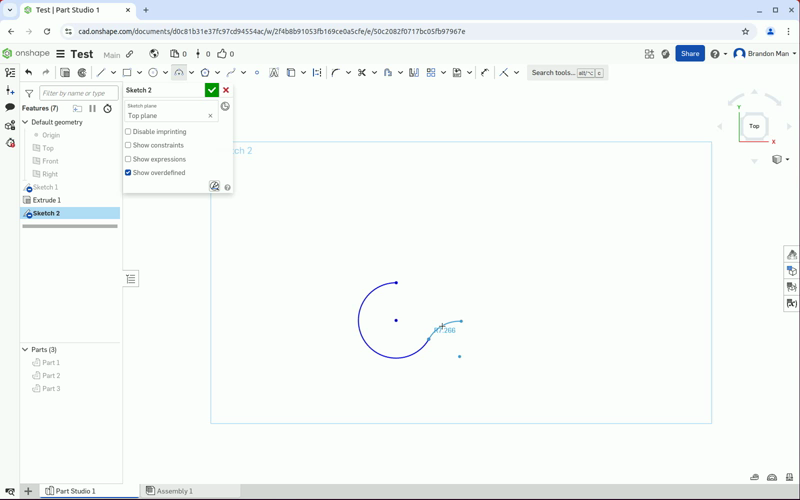
key_up(shift)
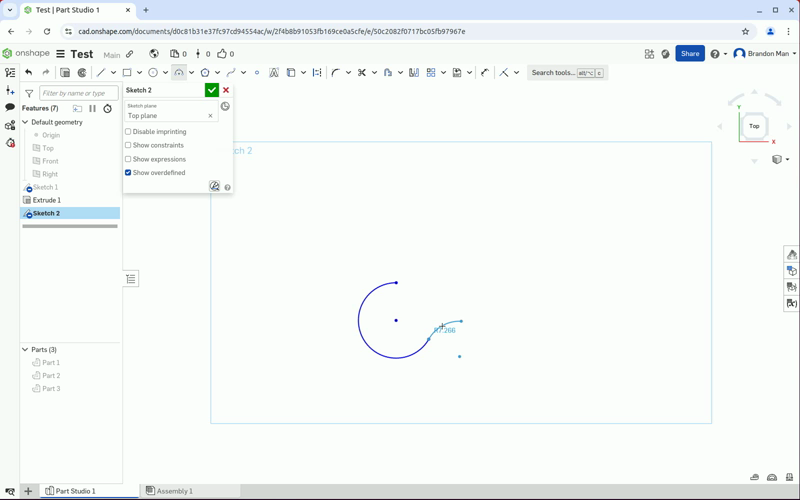
mouse_move(461, 321)
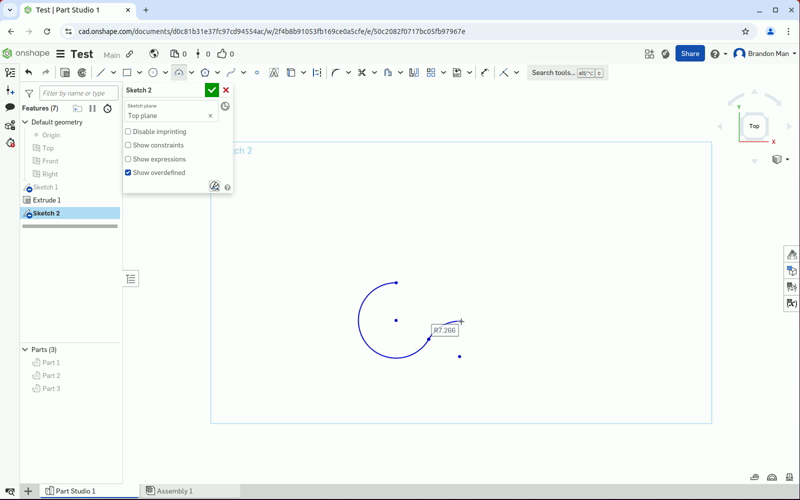
click(461, 321)
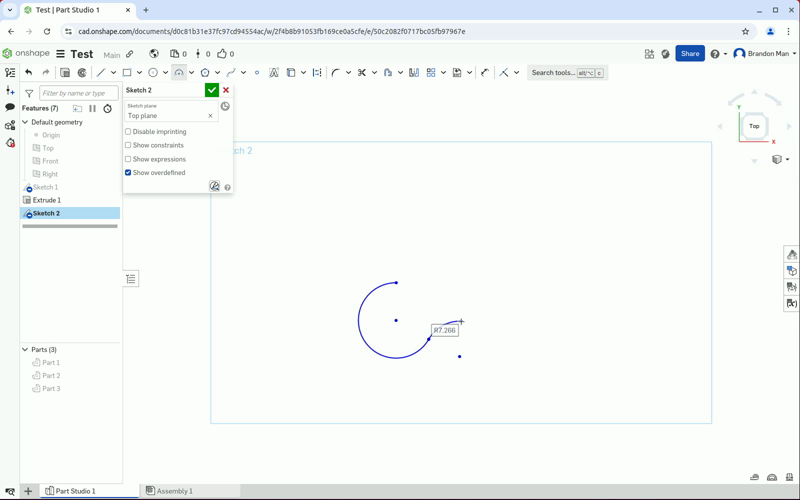
key_down(shift)
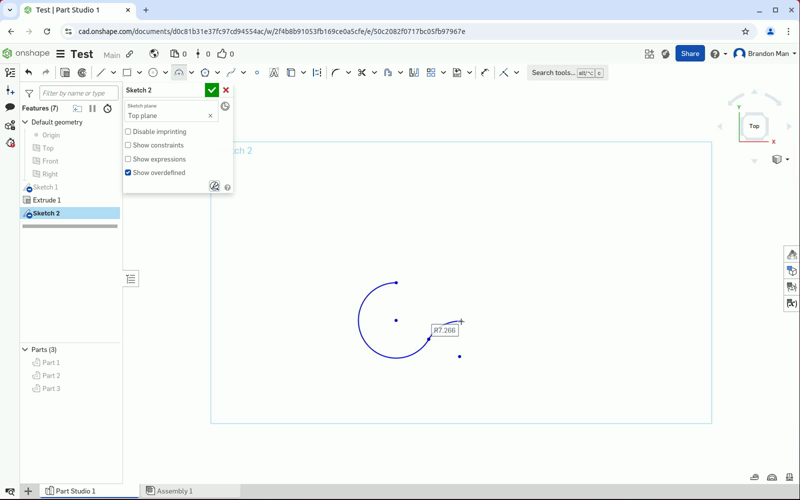
mouse_move(428, 264)
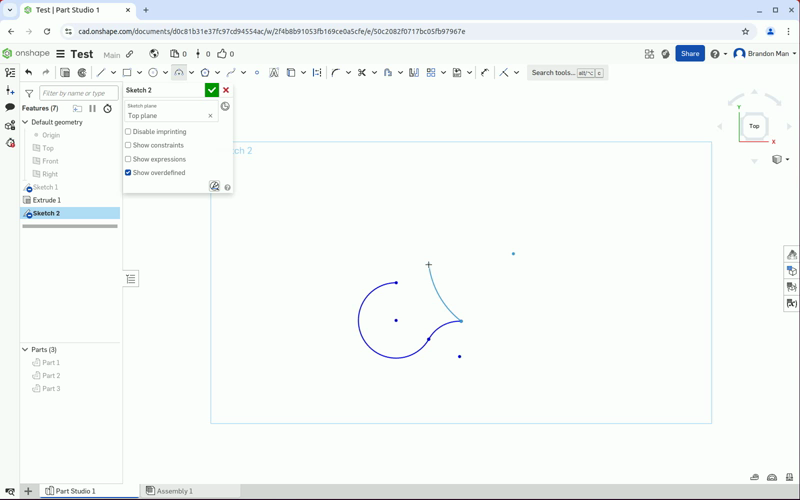
click(428, 264)
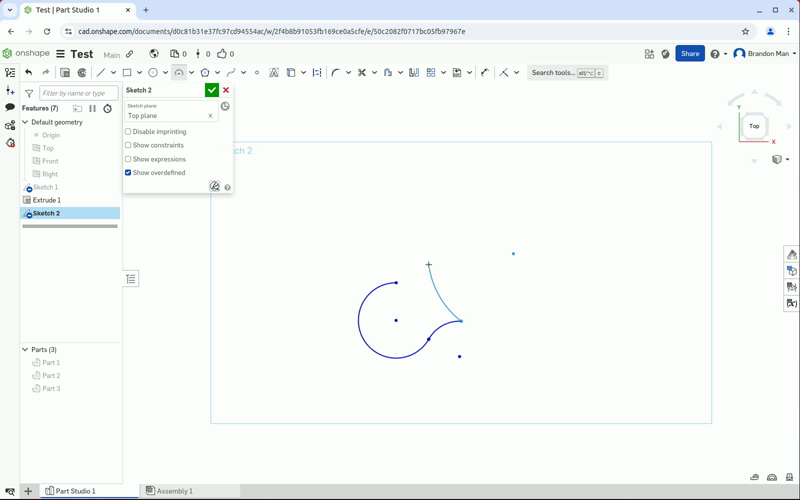
mouse_move(428, 301)
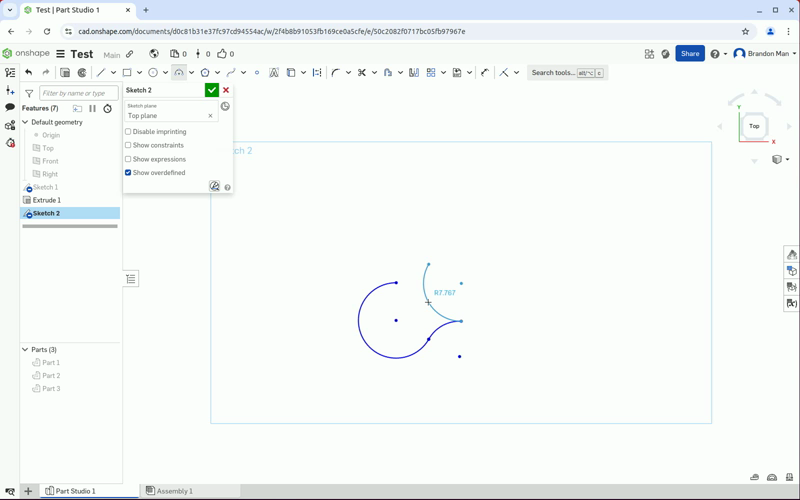
click(428, 301)
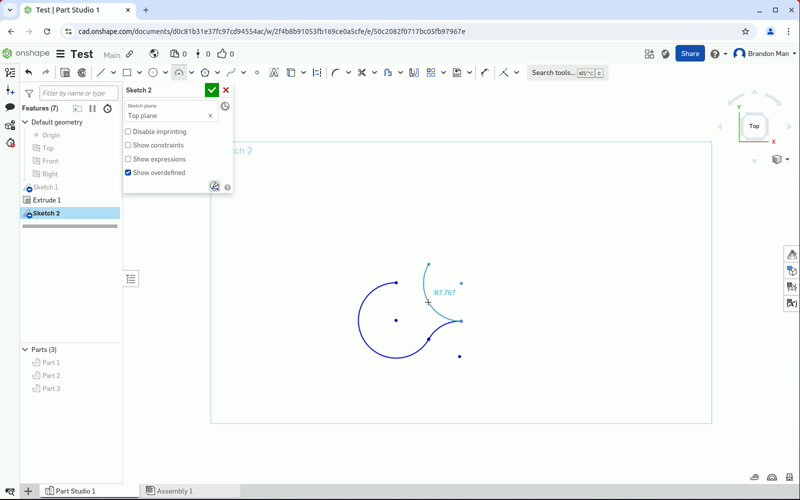
key_up(shift)
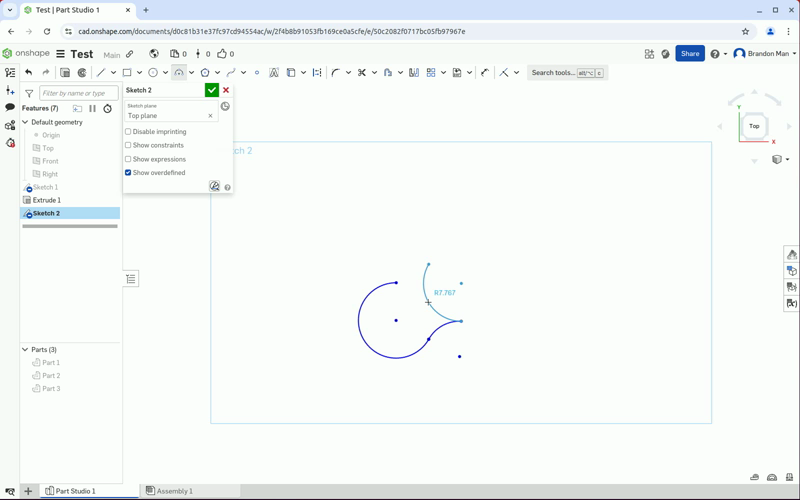
mouse_move(428, 264)
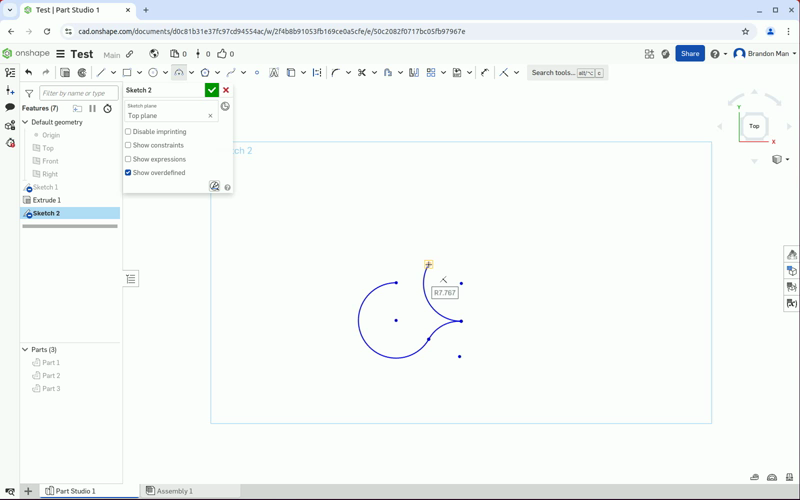
click(428, 264)
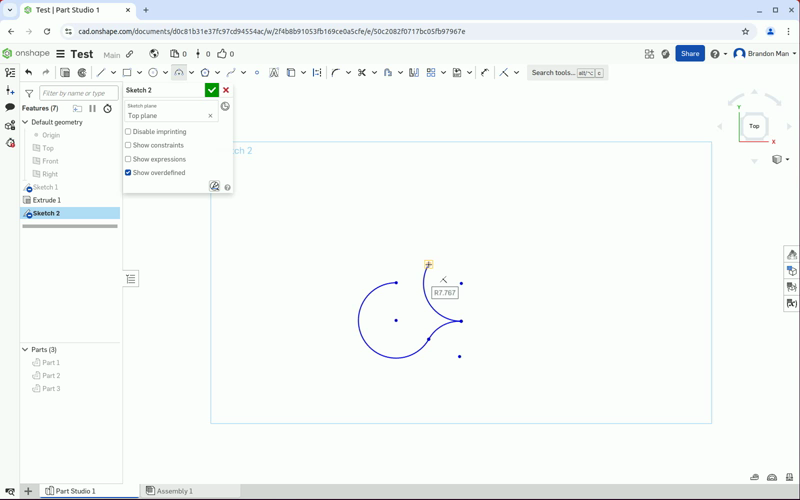
mouse_move(396, 282)
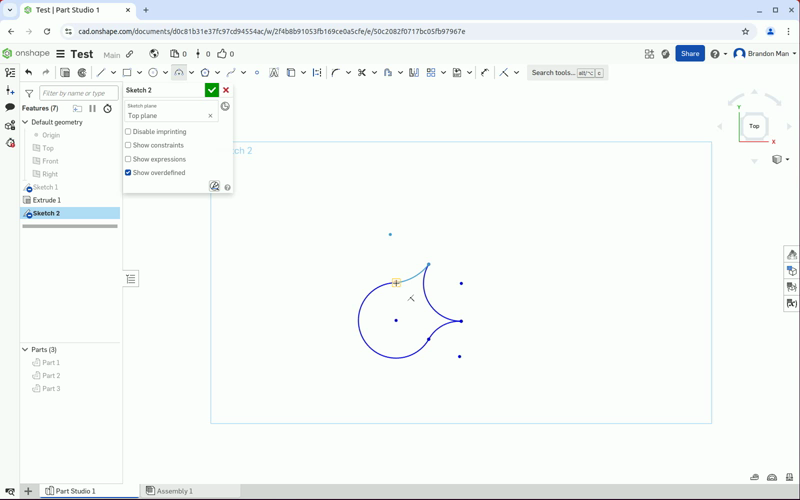
click(396, 282)
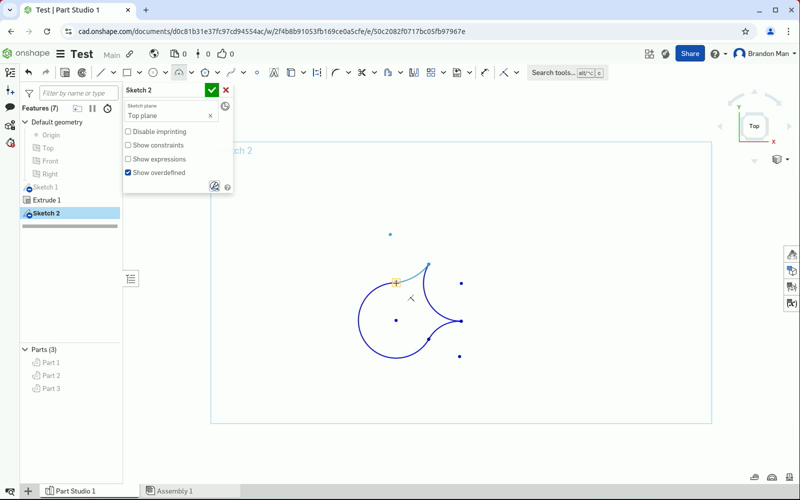
key_down(shift)
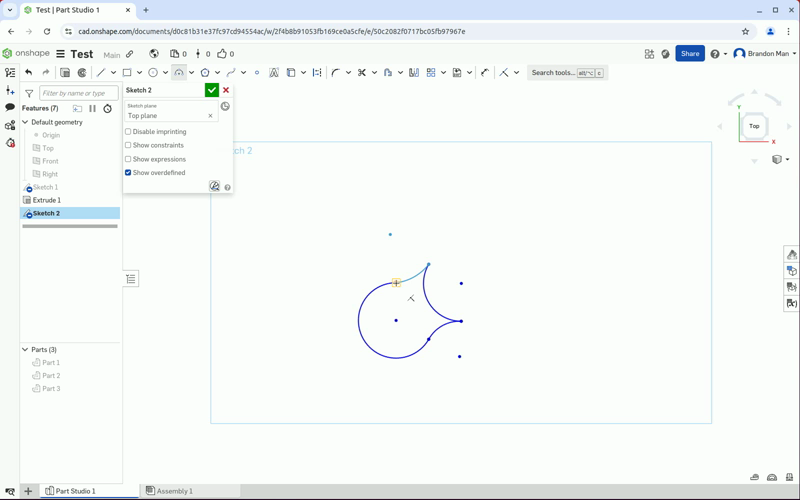
mouse_move(415, 277)
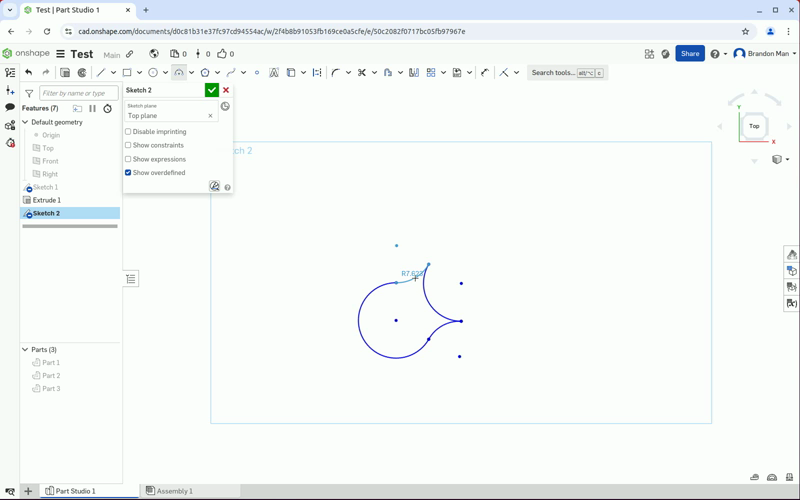
click(415, 277)
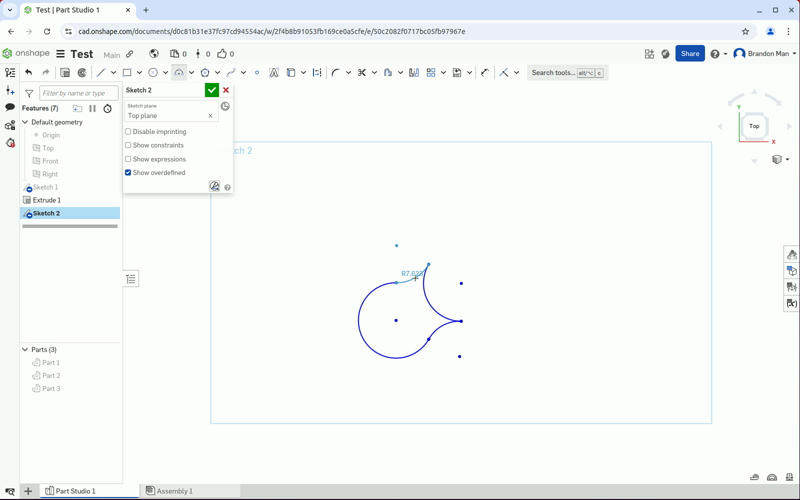
key_up(shift)
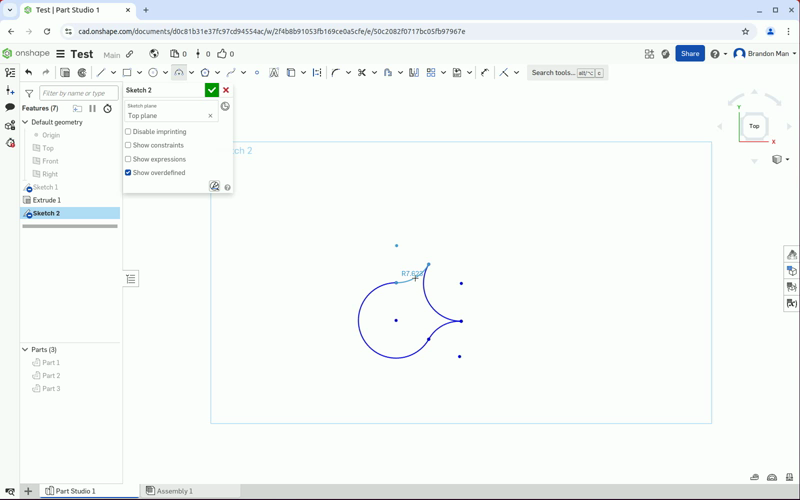
key(esc)
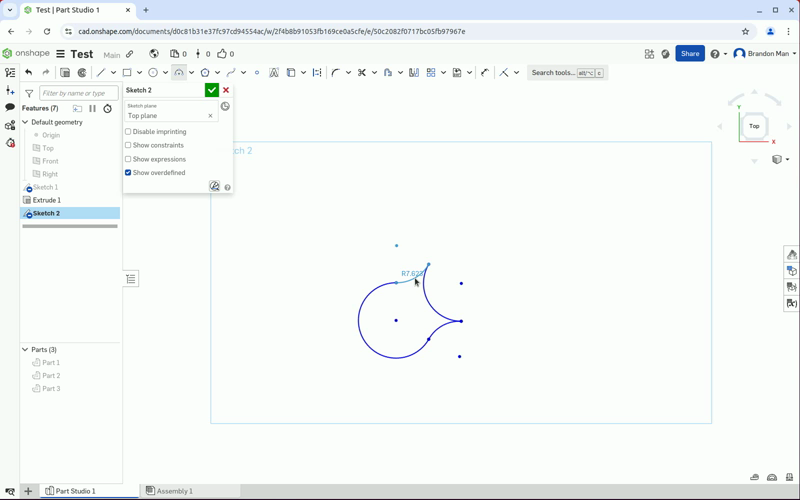
key(c)
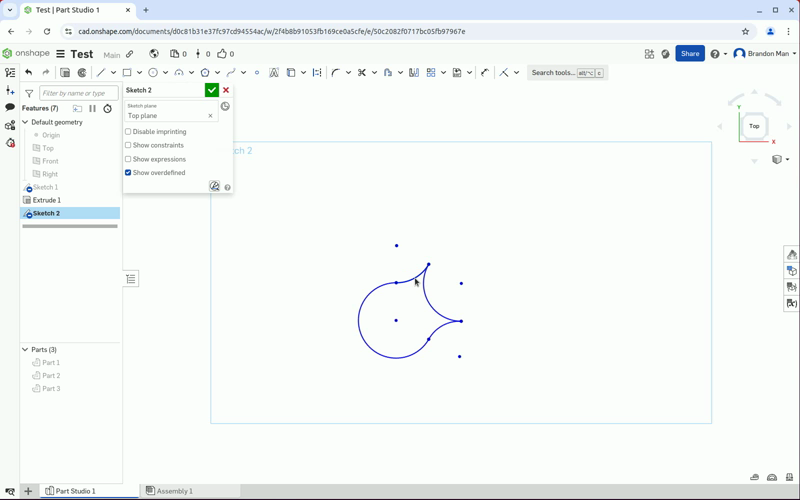
key_down(shift)
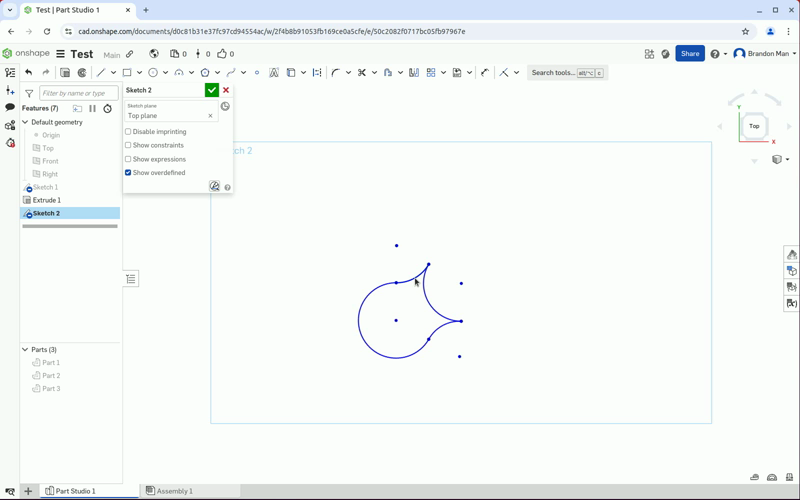
mouse_move(396, 321)
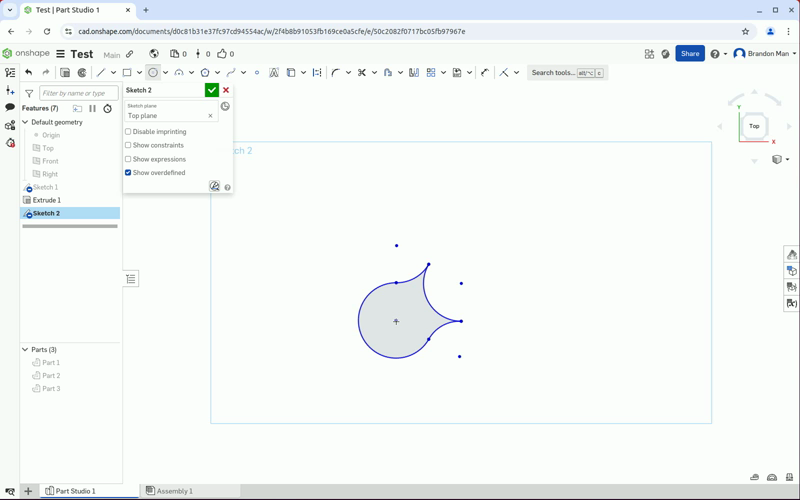
scroll(6)
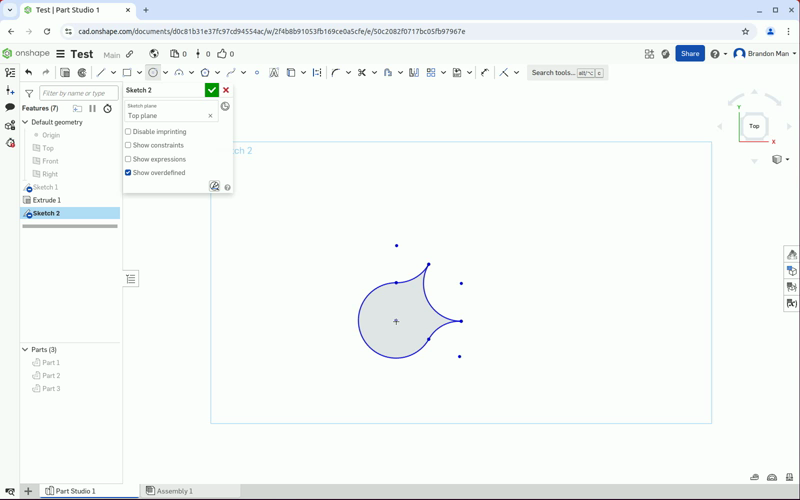
scroll(6)
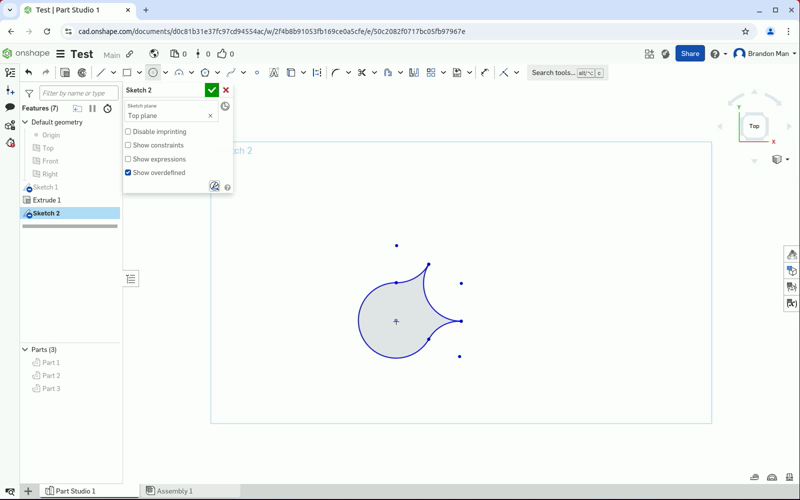
scroll(6)
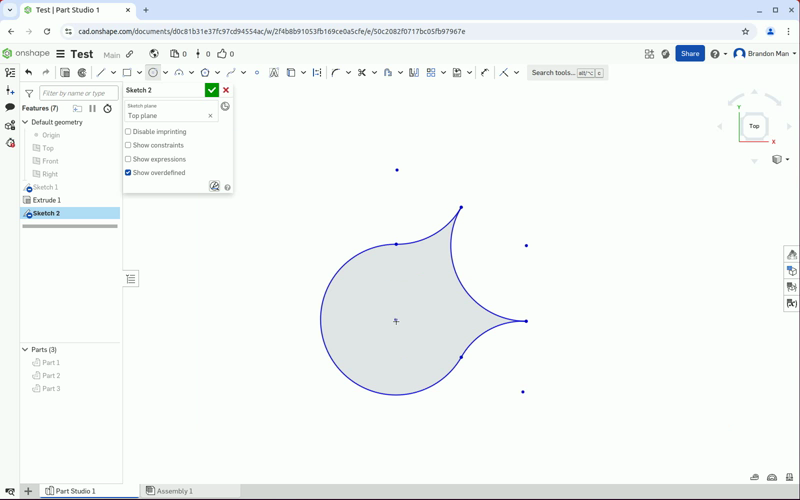
scroll(6)
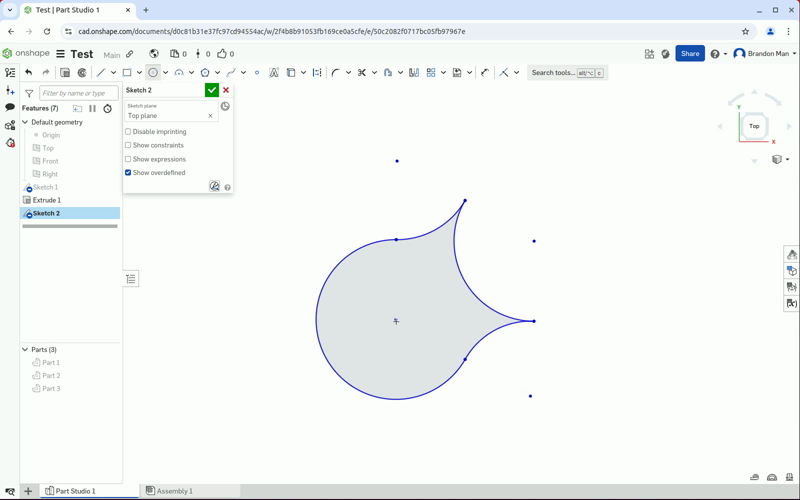
scroll(6)
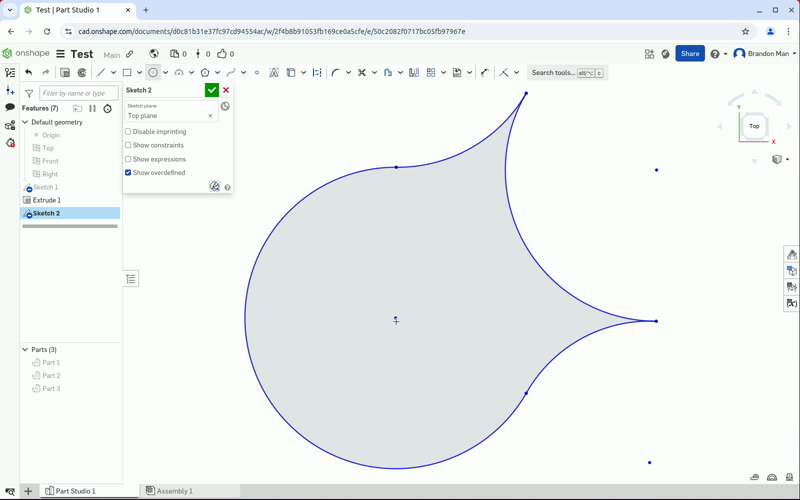
scroll(6)
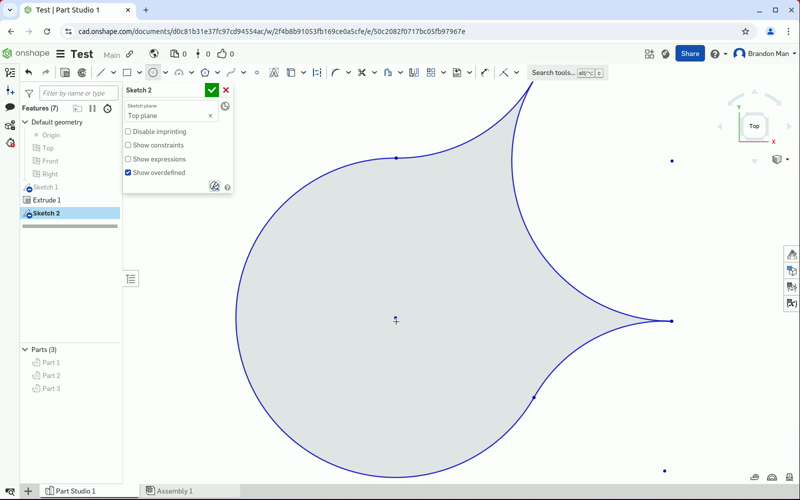
scroll(6)
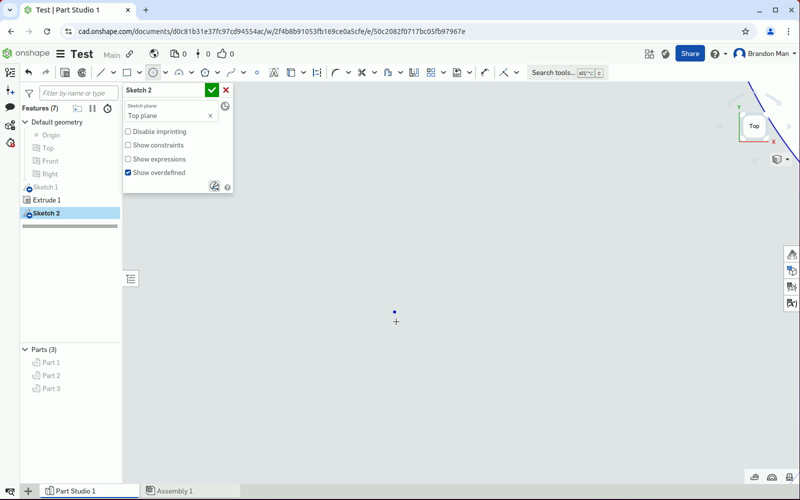
click(396, 321)
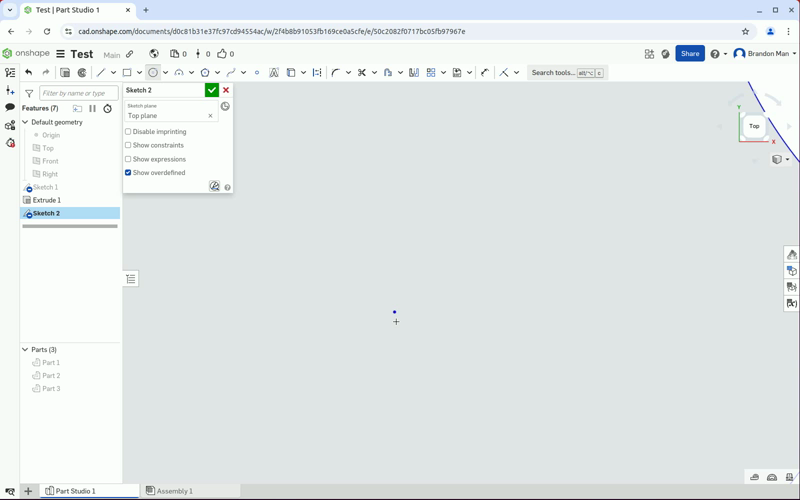
scroll(-6)
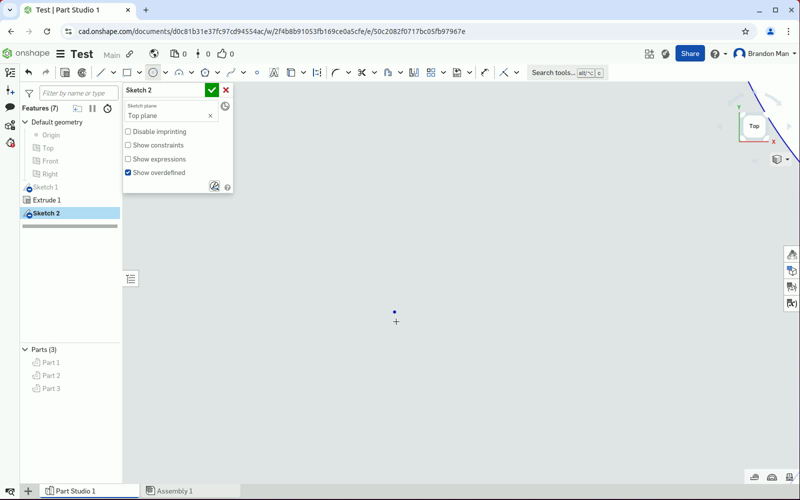
scroll(-6)
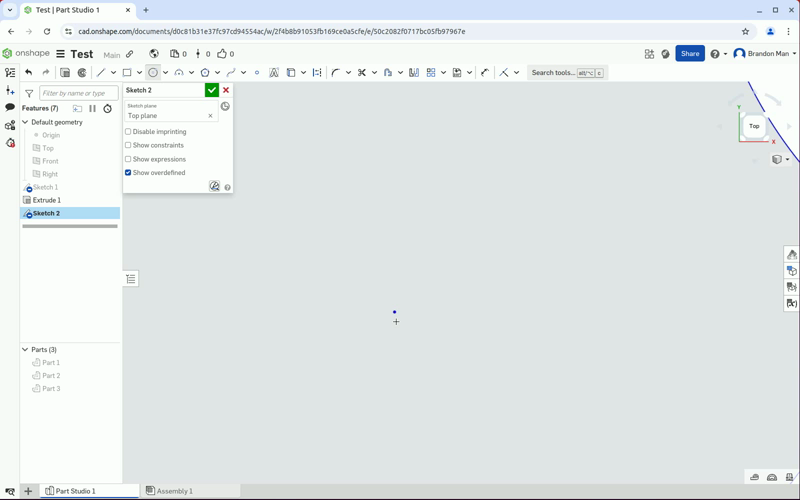
scroll(-6)
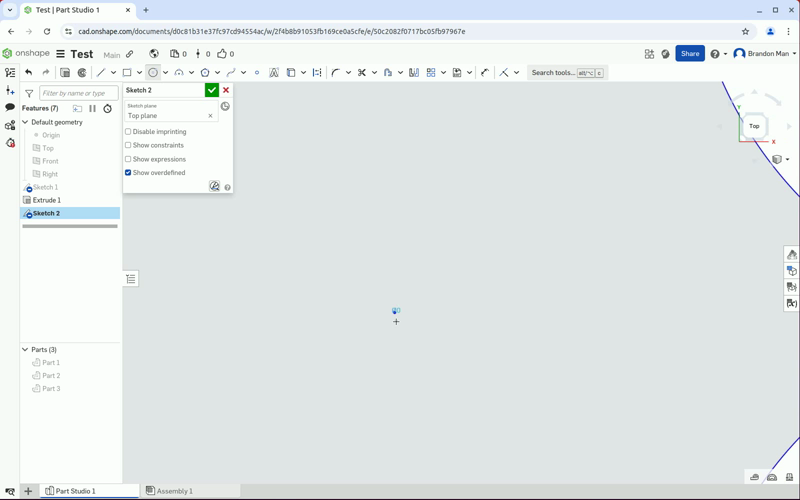
scroll(-6)
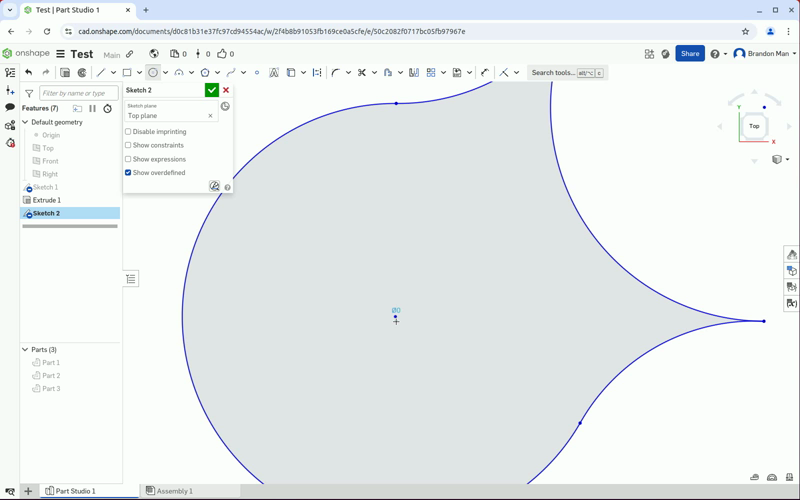
scroll(-6)
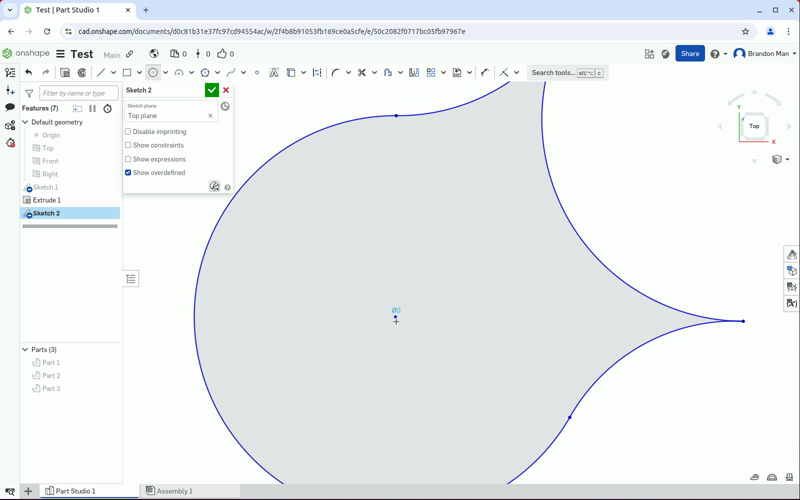
scroll(-6)
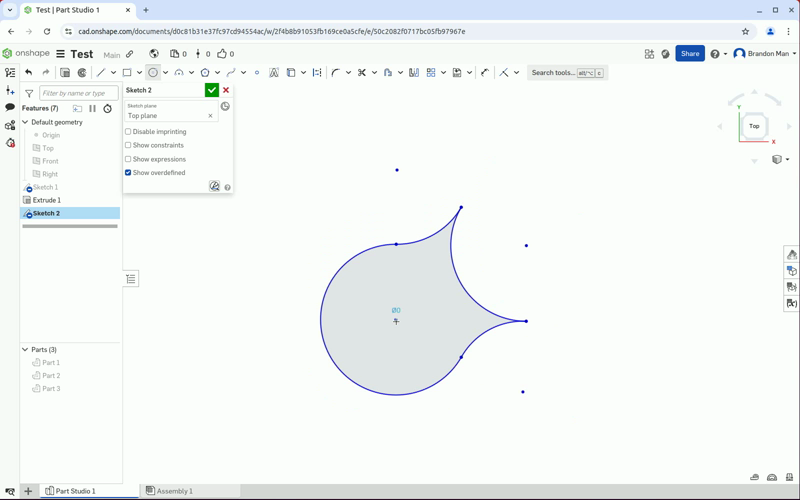
scroll(-6)
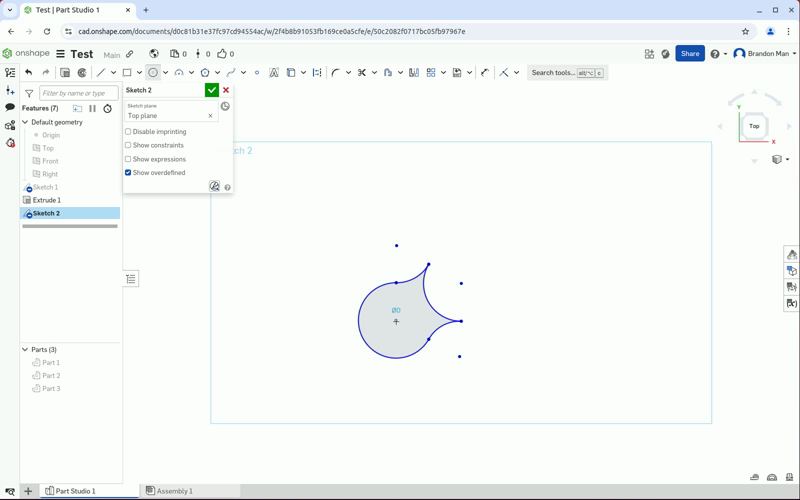
key_up(shift)
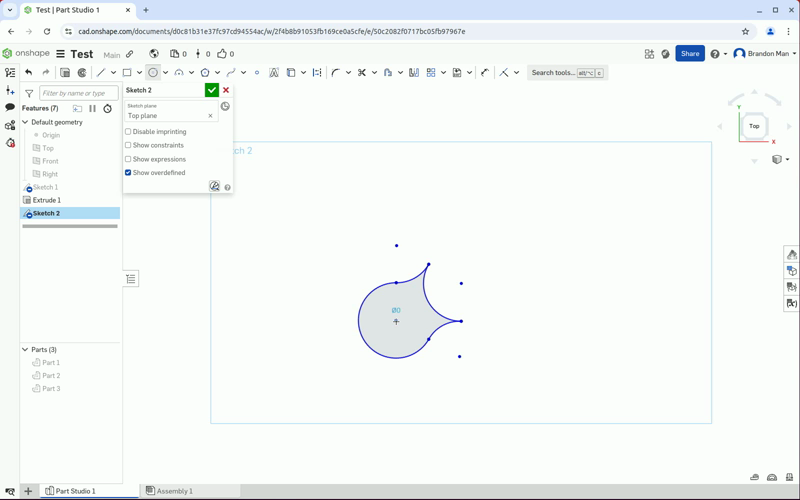
mouse_move(424, 321)
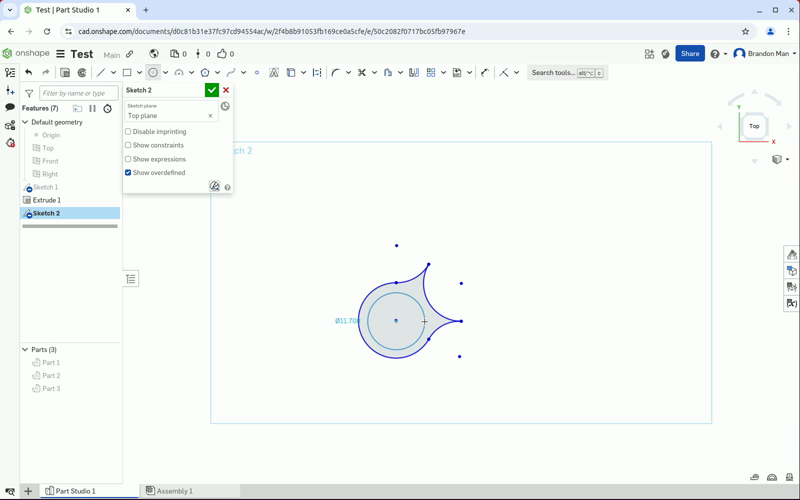
click(424, 321)
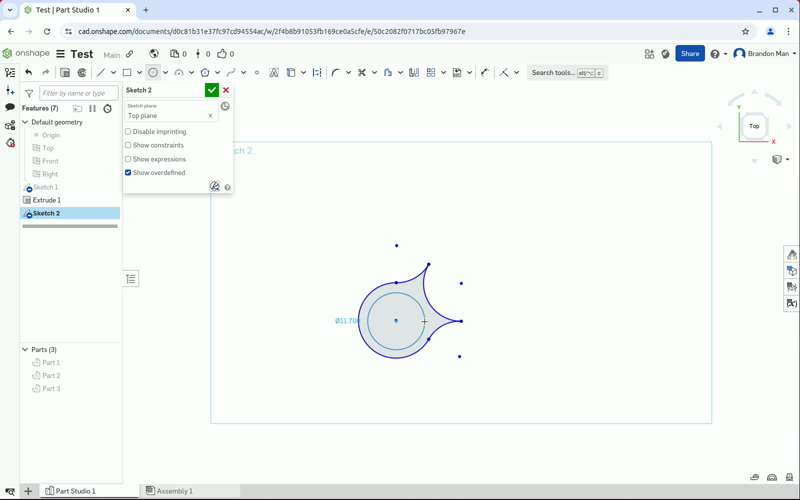
key(esc)
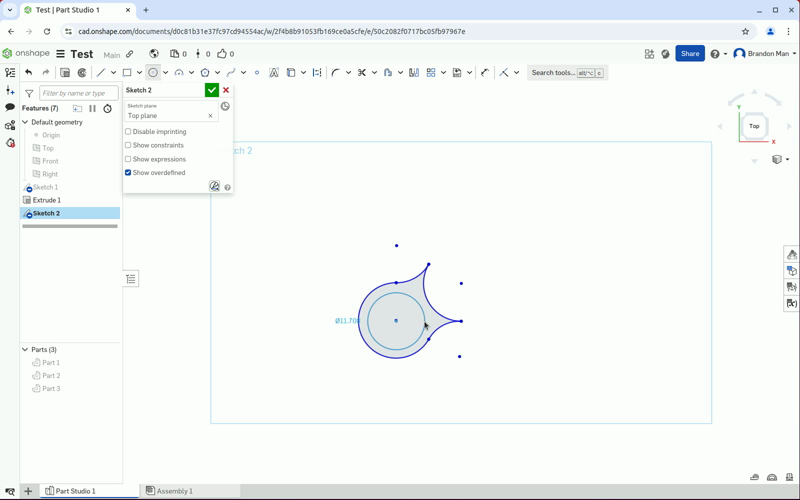
mouse_move(363, 314)
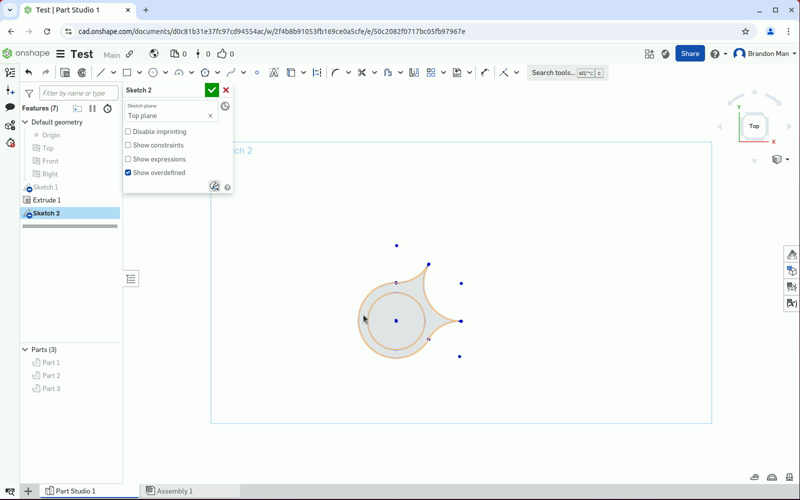
click(363, 314)
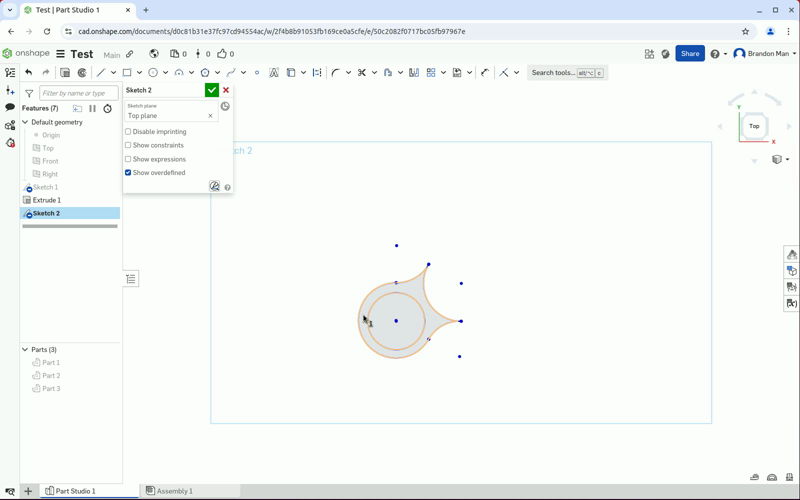
mouse_move(73, 352)
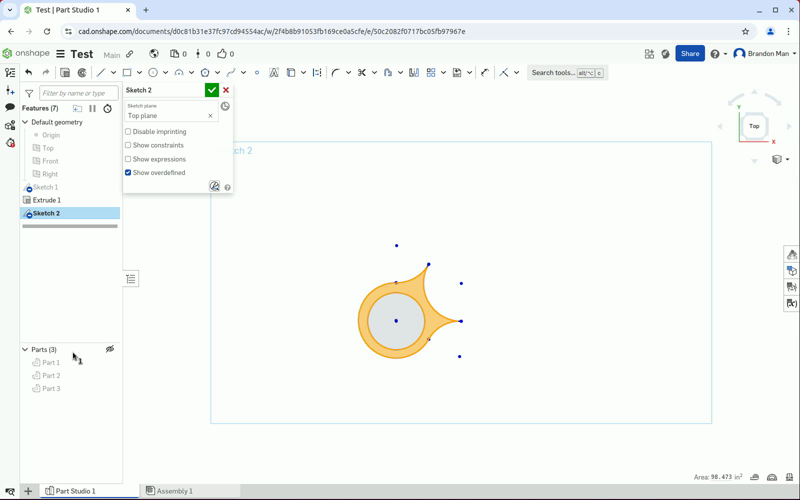
key(shift+y)
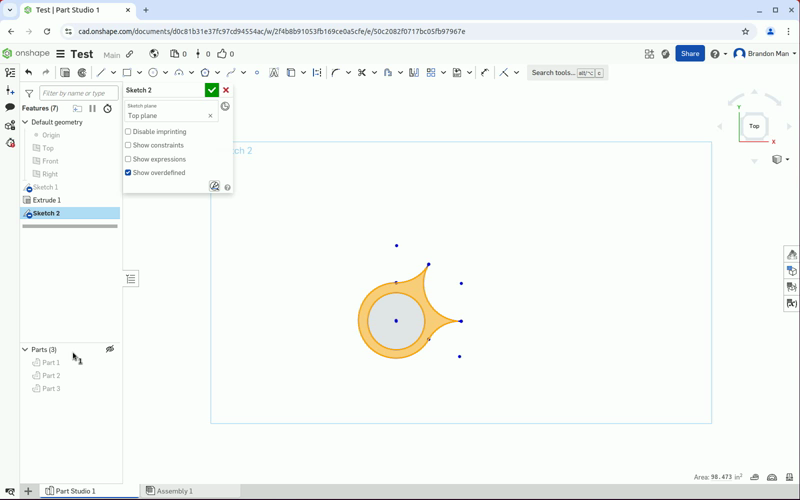
key(shift+e)
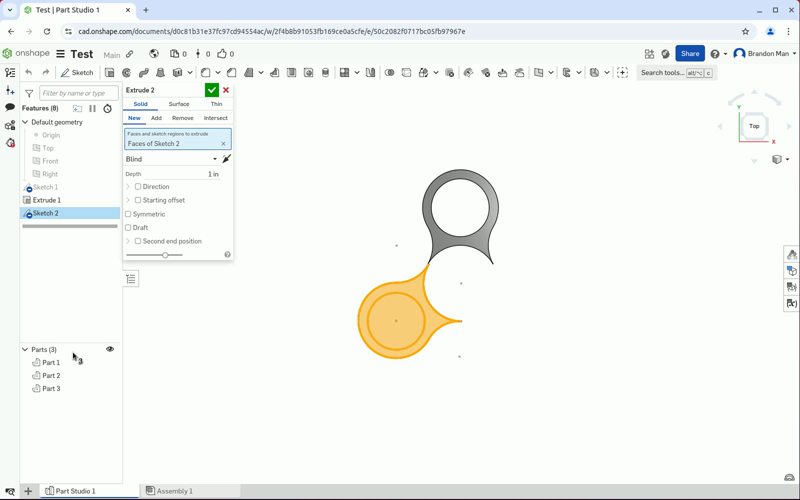
mouse_move(143, 106)
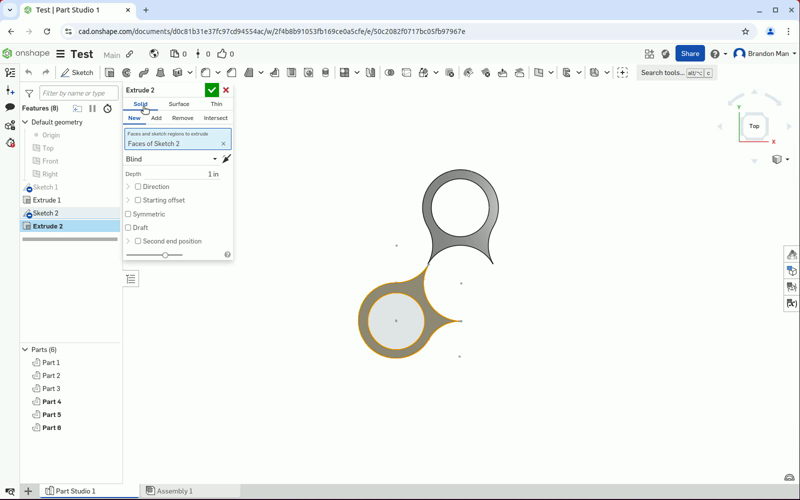
click(143, 106)
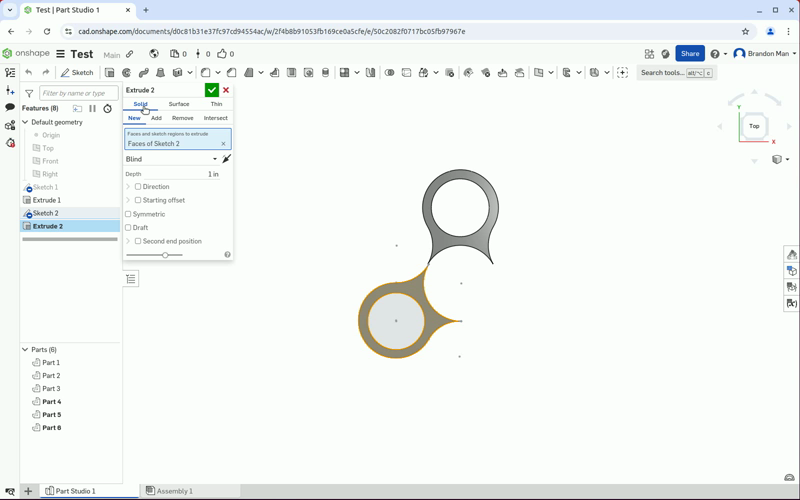
mouse_move(137, 120)
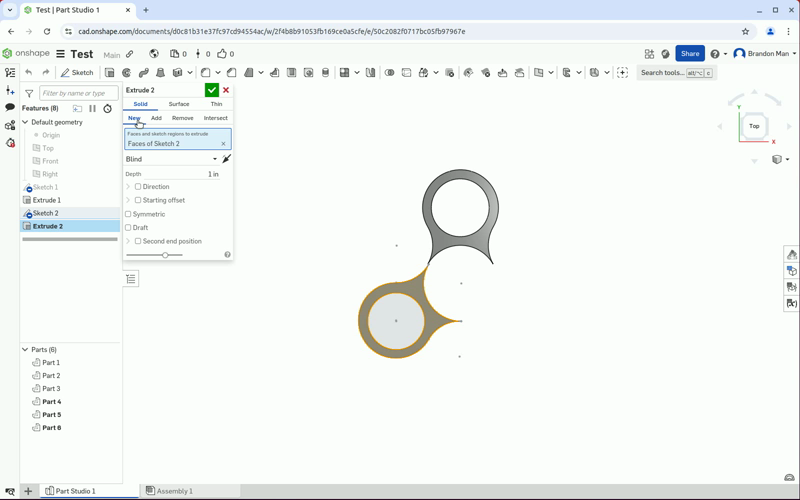
click(137, 120)
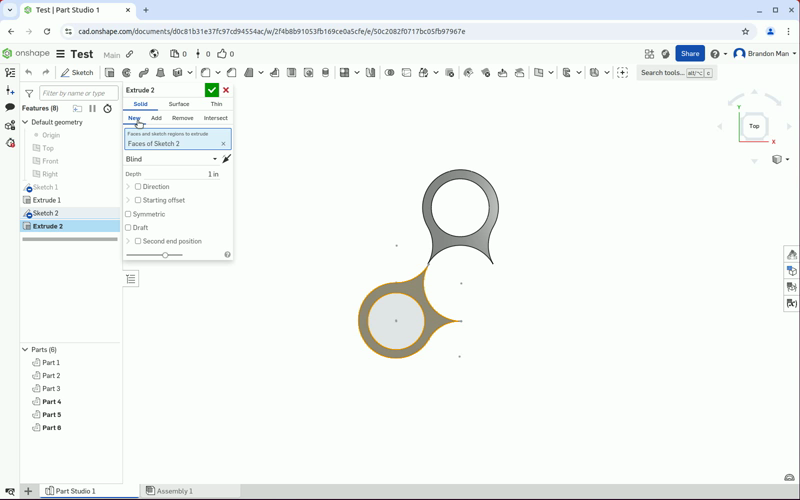
key(tab, 4)
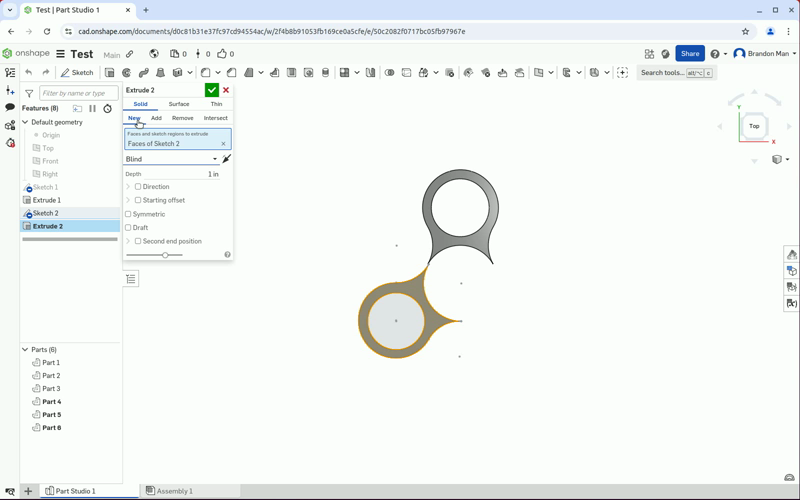
text(2.648)
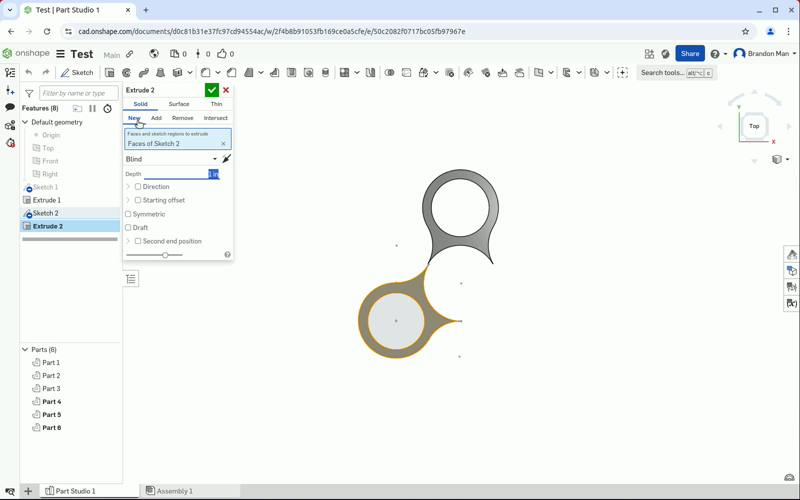
key(enter)
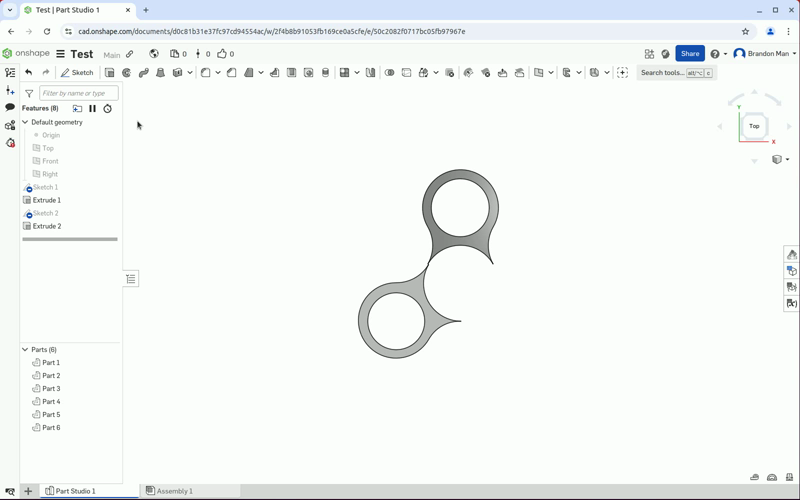
key(shift+h)
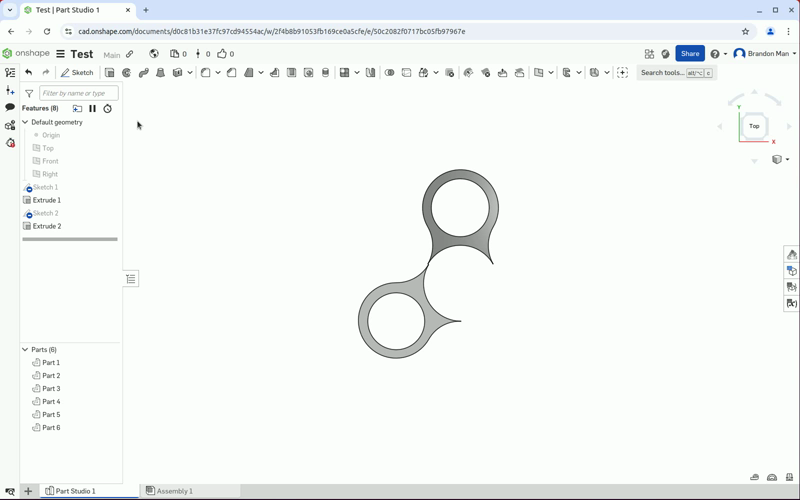
key(shift+h)
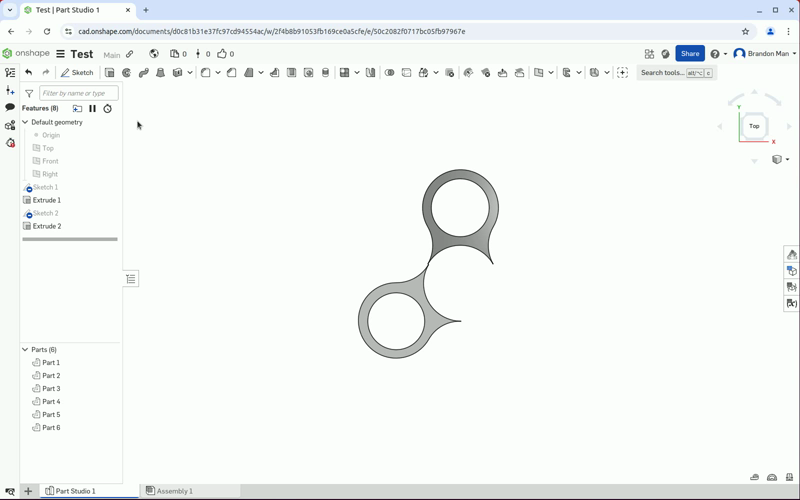
mouse_move(73, 189)
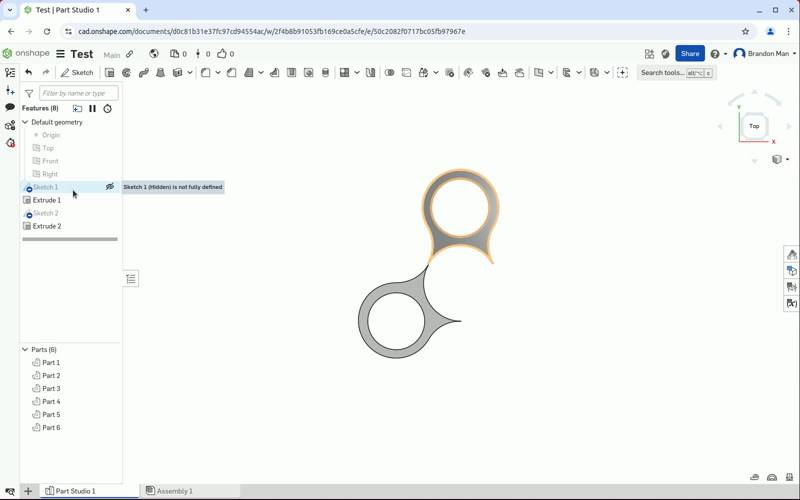
click(73, 189)
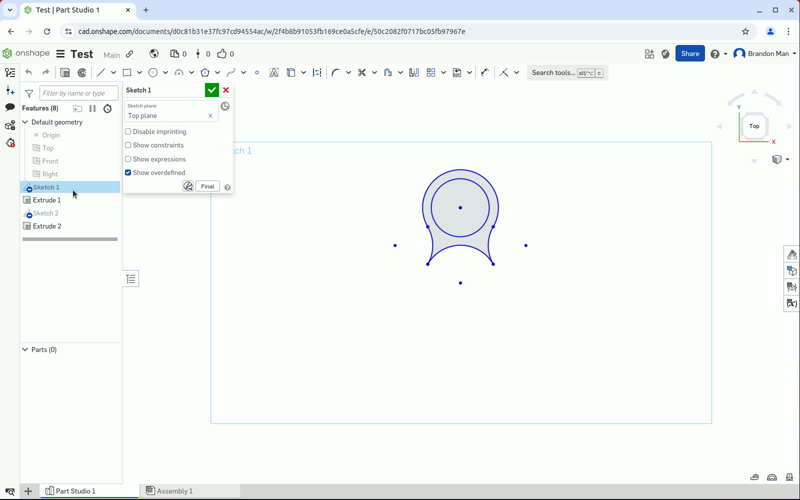
mouse_move(229, 92)
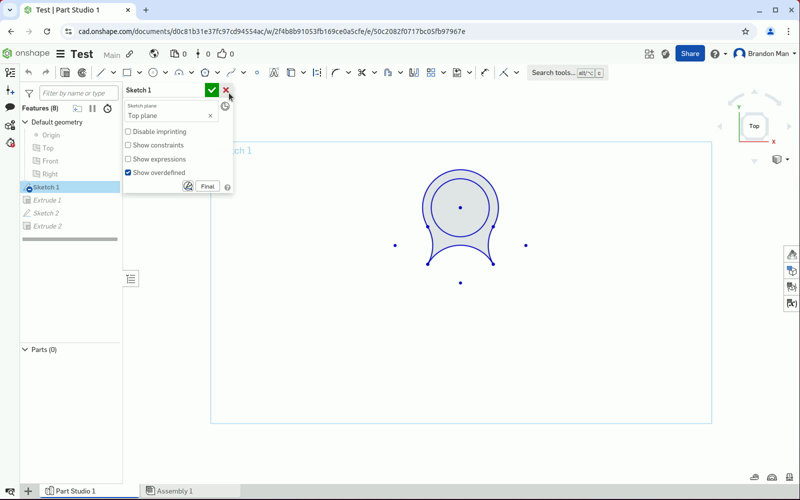
click(229, 92)
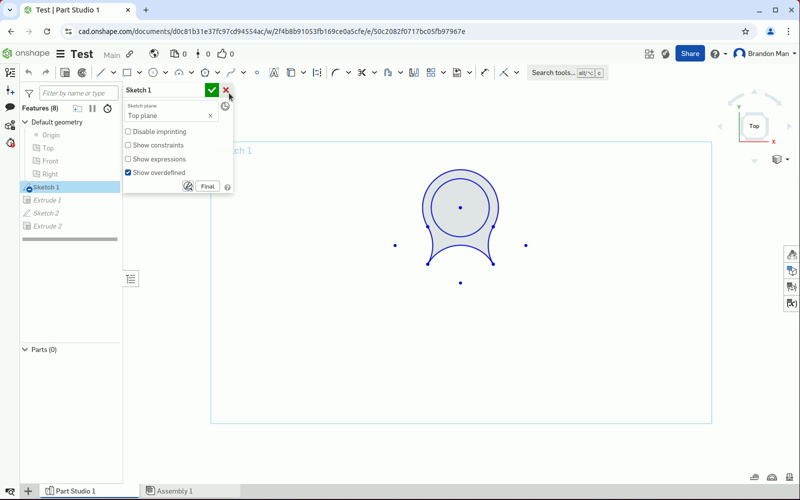
key(shift+s)
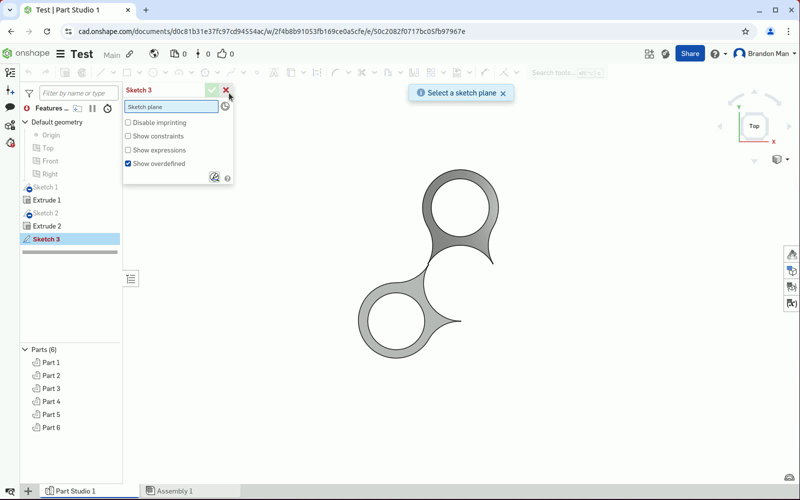
mouse_move(73, 150)
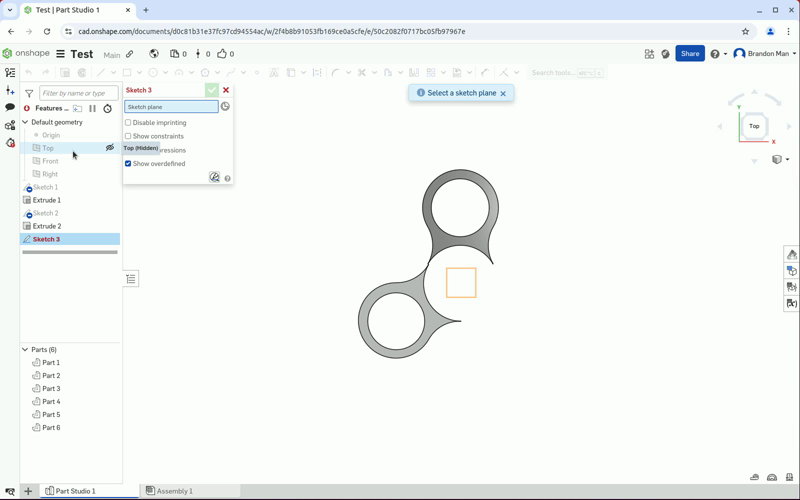
click(73, 150)
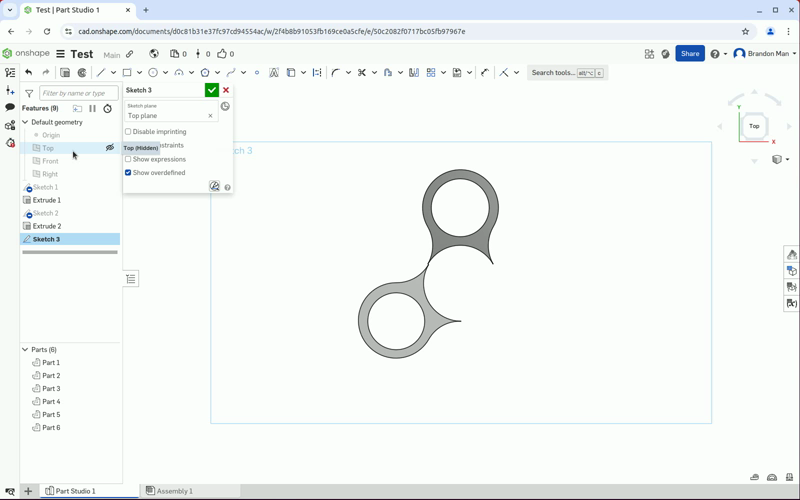
mouse_move(73, 352)
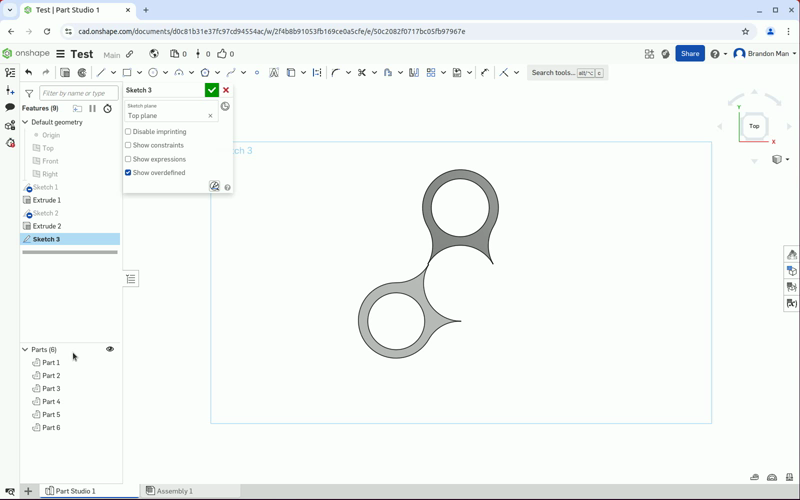
key(y)
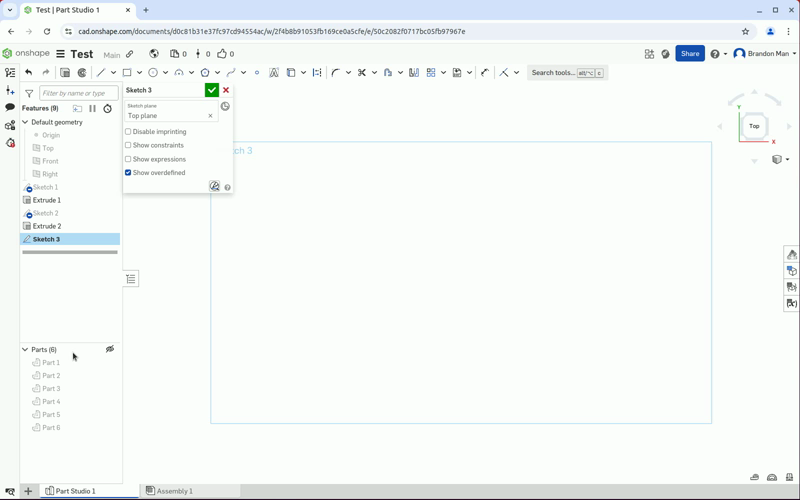
key(a)
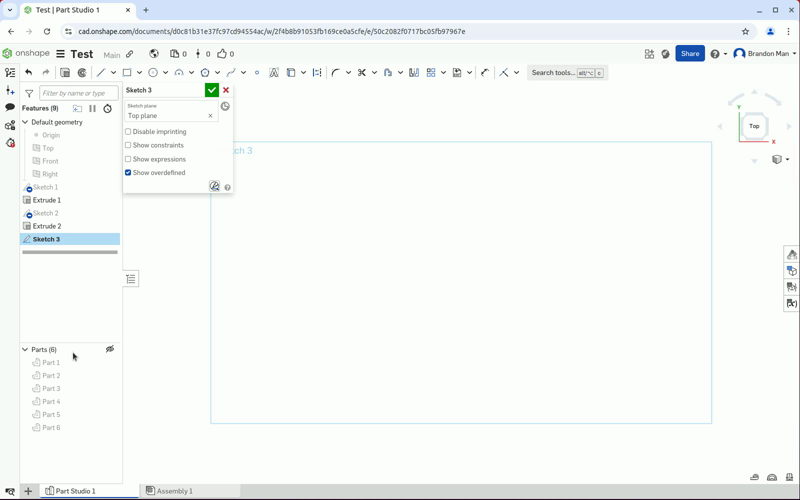
key_down(shift)
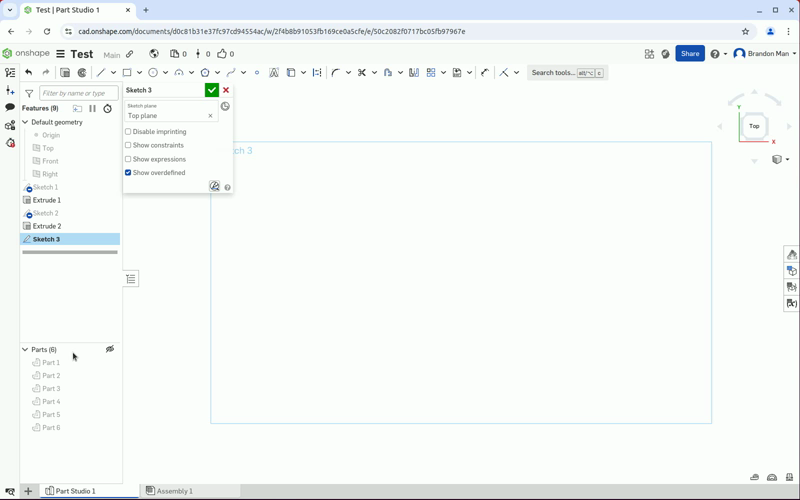
mouse_move(460, 320)
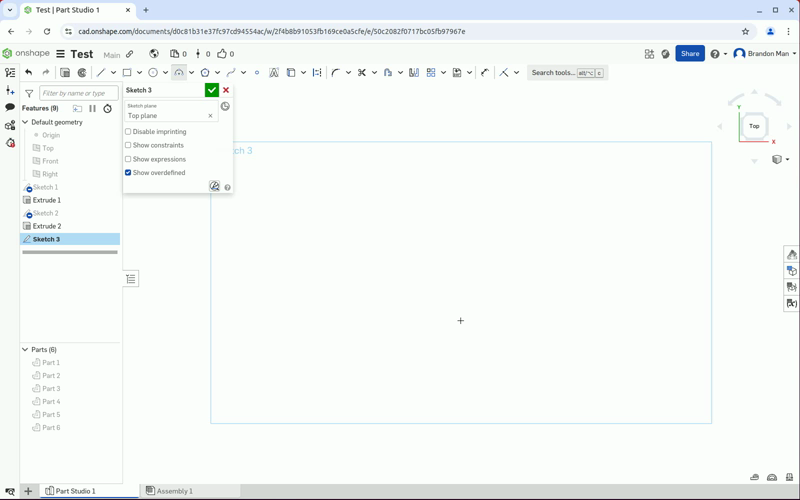
click(460, 320)
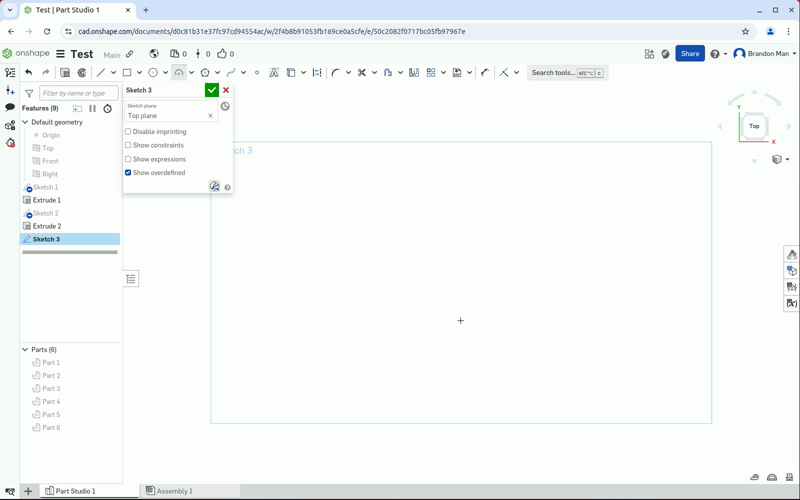
key_up(shift)
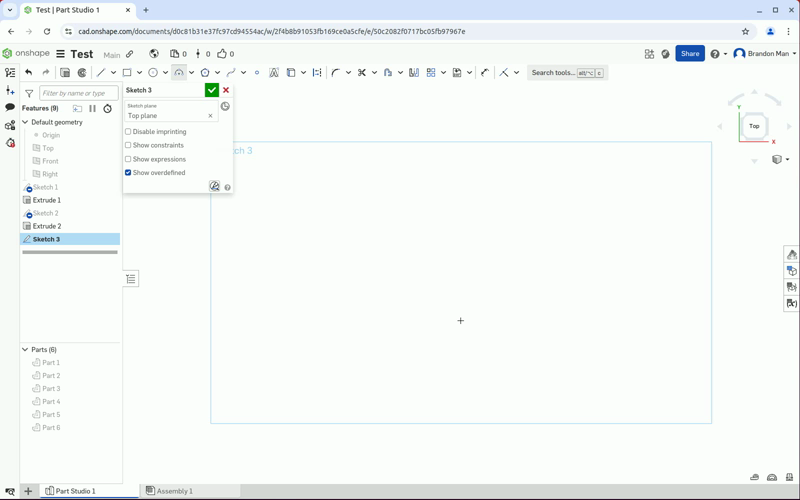
key_down(shift)
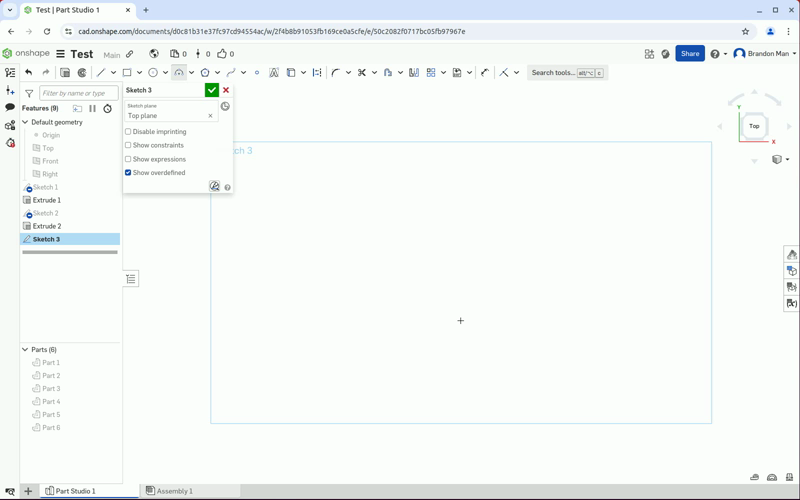
mouse_move(492, 338)
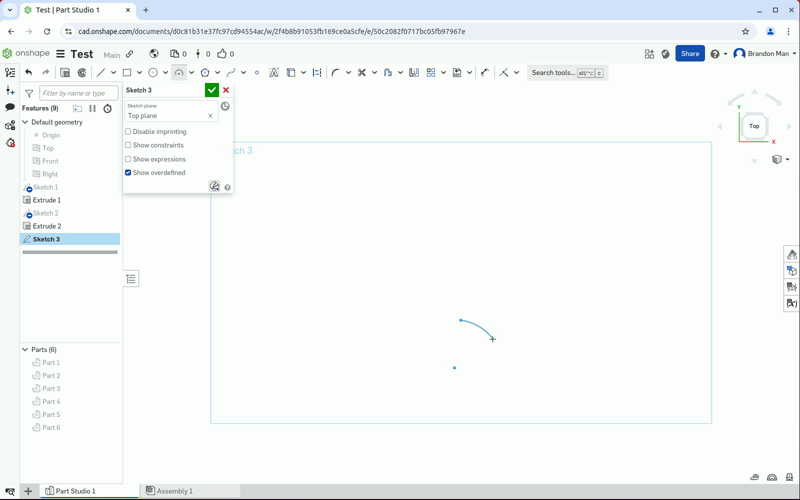
click(492, 338)
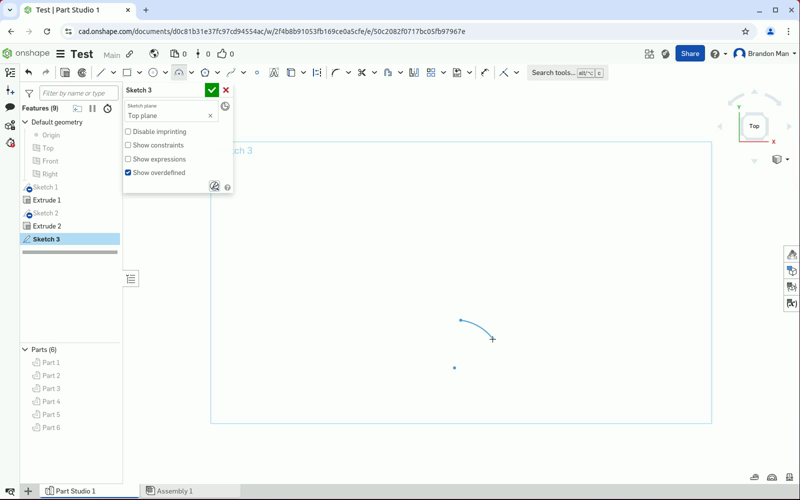
mouse_move(479, 325)
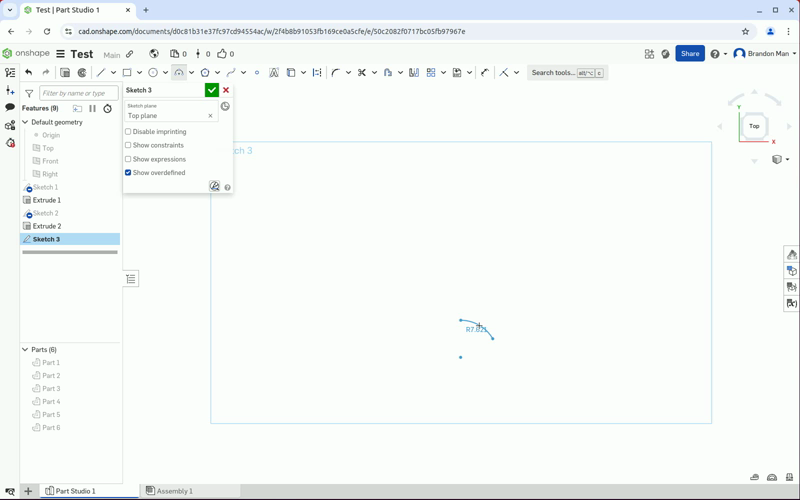
click(479, 325)
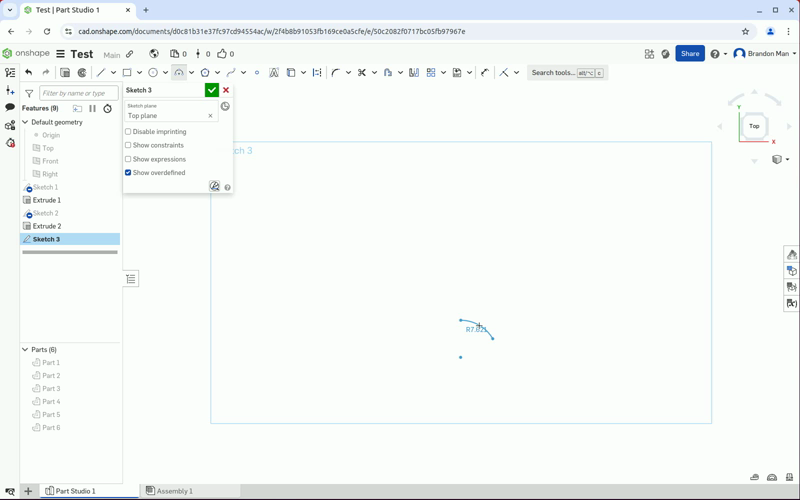
key_up(shift)
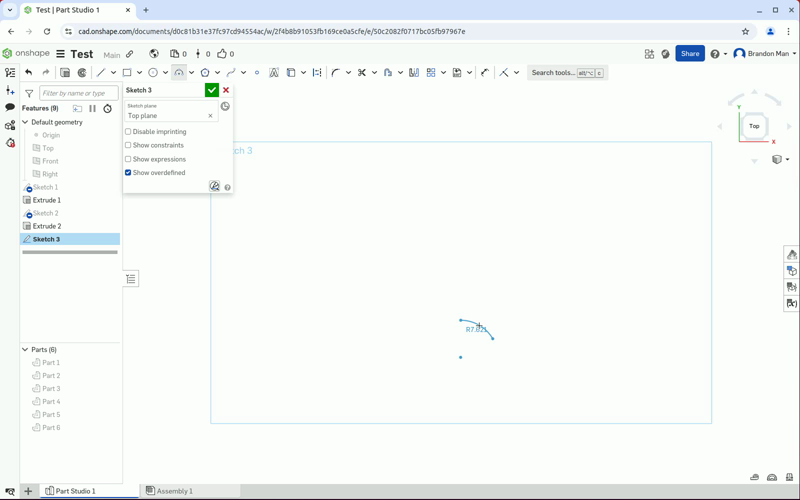
mouse_move(492, 338)
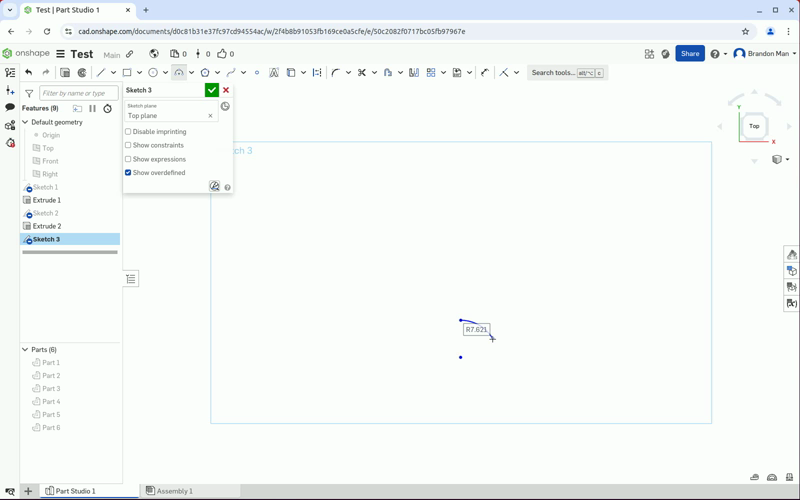
click(492, 338)
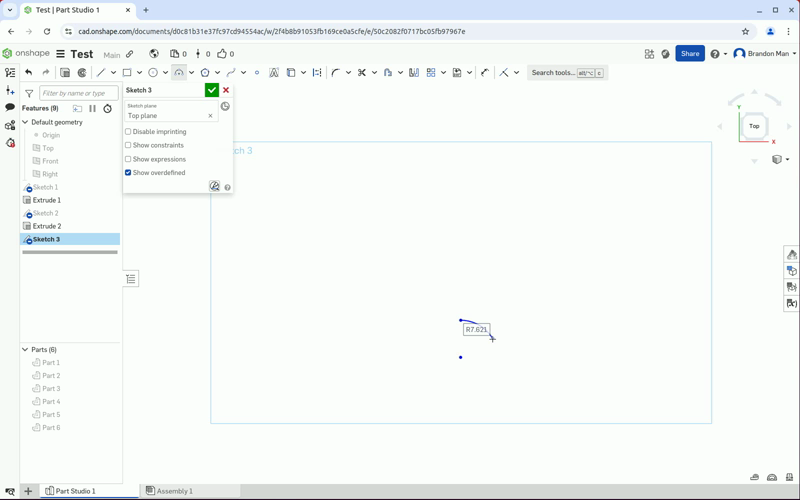
key_down(shift)
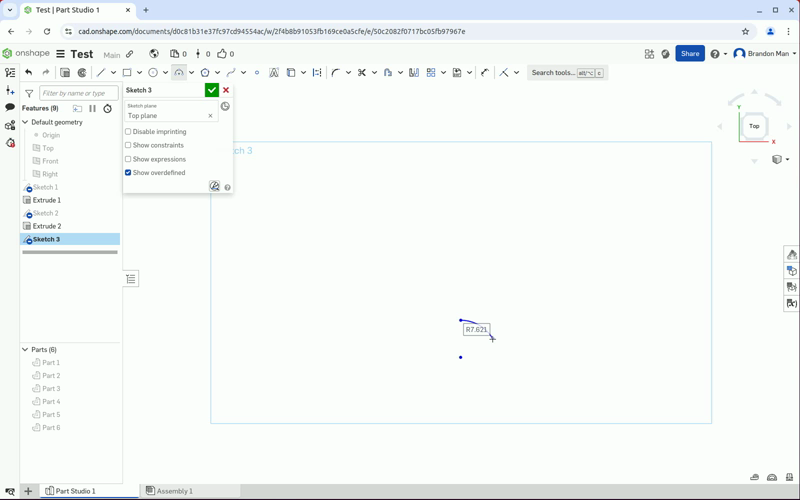
mouse_move(525, 282)
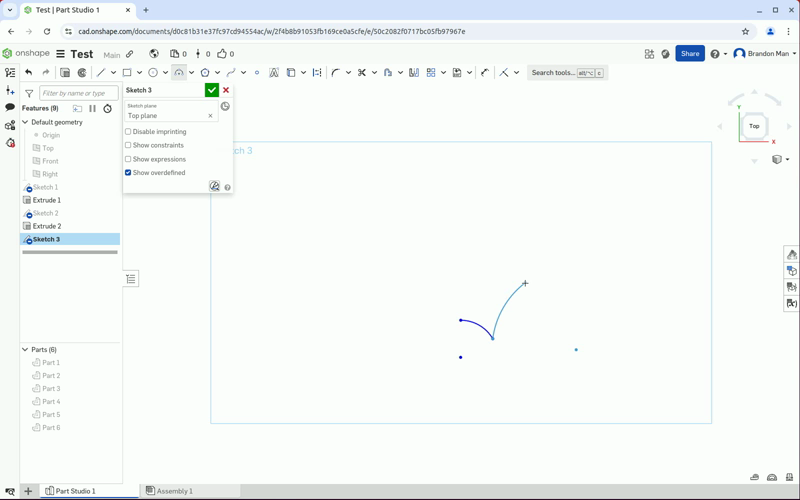
click(525, 282)
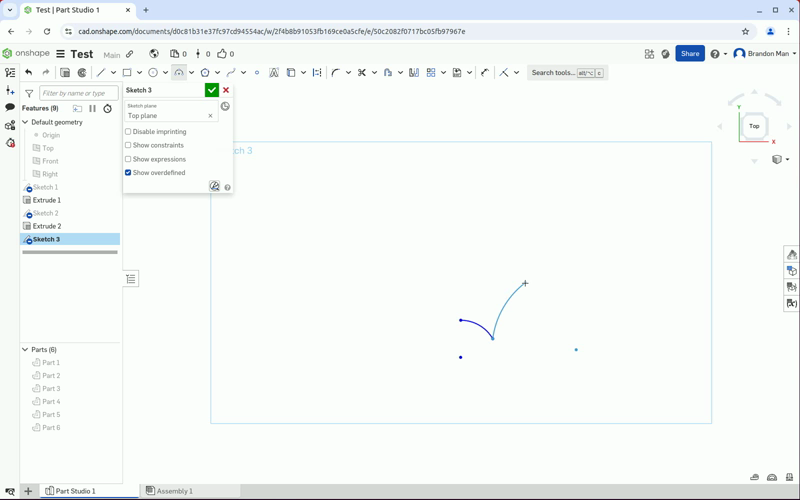
mouse_move(557, 339)
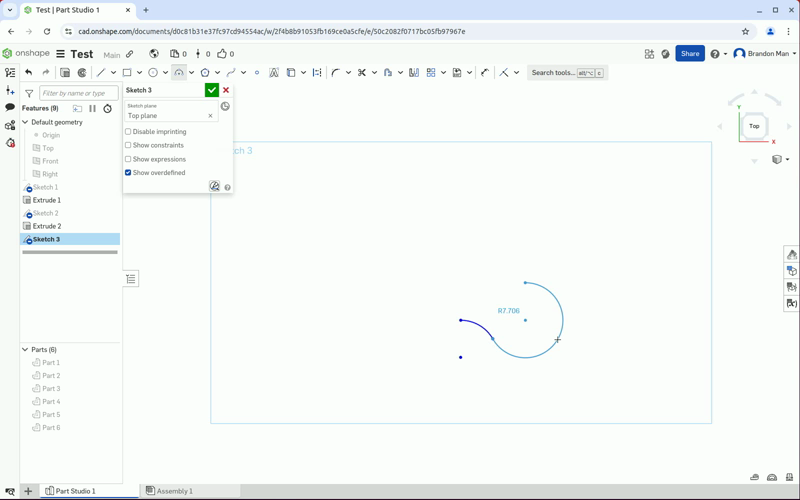
click(557, 339)
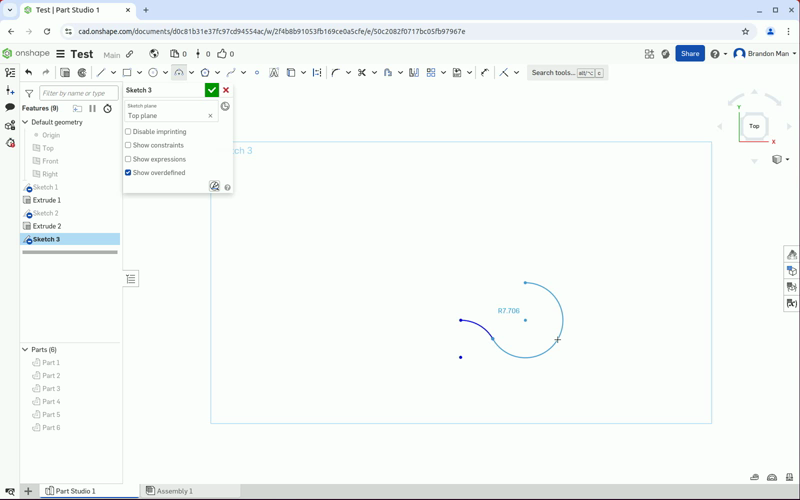
key_up(shift)
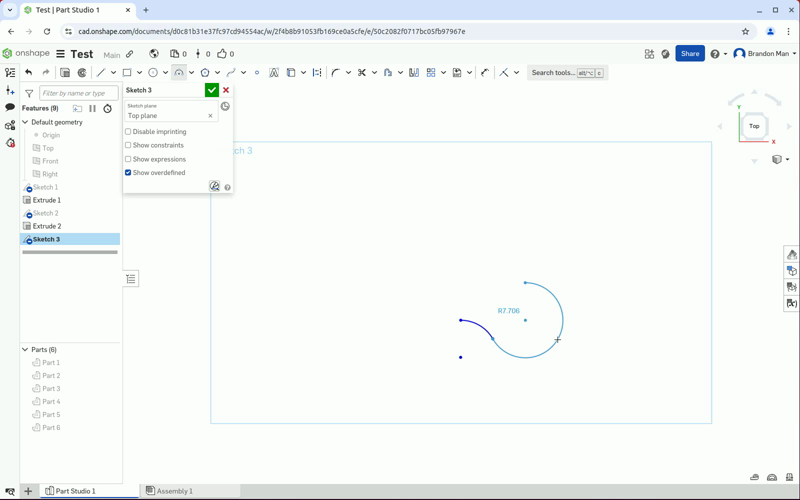
mouse_move(525, 282)
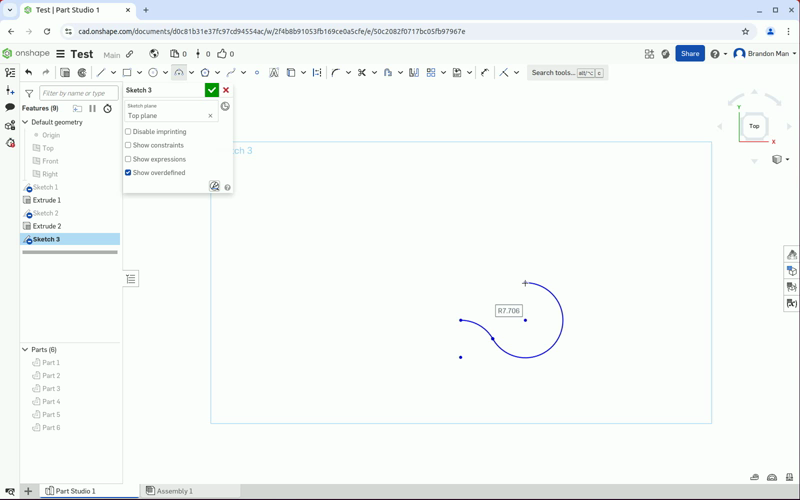
click(525, 282)
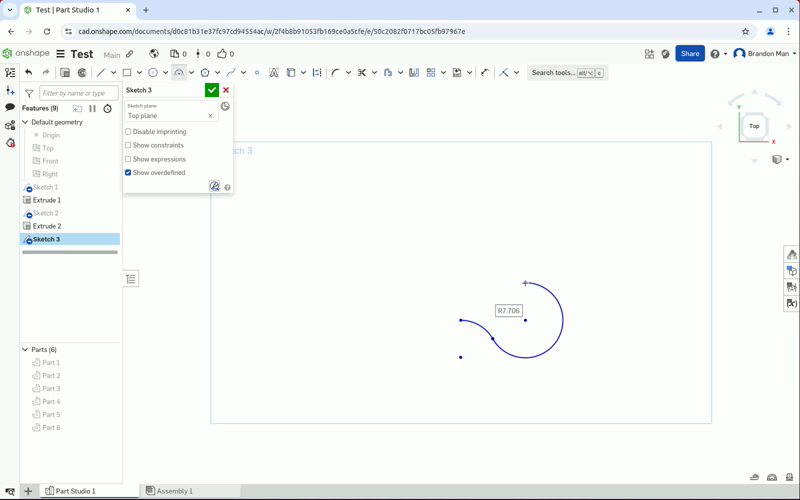
key_down(shift)
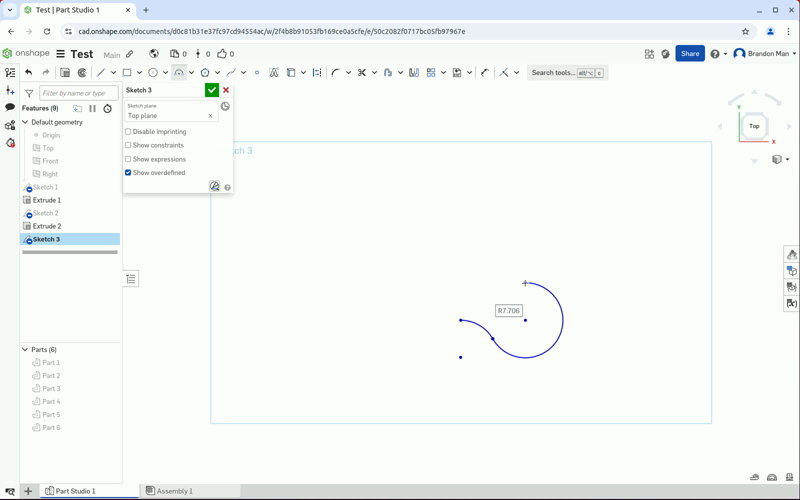
mouse_move(492, 264)
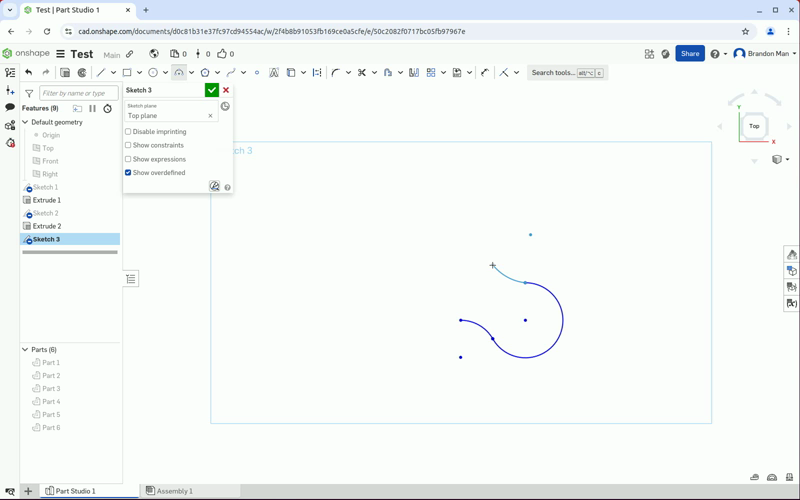
click(492, 264)
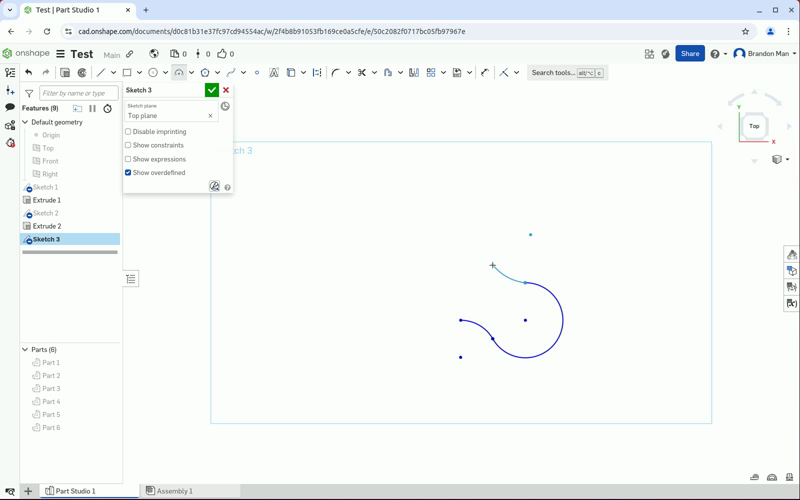
mouse_move(506, 278)
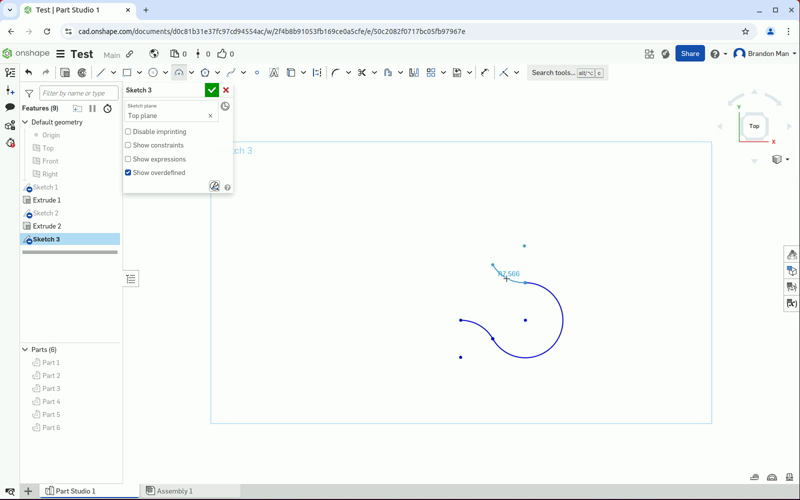
click(506, 278)
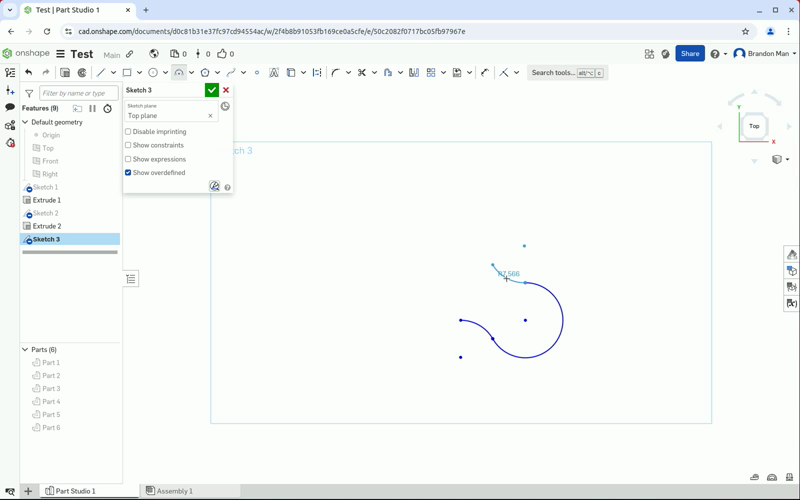
key_up(shift)
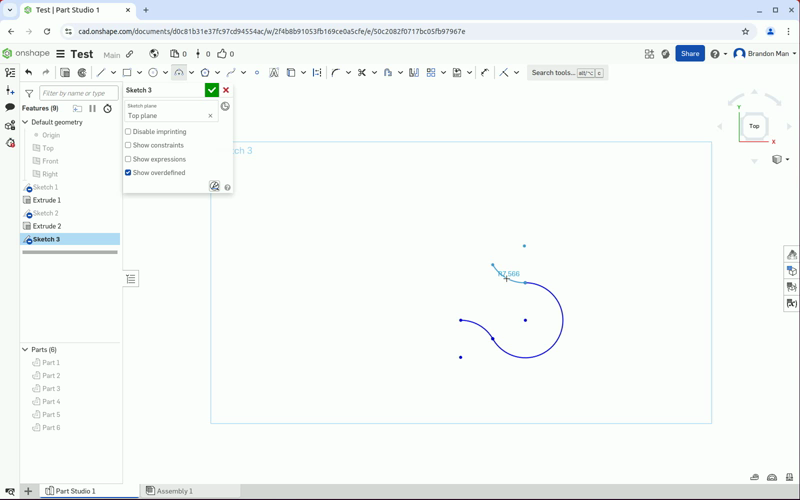
mouse_move(492, 264)
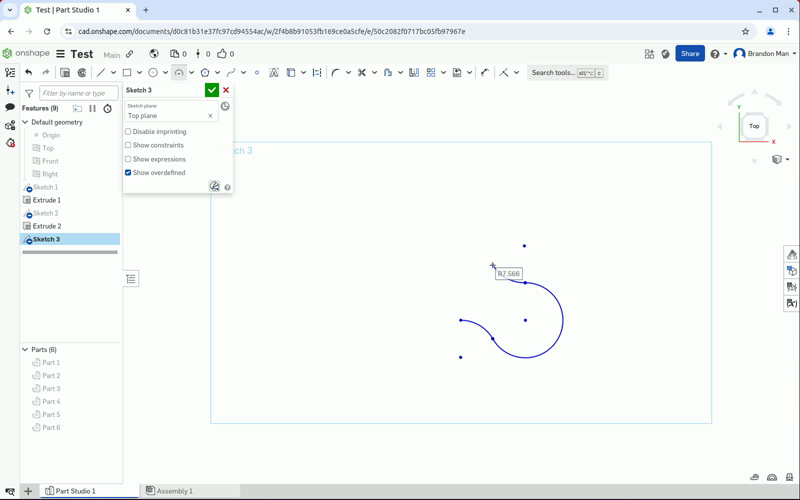
click(492, 264)
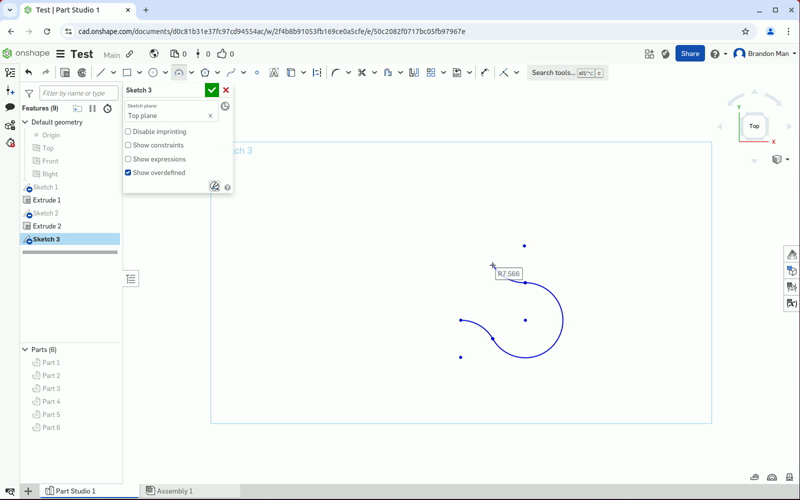
mouse_move(460, 320)
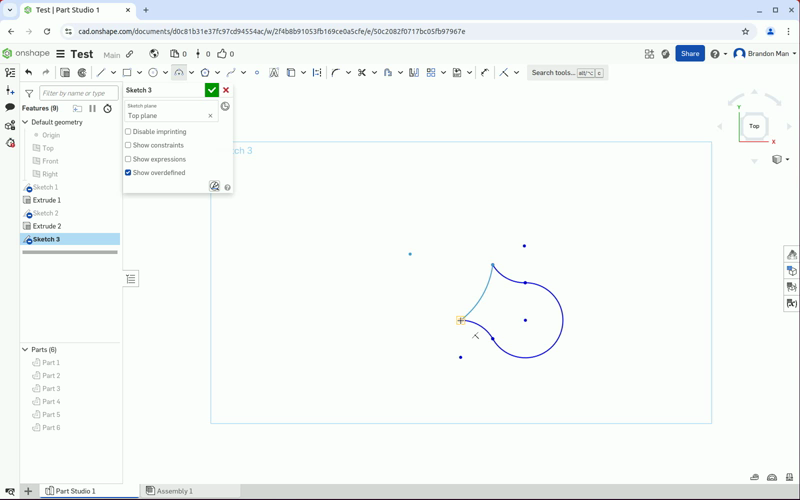
click(460, 320)
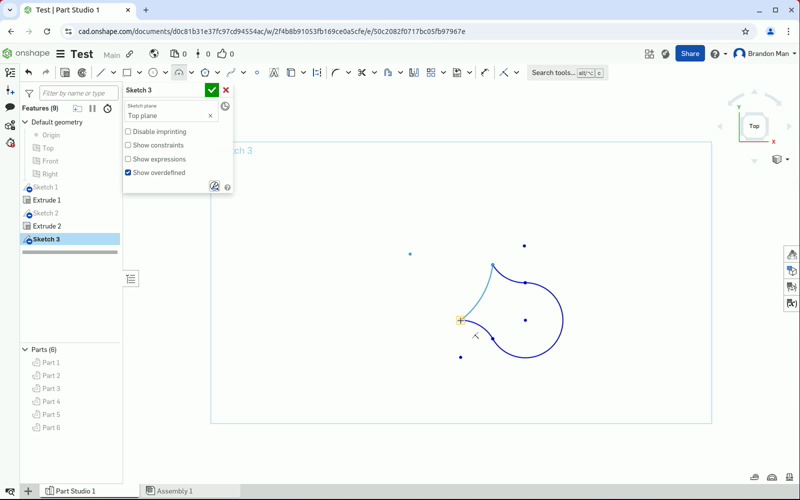
key_down(shift)
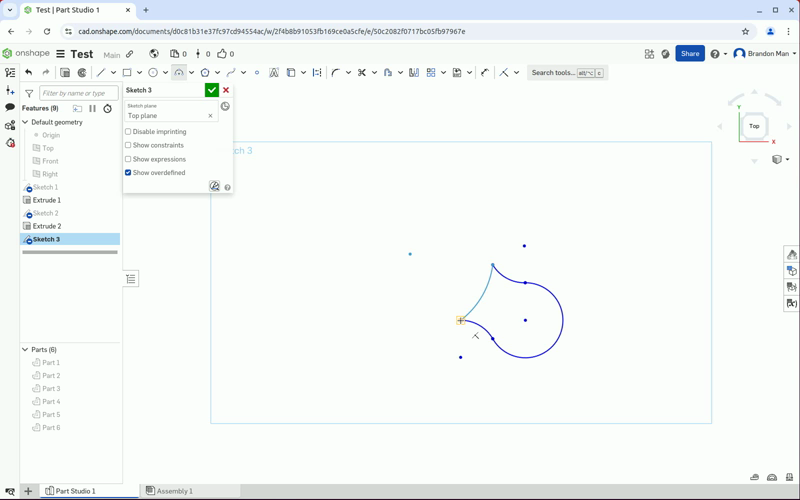
mouse_move(493, 301)
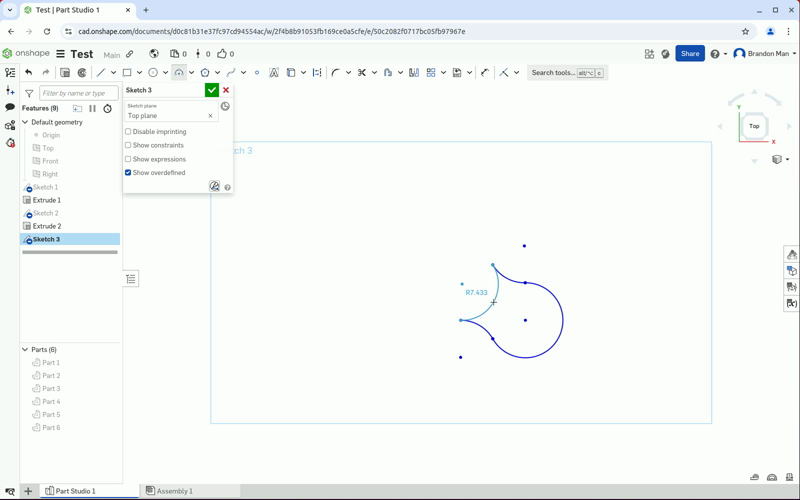
click(493, 301)
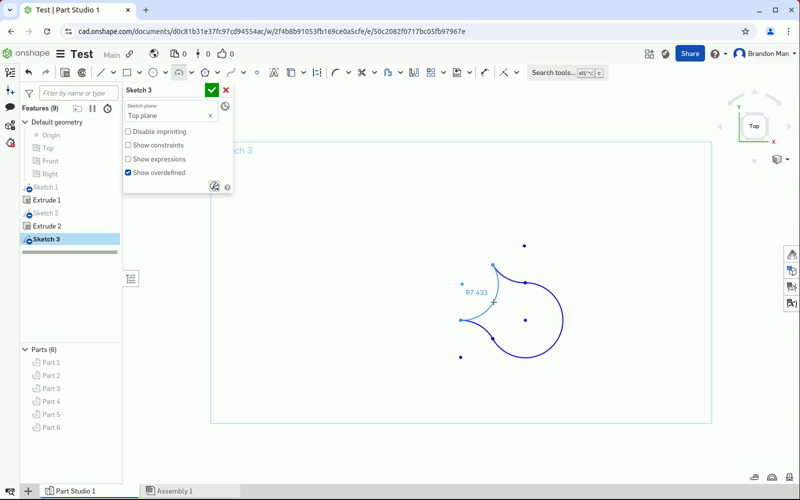
key_up(shift)
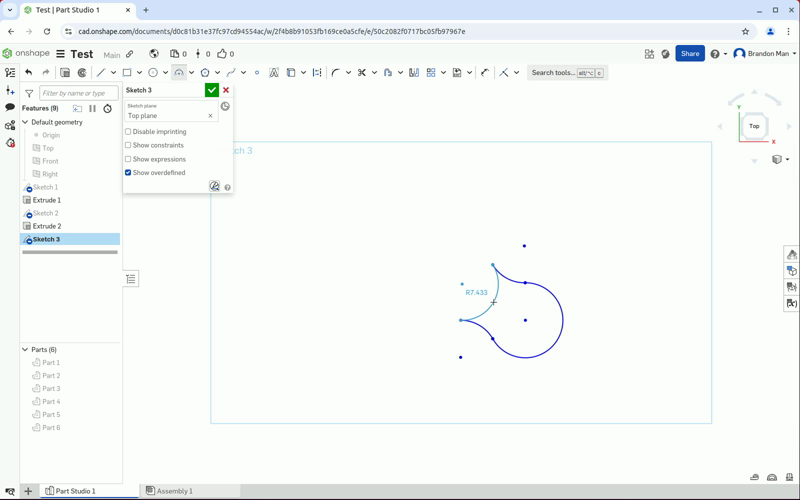
key(esc)
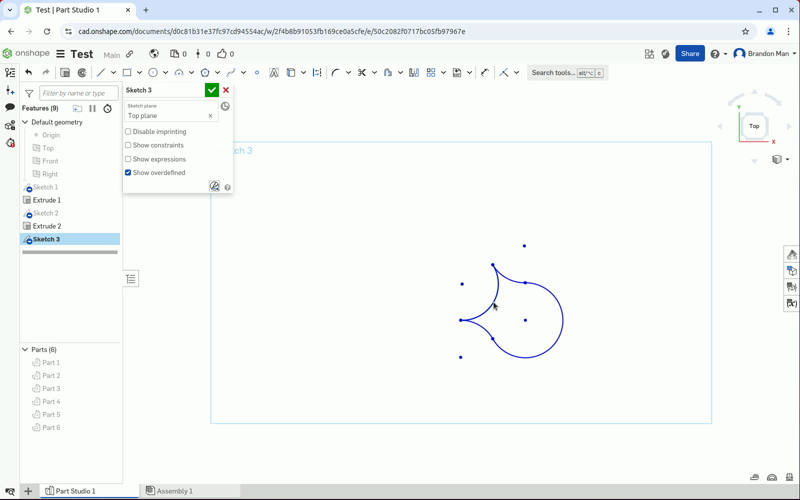
key(c)
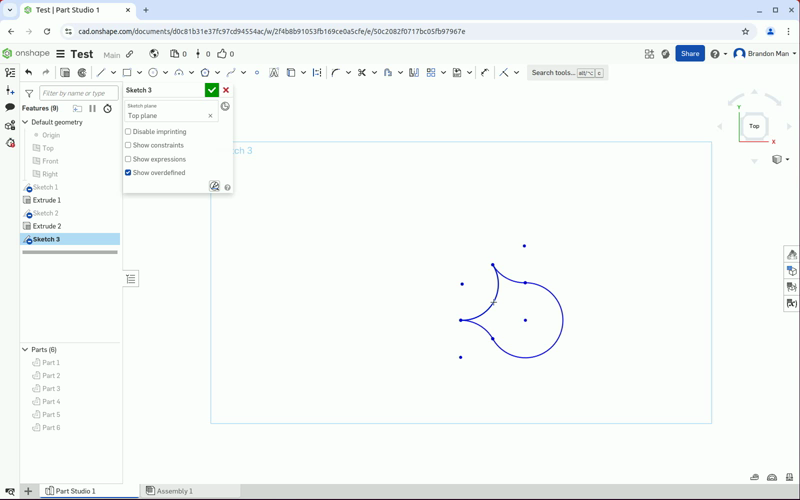
key_down(shift)
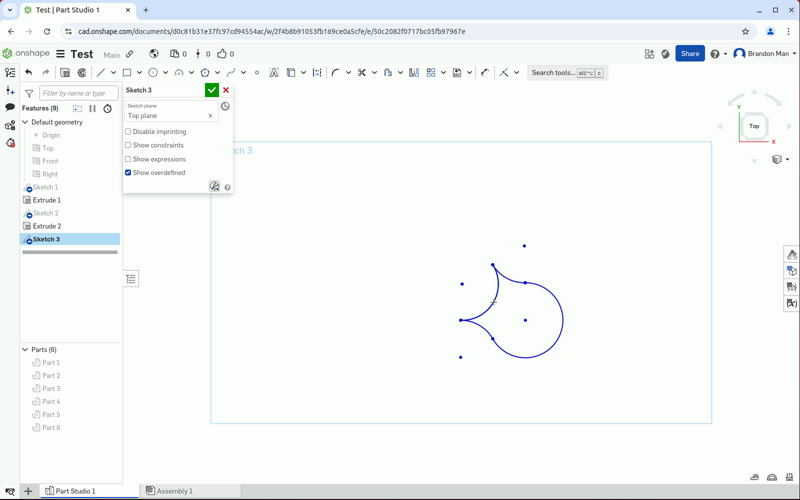
mouse_move(525, 320)
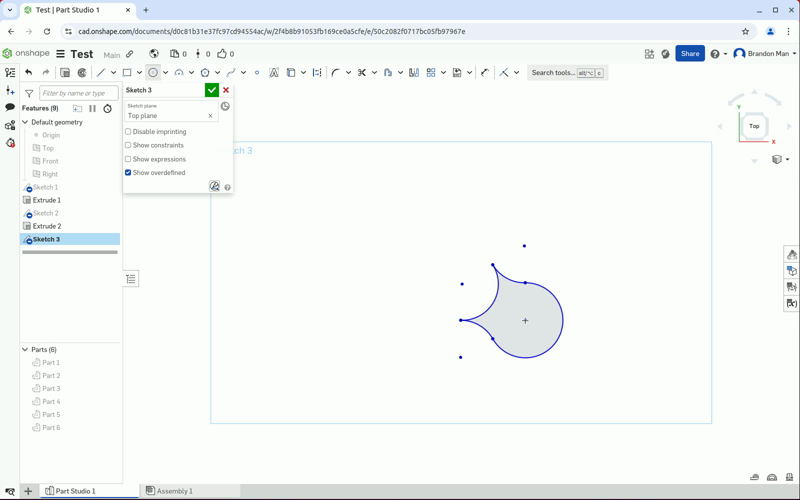
click(525, 320)
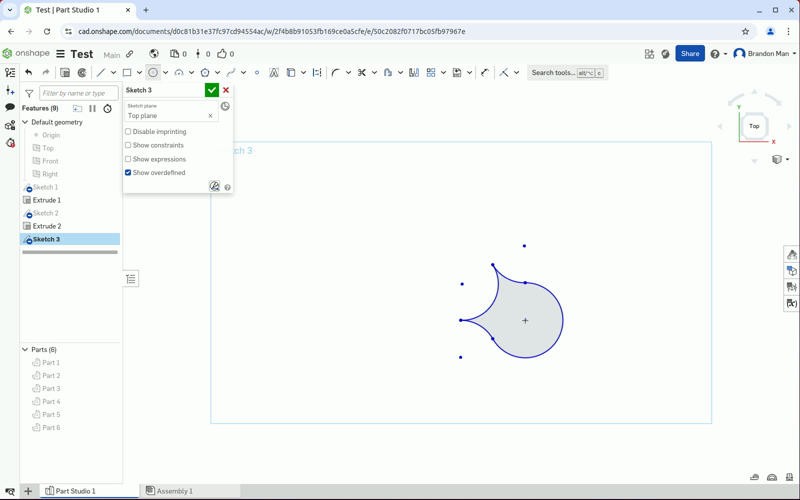
key_up(shift)
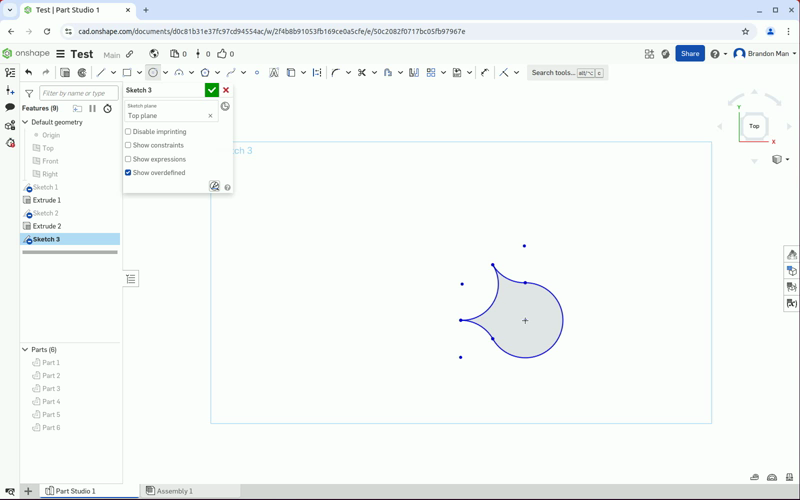
mouse_move(553, 320)
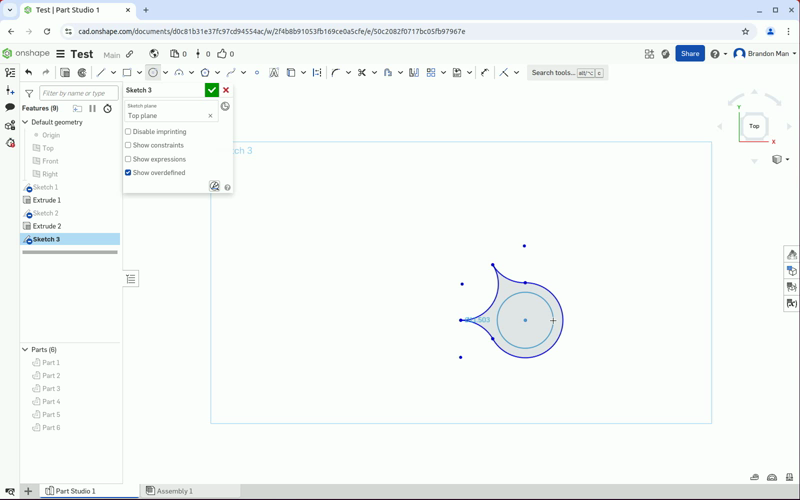
click(553, 320)
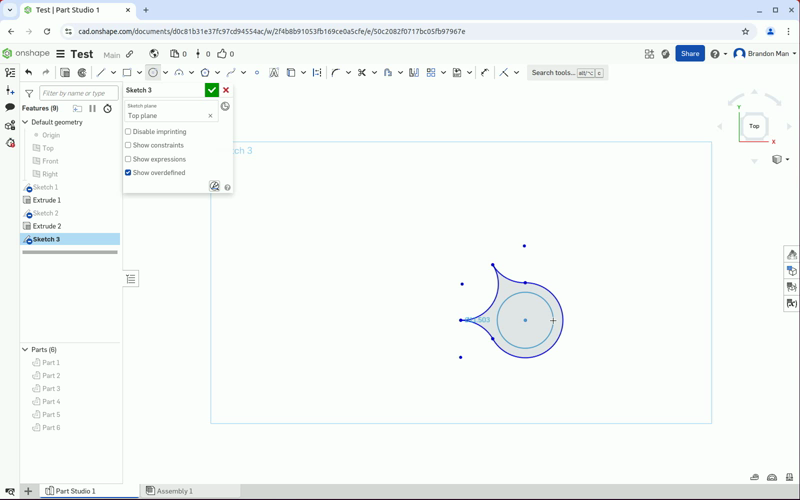
key(esc)
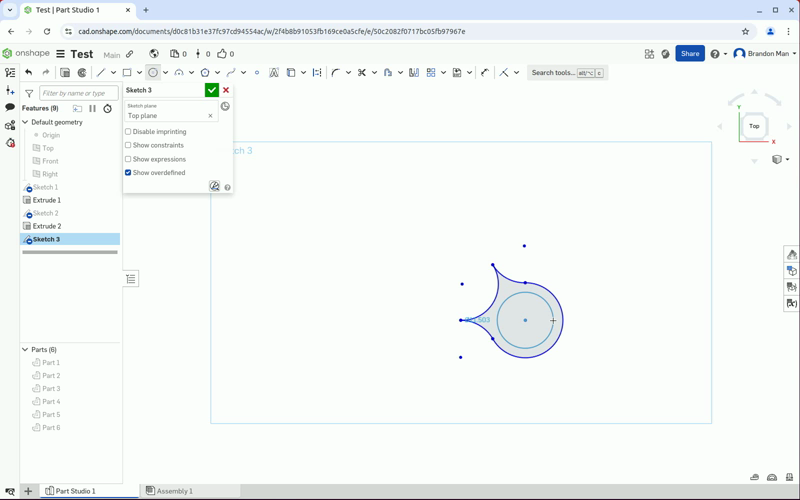
mouse_move(560, 322)
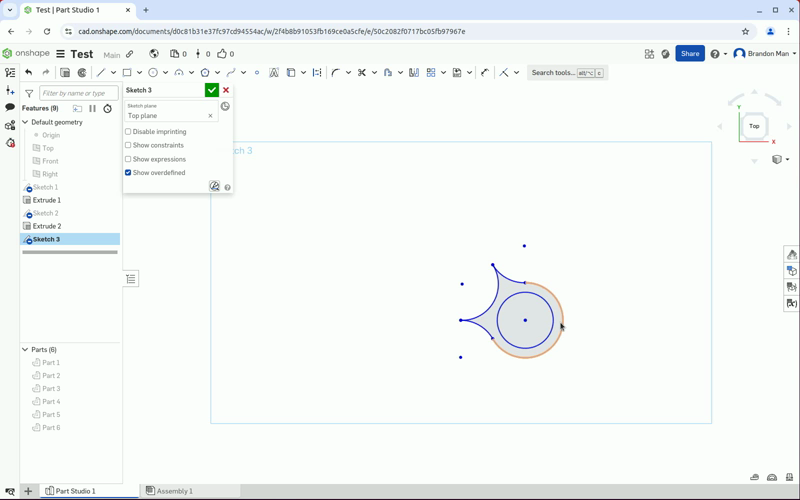
click(560, 322)
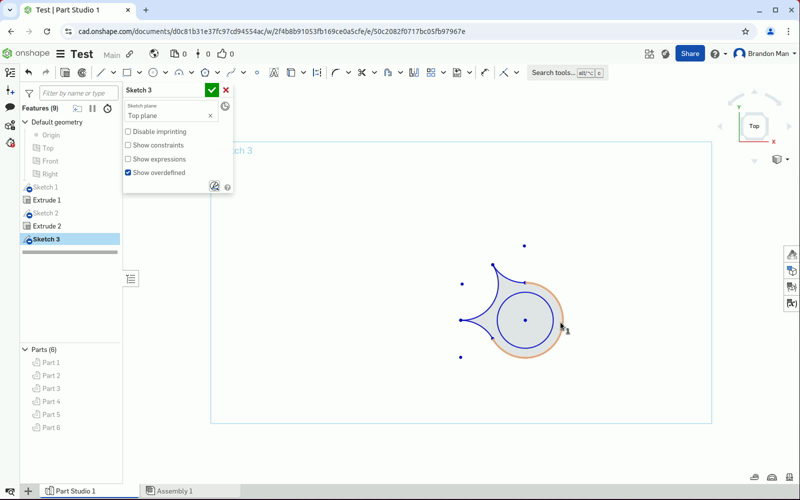
mouse_move(73, 352)
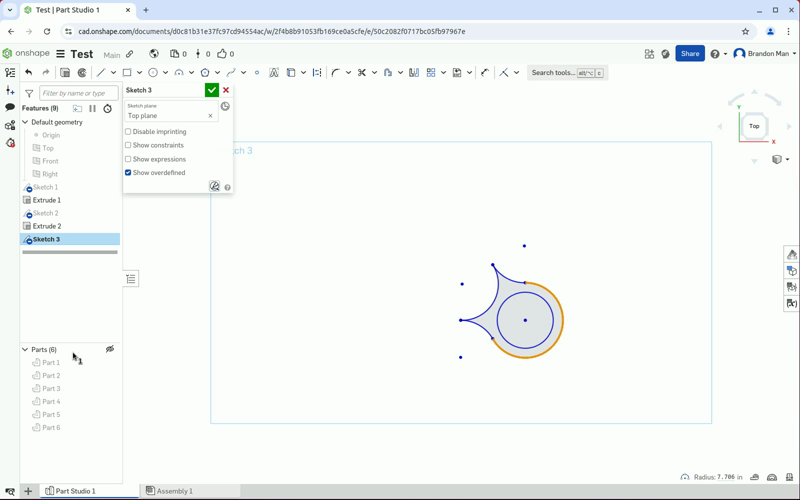
key(shift+y)
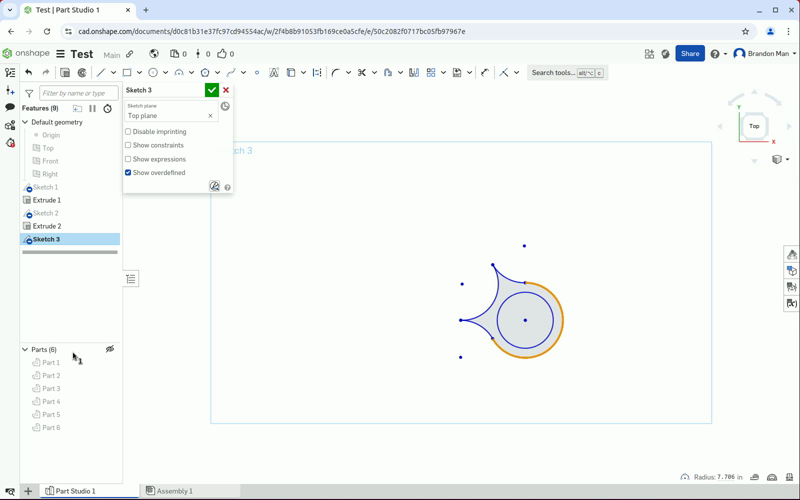
key(shift+e)
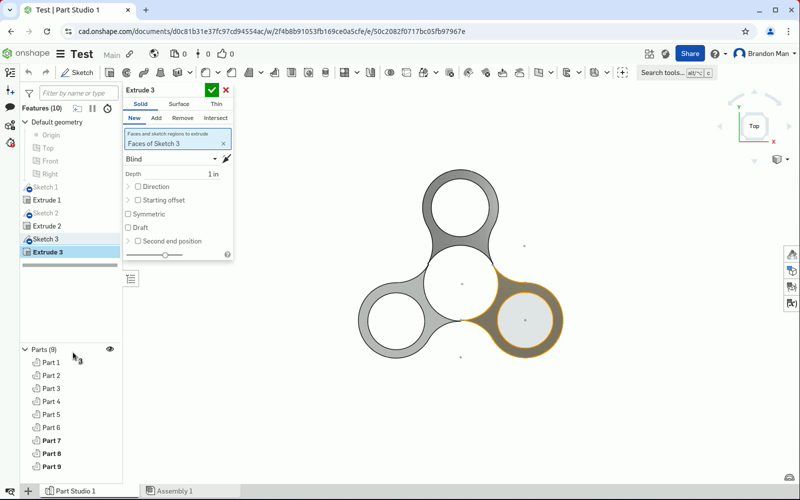
mouse_move(143, 106)
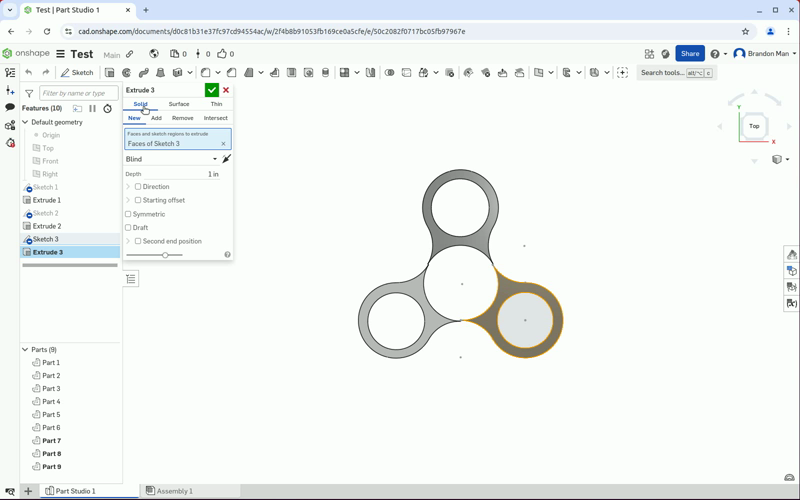
click(143, 106)
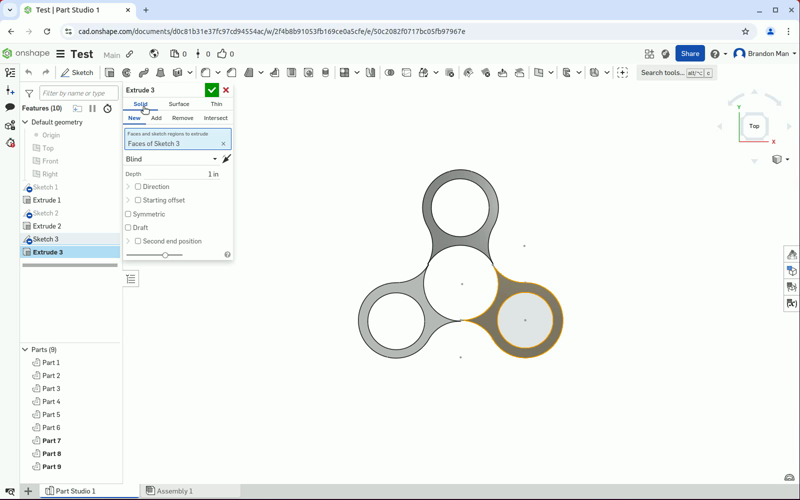
mouse_move(137, 120)
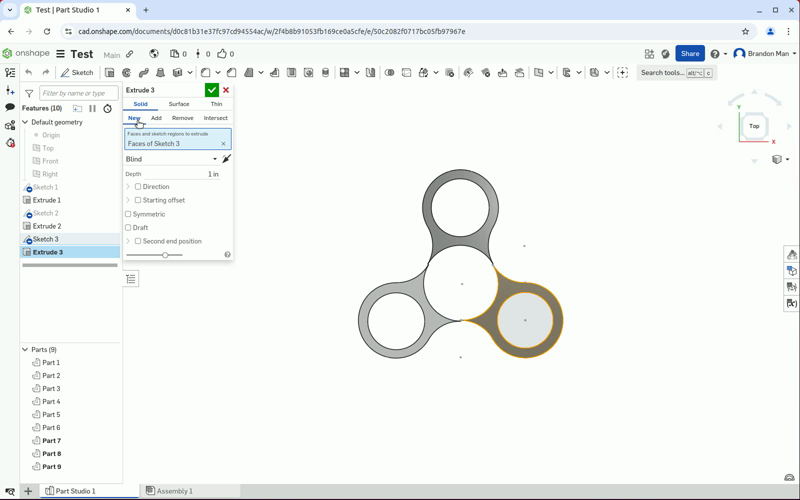
click(137, 120)
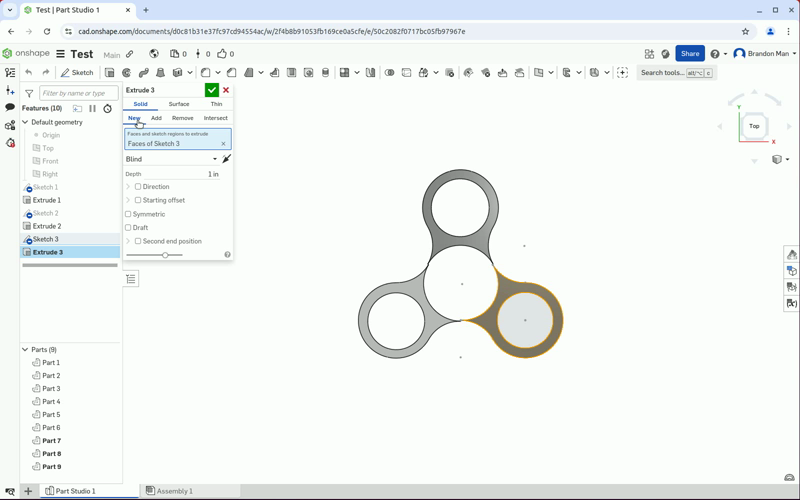
key(tab, 4)
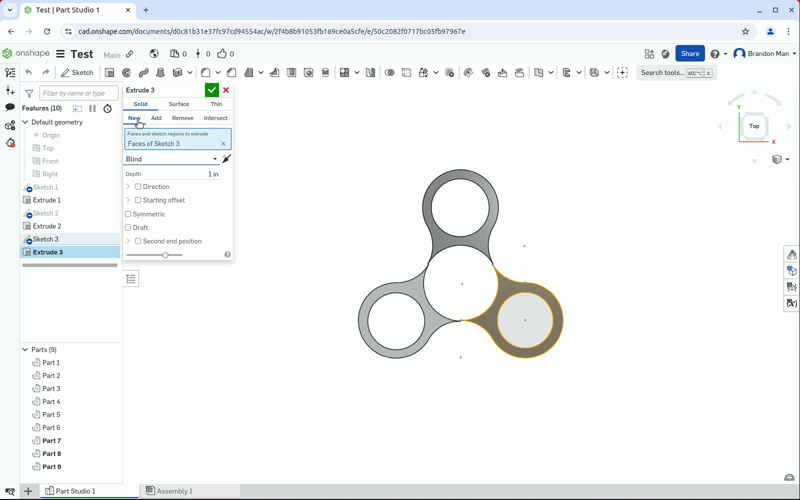
text(2.648)
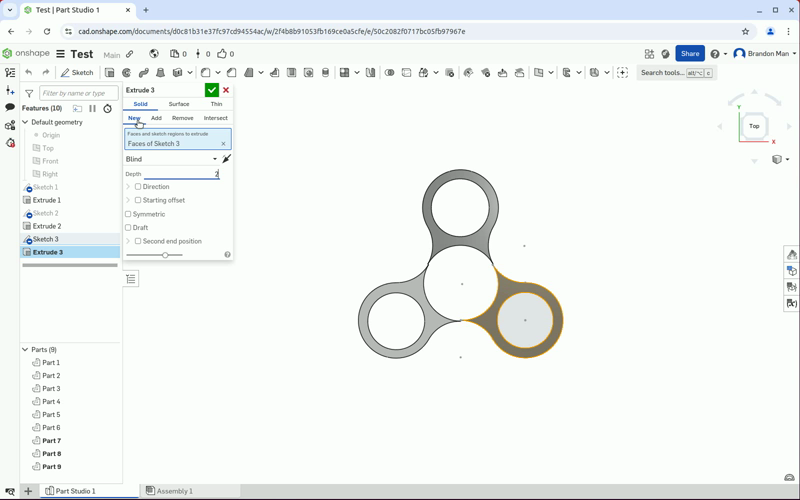
key(enter)
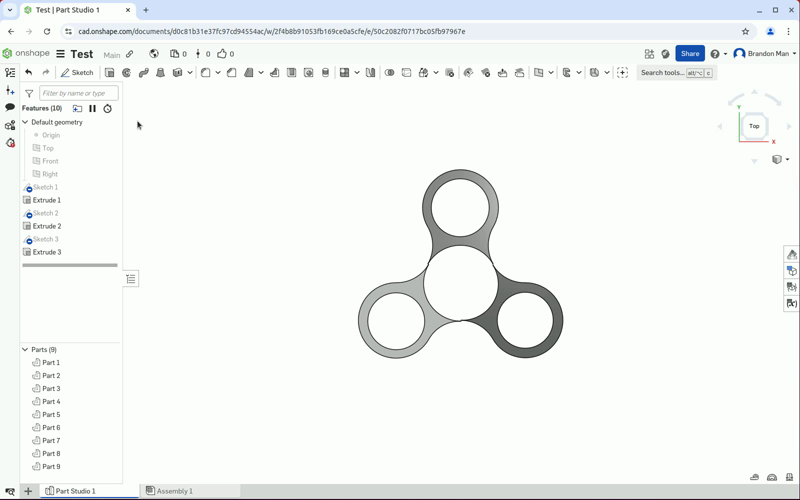
key(shift+h)
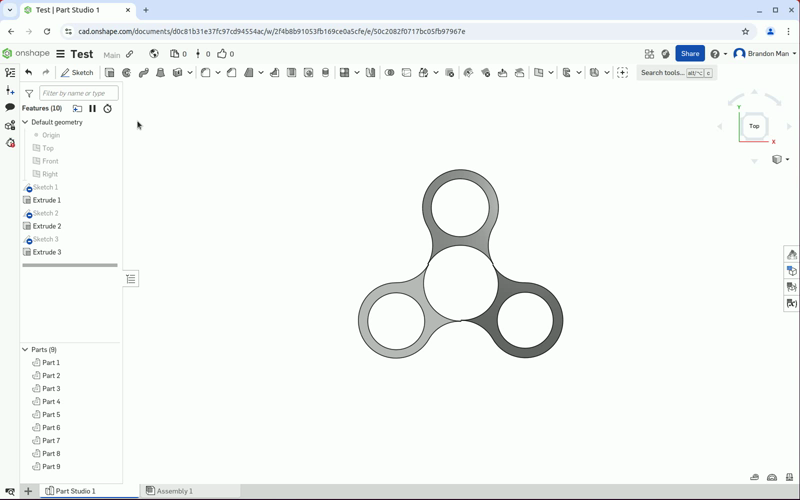
key(shift+h)
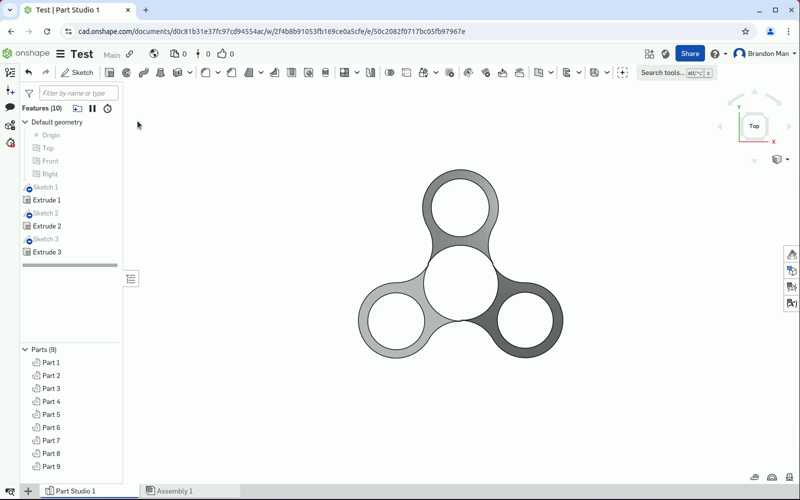
mouse_move(73, 189)
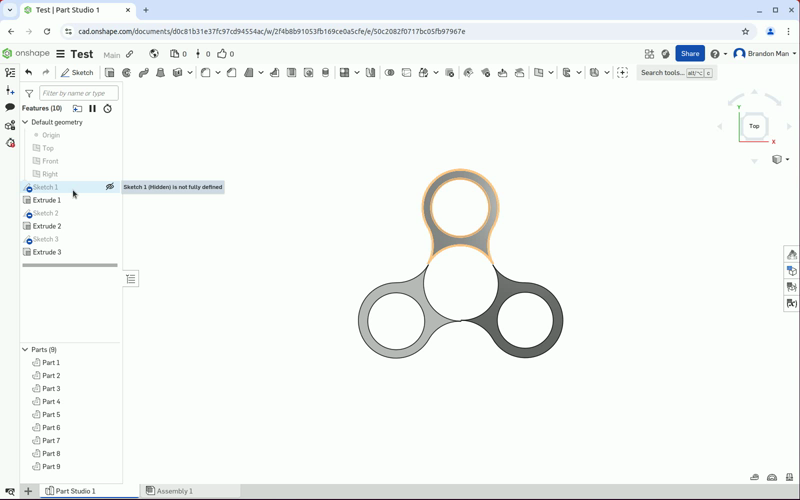
click(73, 189)
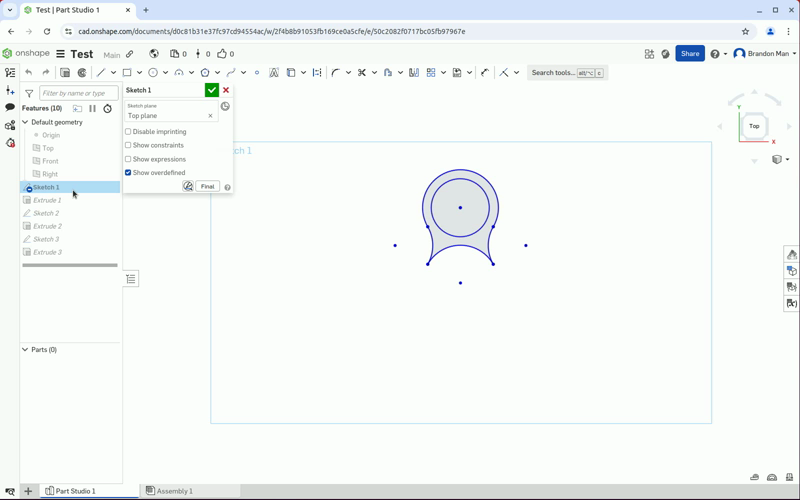
mouse_move(229, 92)
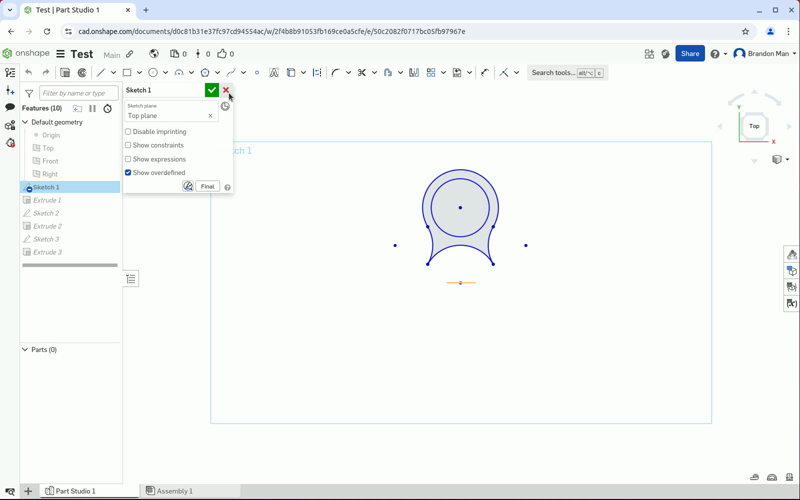
click(229, 92)
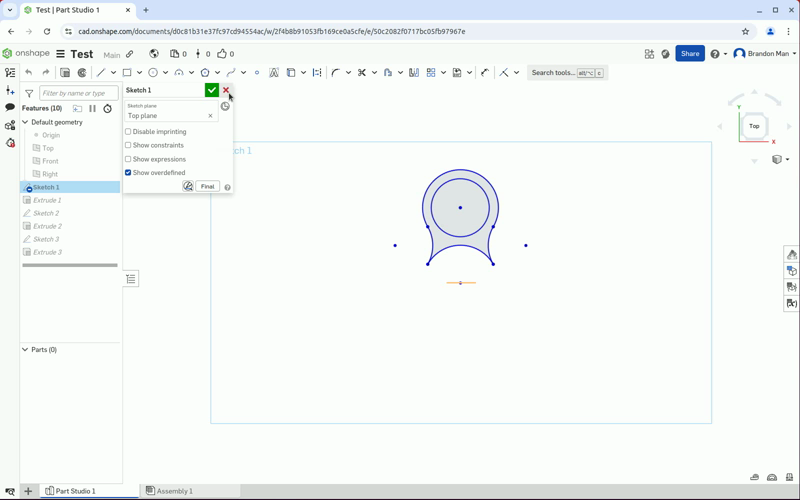
key(shift+s)
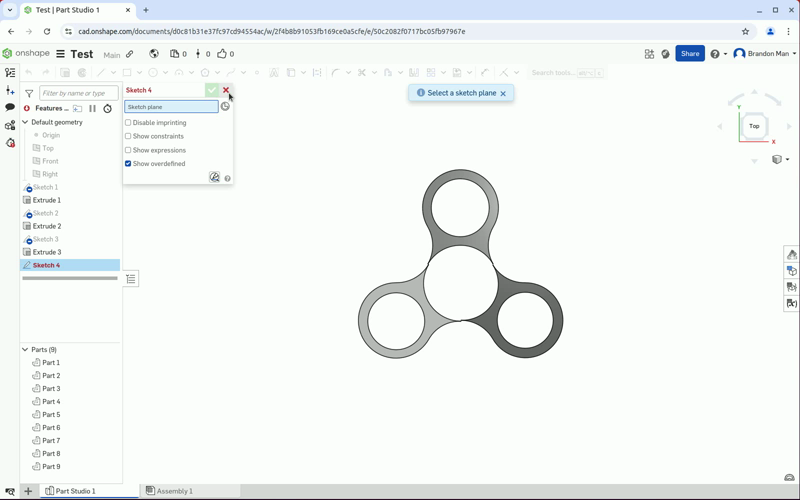
mouse_move(73, 150)
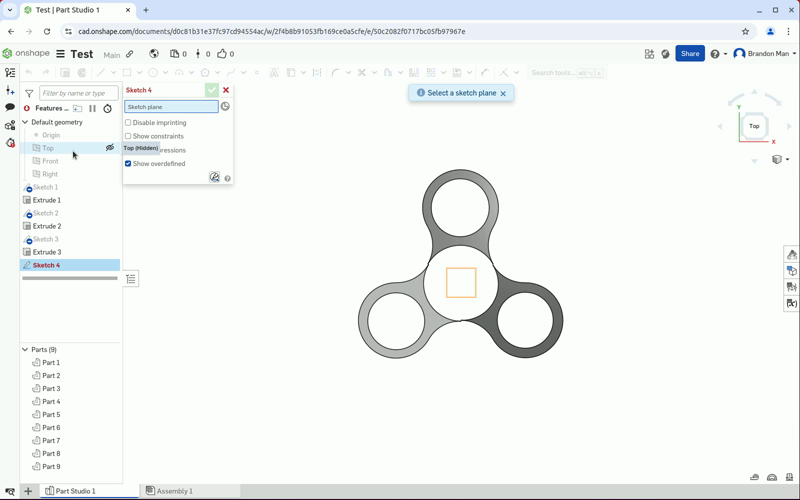
click(73, 150)
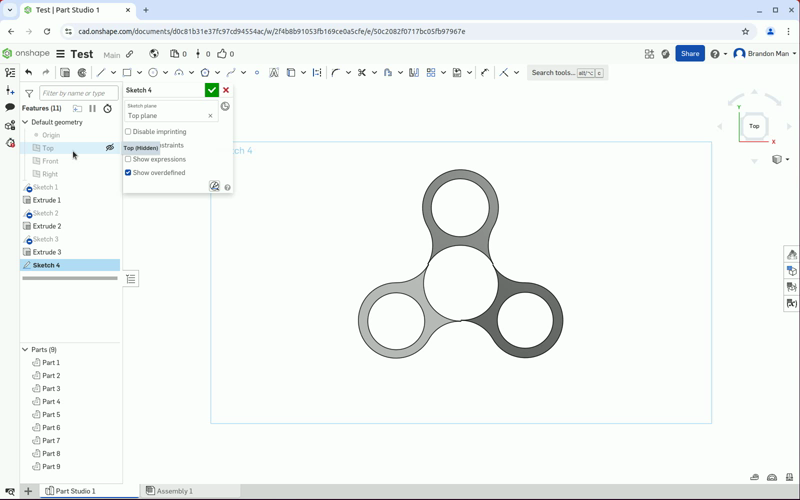
mouse_move(73, 352)
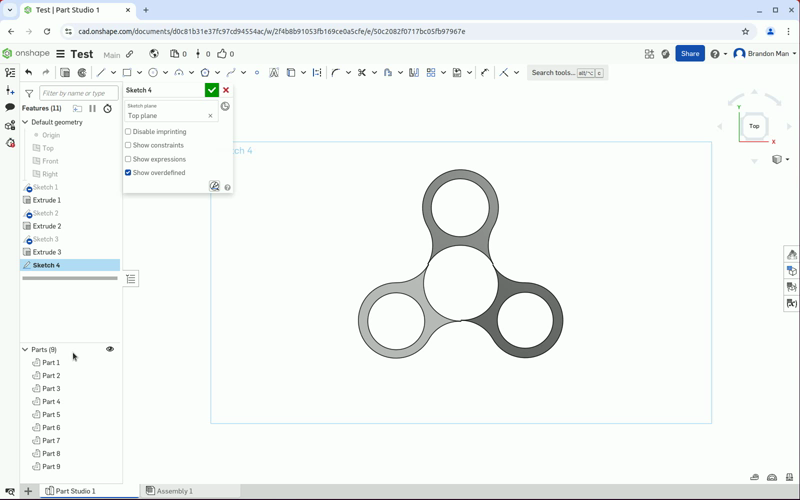
key(y)
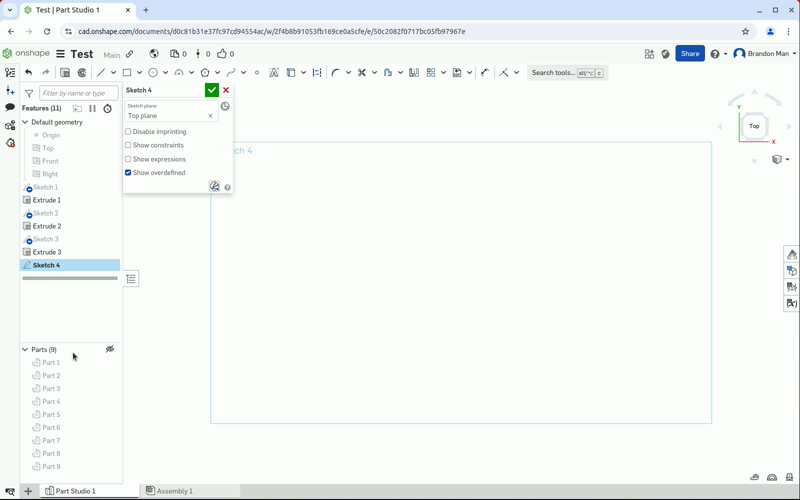
key(c)
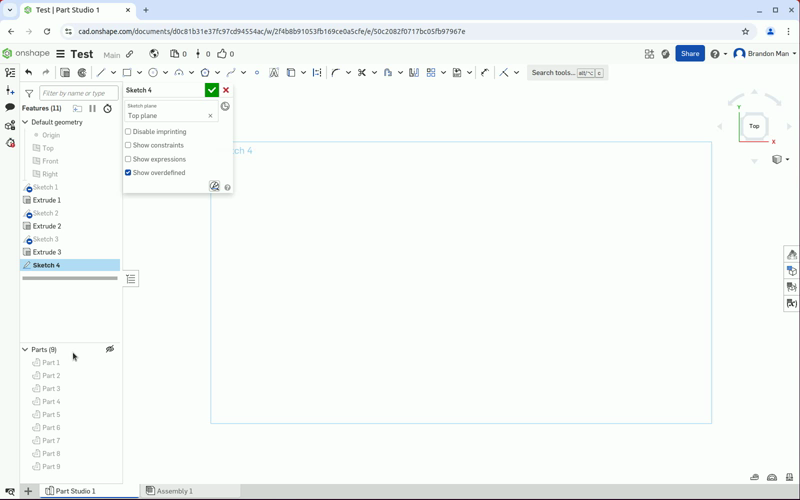
key_down(shift)
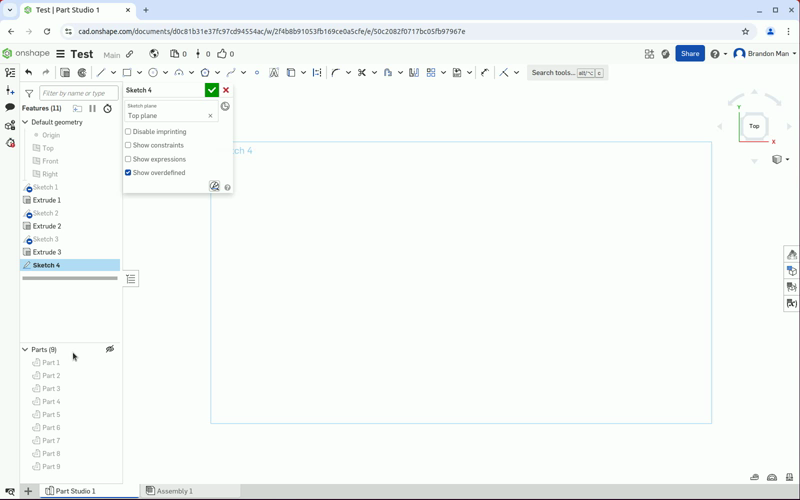
mouse_move(461, 282)
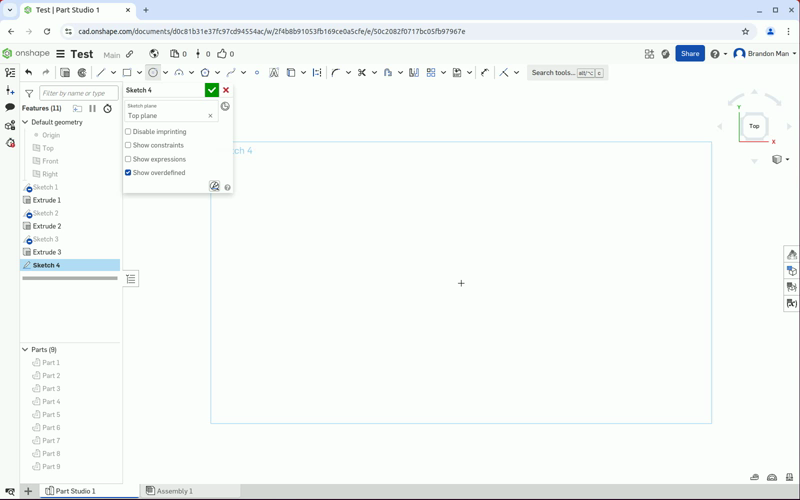
click(461, 282)
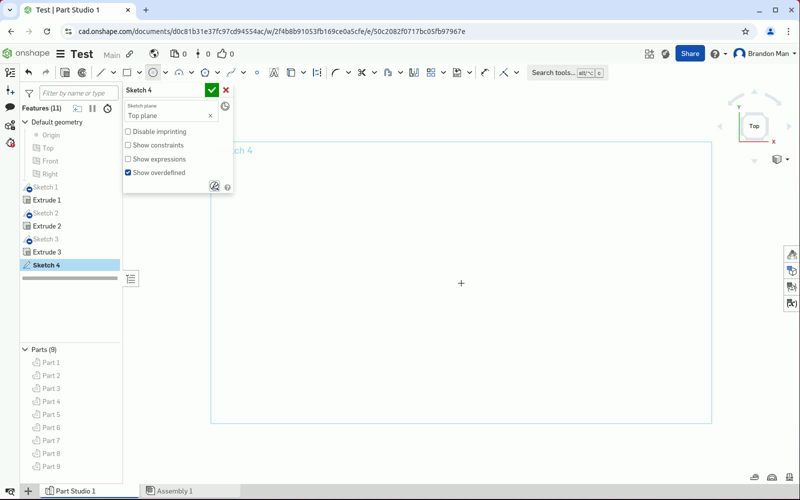
key_up(shift)
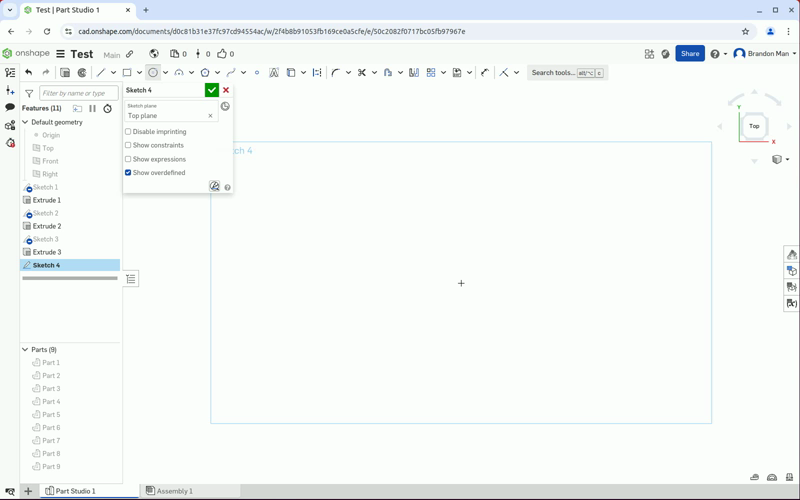
mouse_move(499, 282)
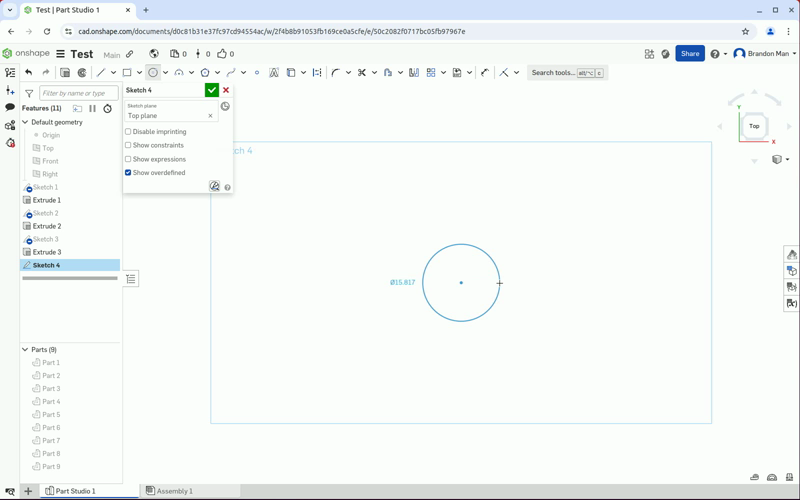
click(499, 282)
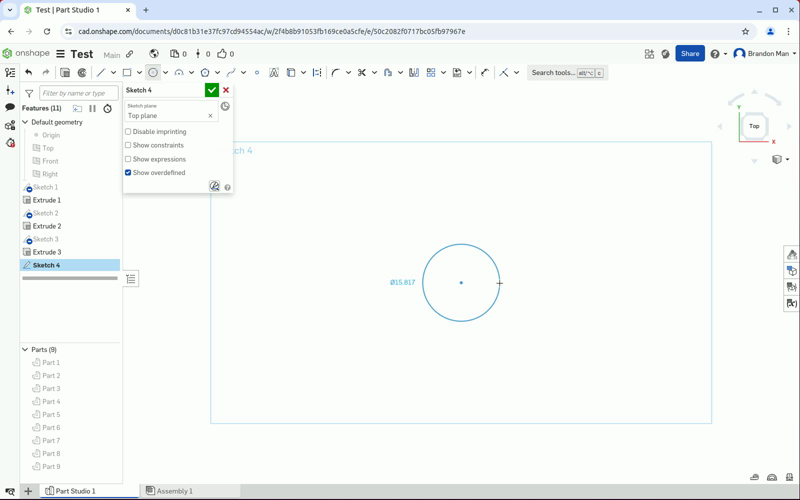
key(esc)
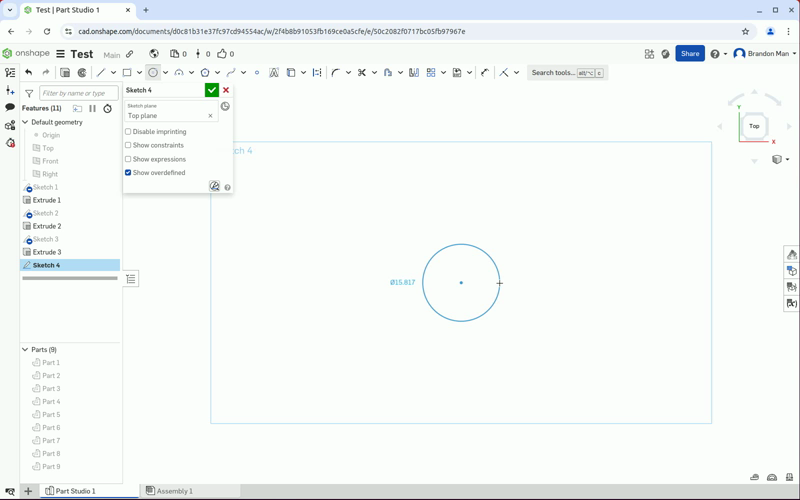
key(c)
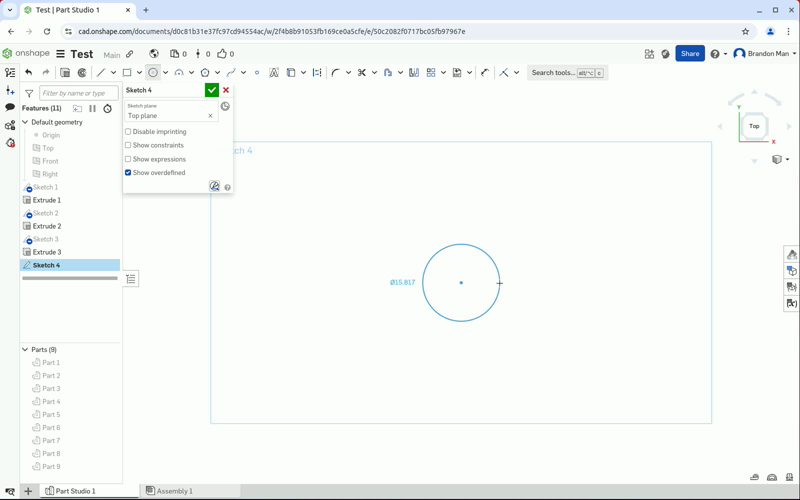
key_down(shift)
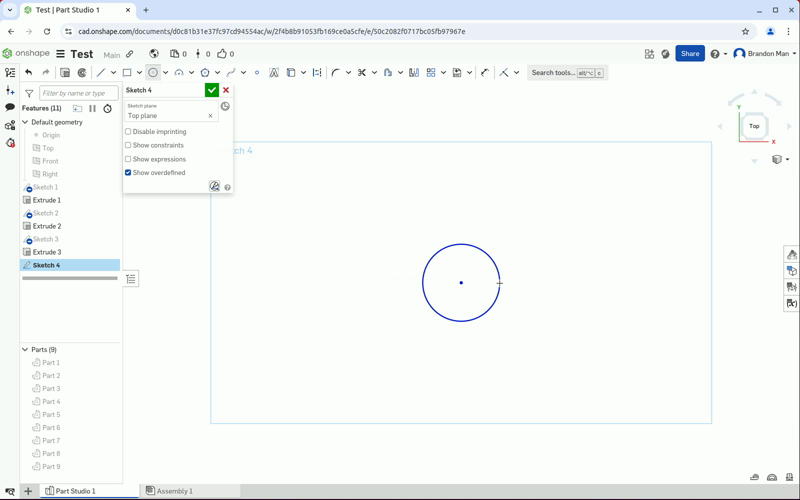
mouse_move(461, 282)
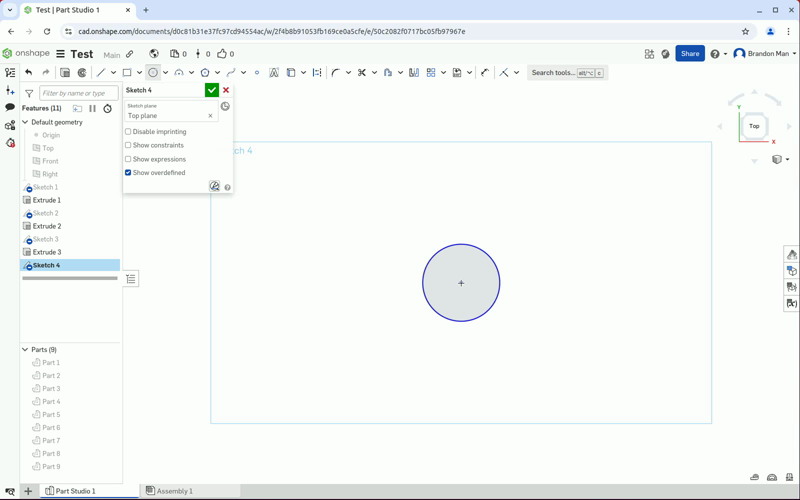
click(461, 282)
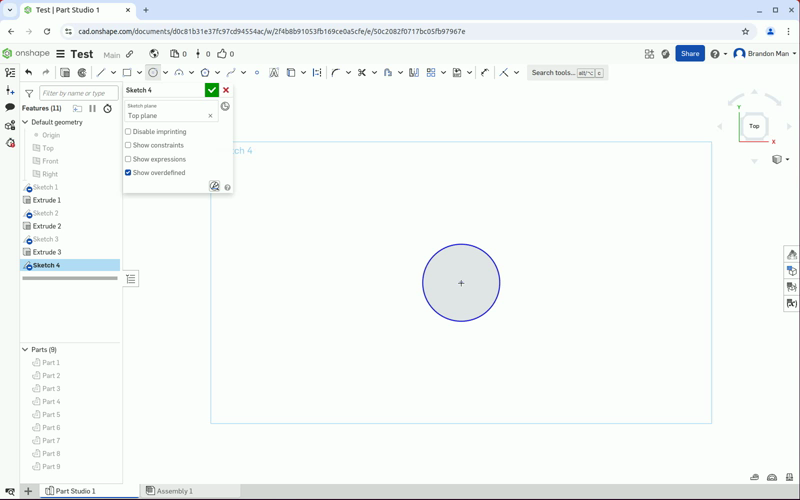
key_up(shift)
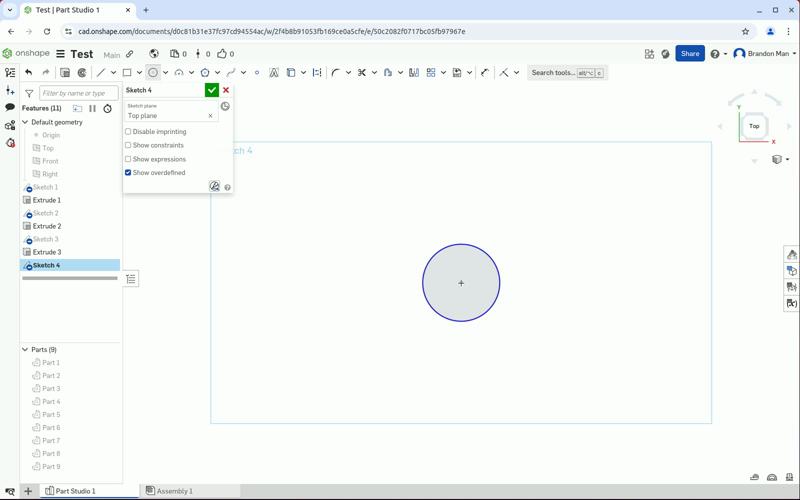
mouse_move(478, 282)
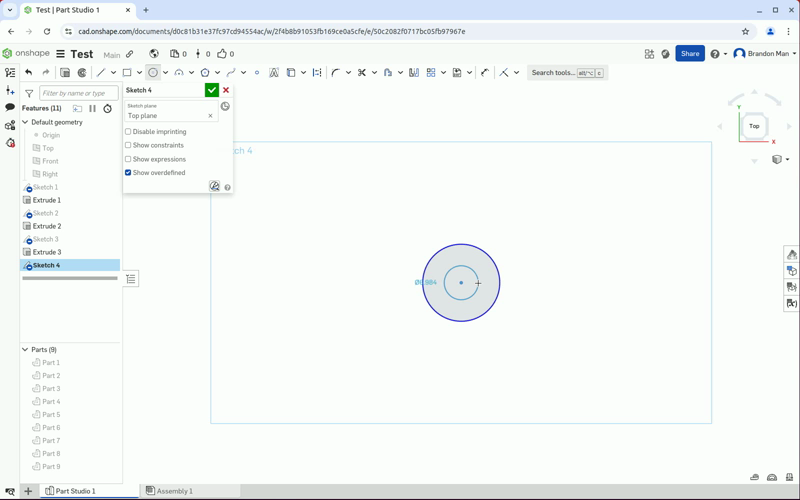
click(478, 282)
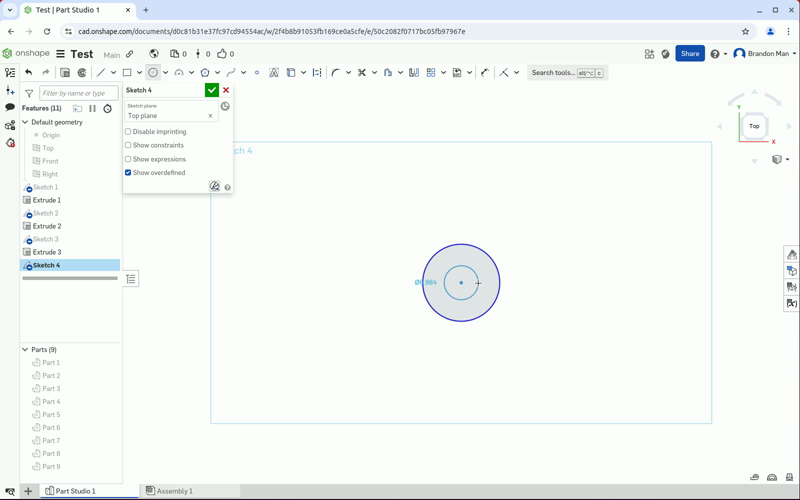
key(esc)
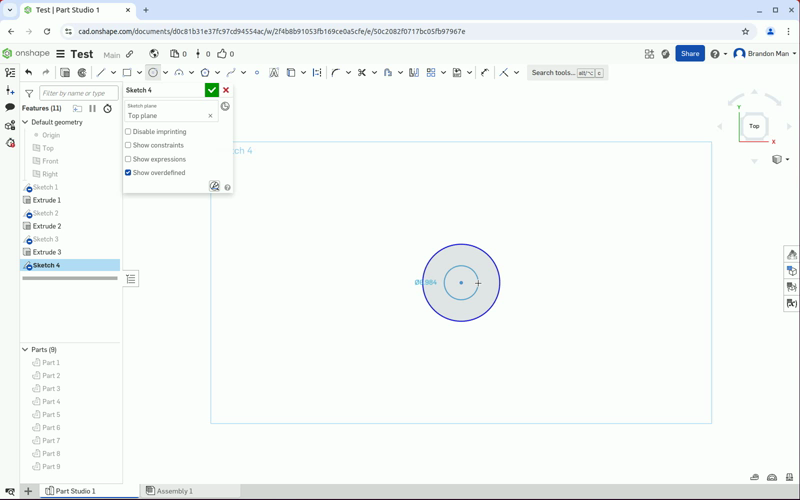
mouse_move(435, 290)
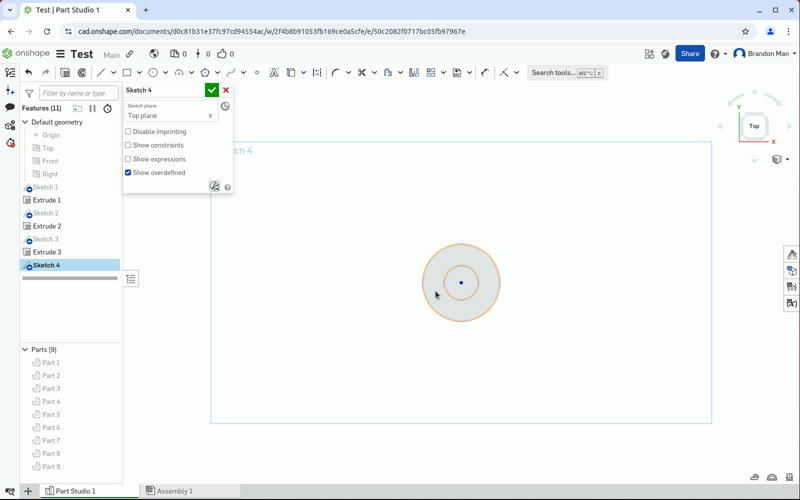
click(435, 290)
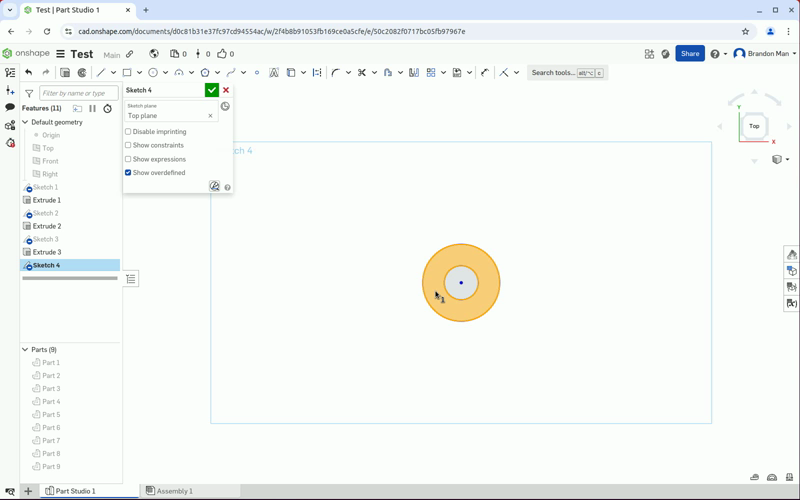
mouse_move(73, 352)
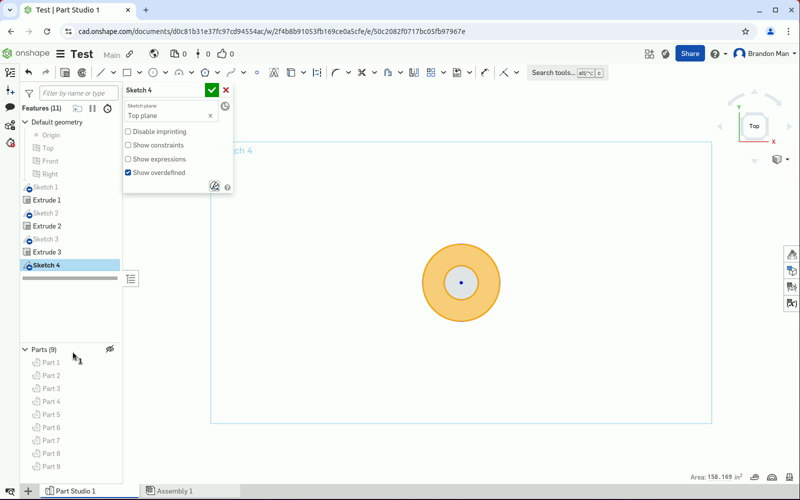
key(shift+y)
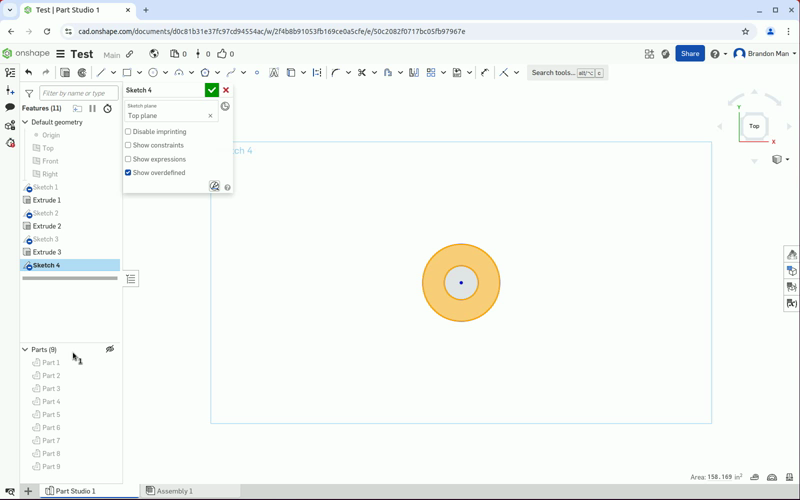
key(shift+e)
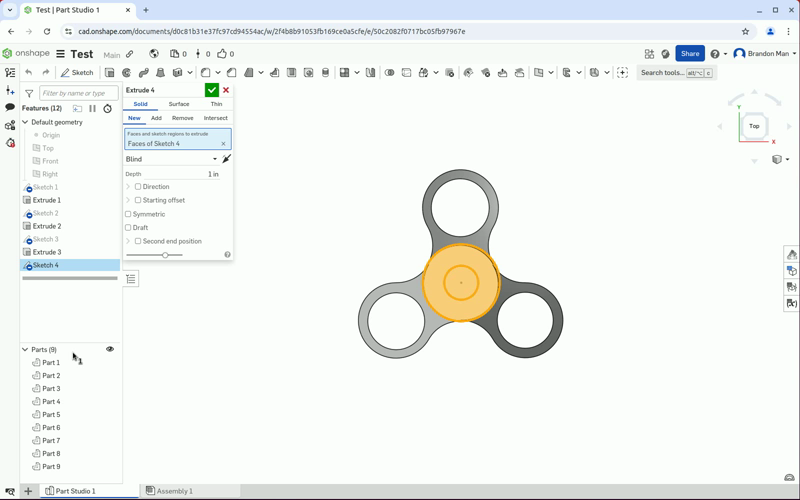
mouse_move(143, 106)
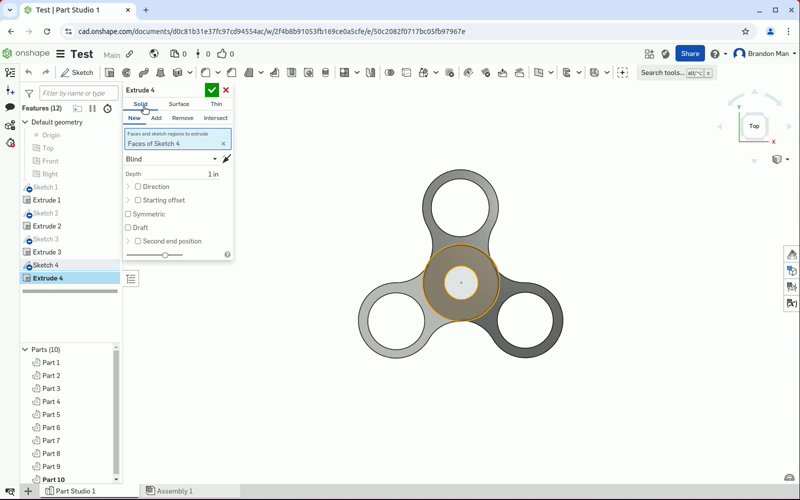
click(143, 106)
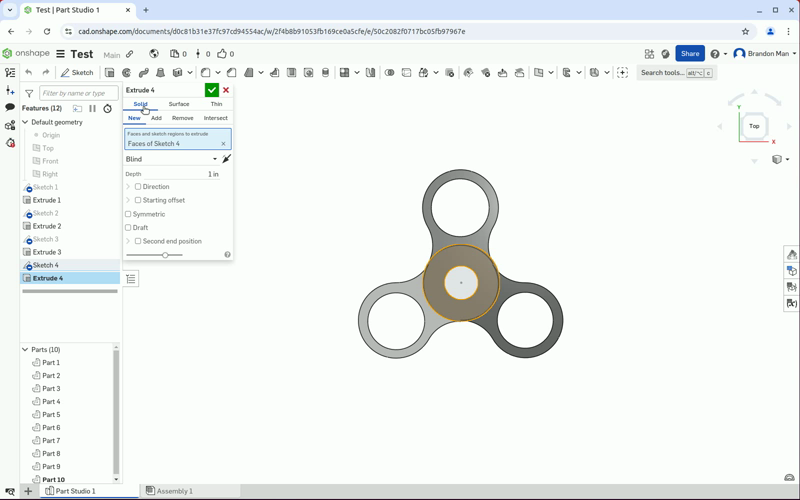
mouse_move(137, 120)
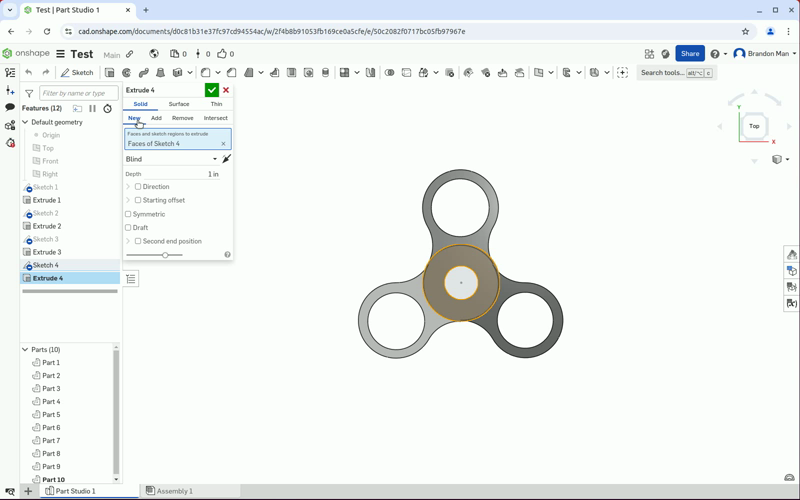
click(137, 120)
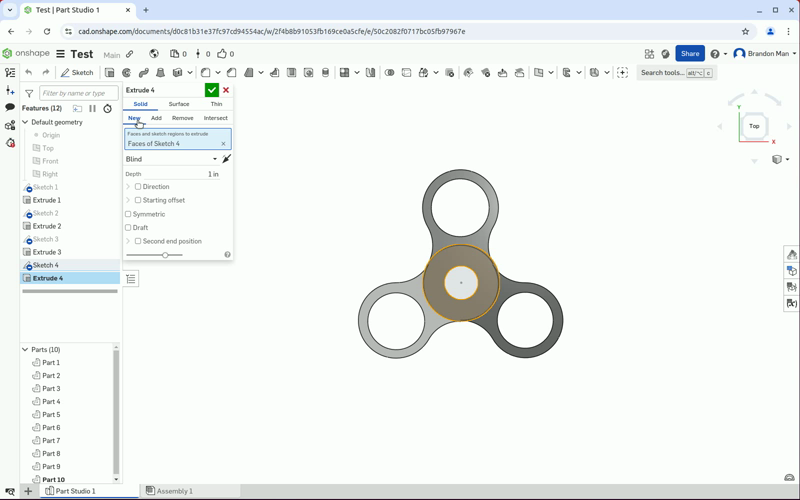
key(tab, 4)
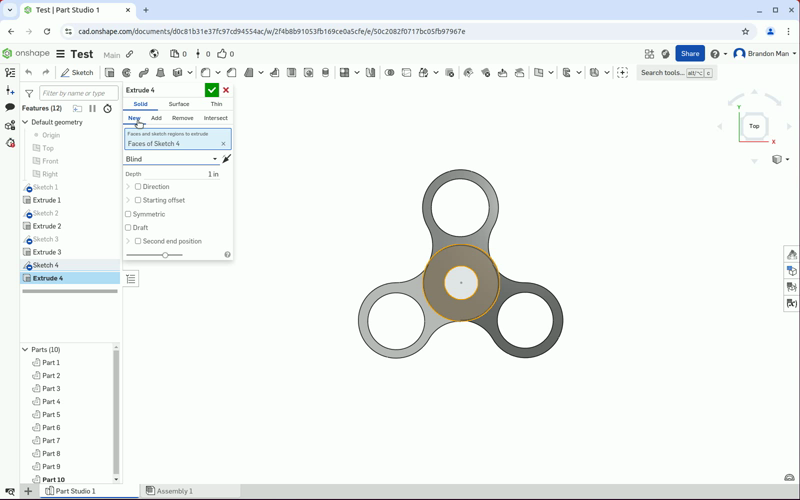
text(2.648)
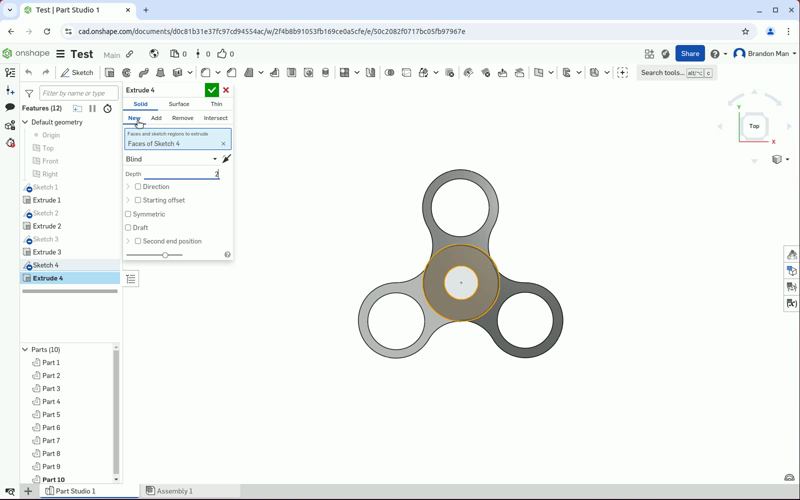
key(enter)
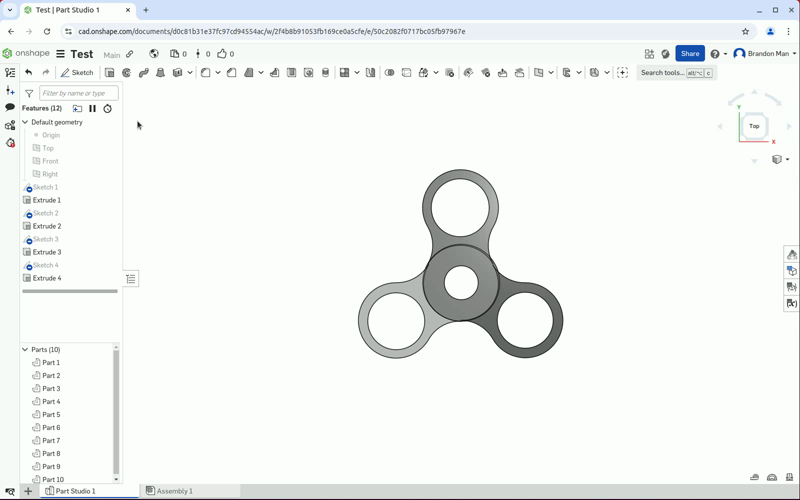
key(shift+h)
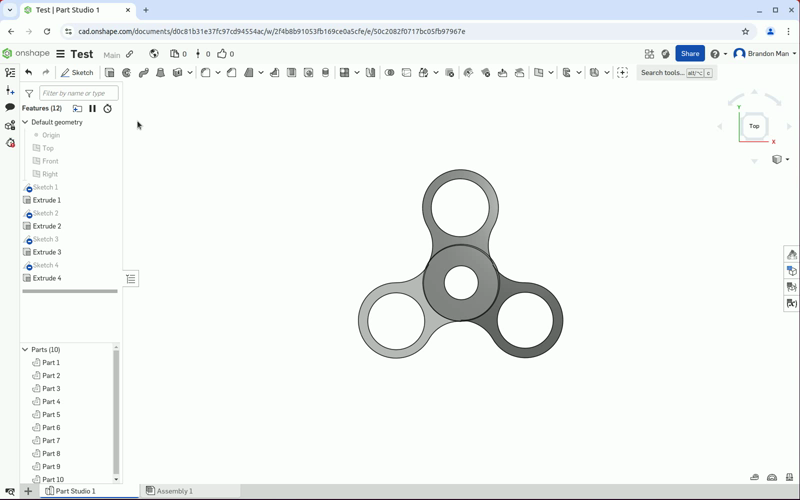
key(shift+h)
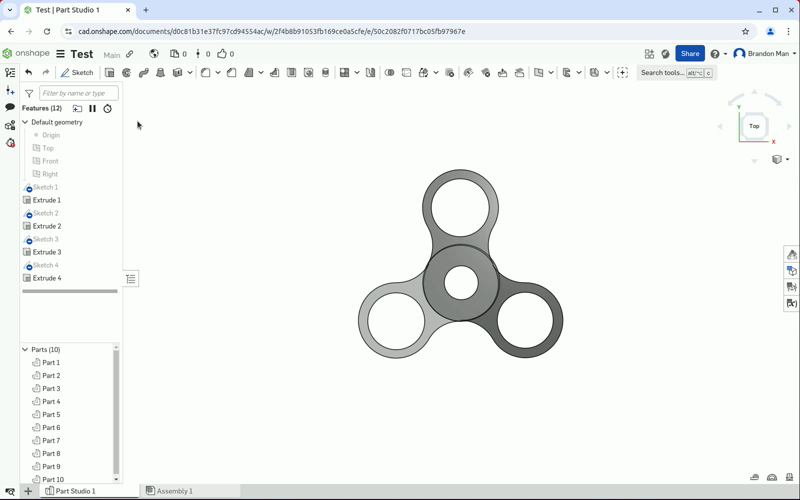
key(shift+7)
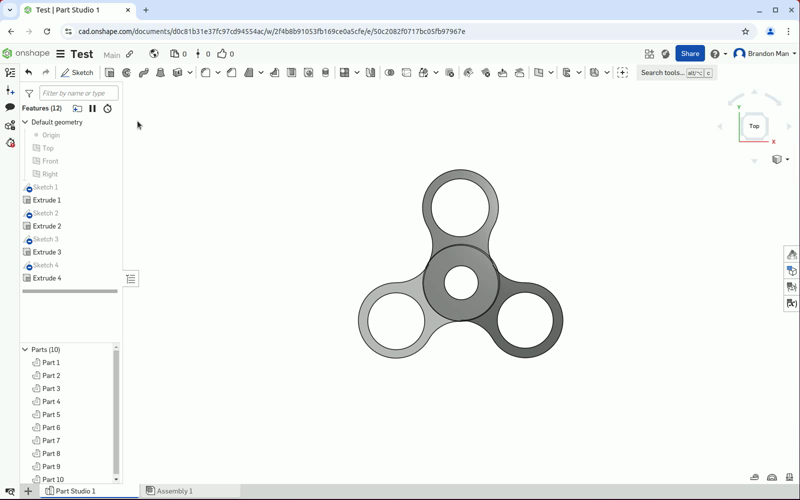
key(up, 3)
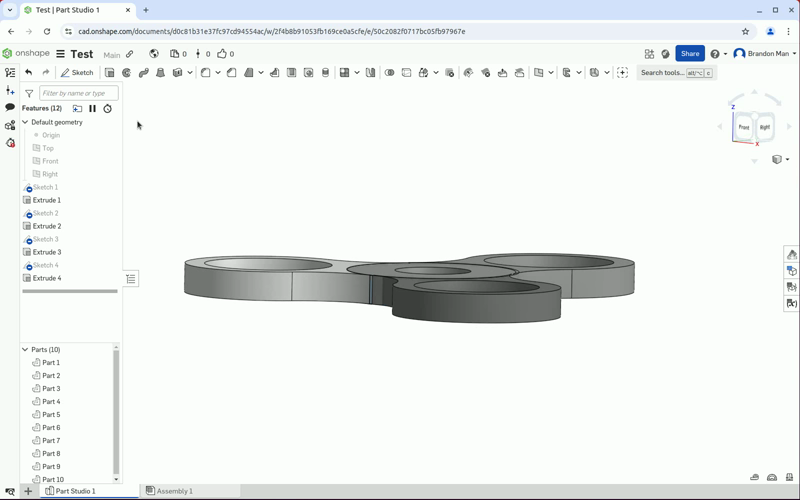
key(left, 3)
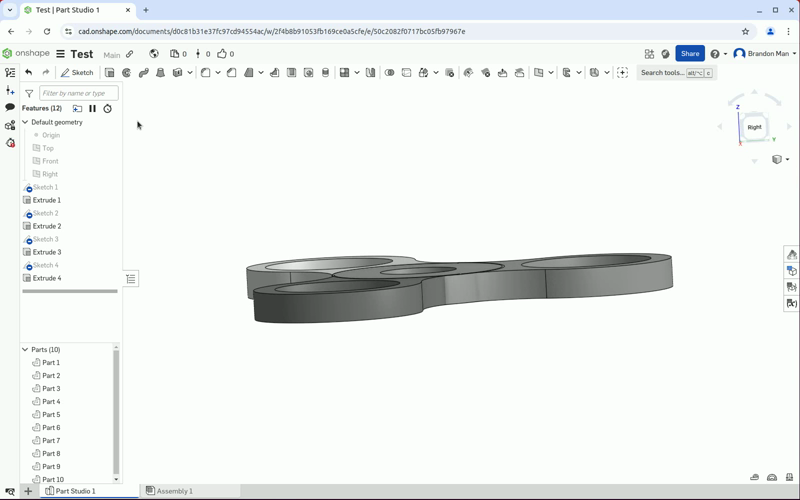
key(right, 3)
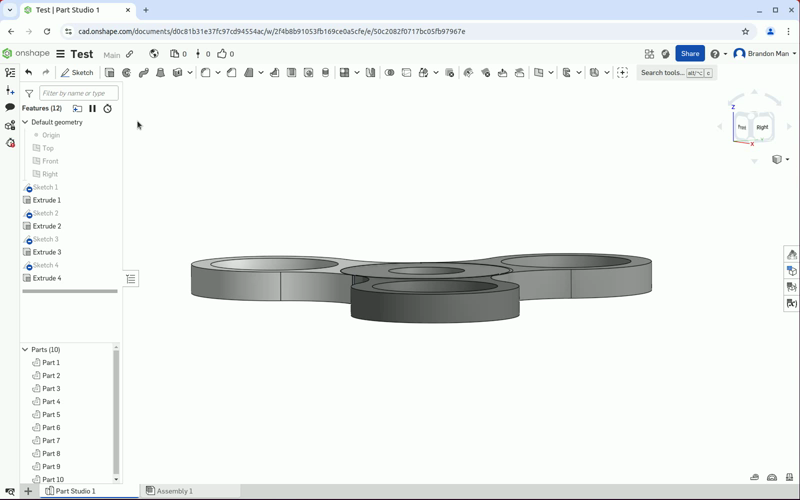
key(down, 3)
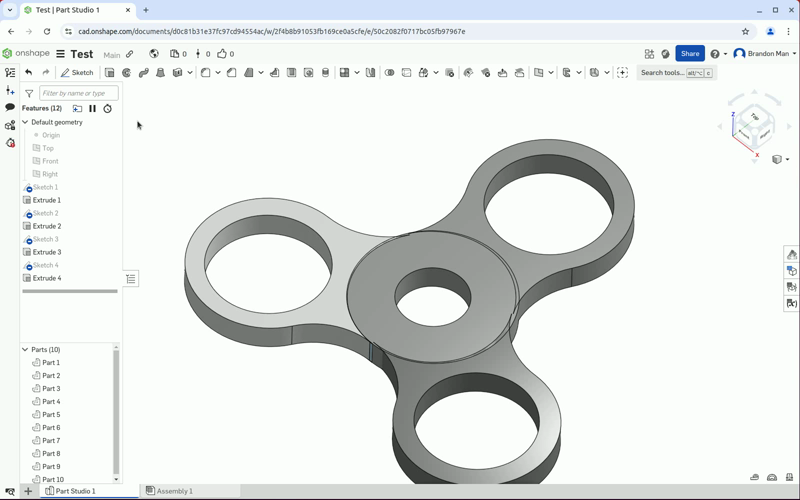
mouse_move(73, 189)
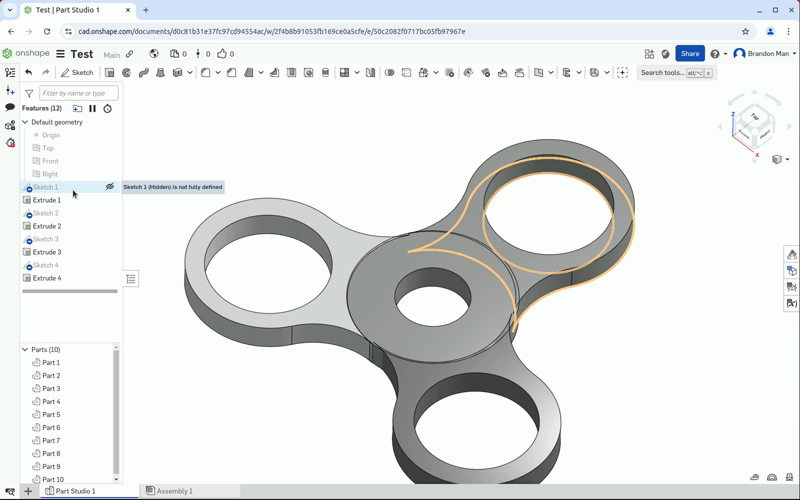
click(73, 189)